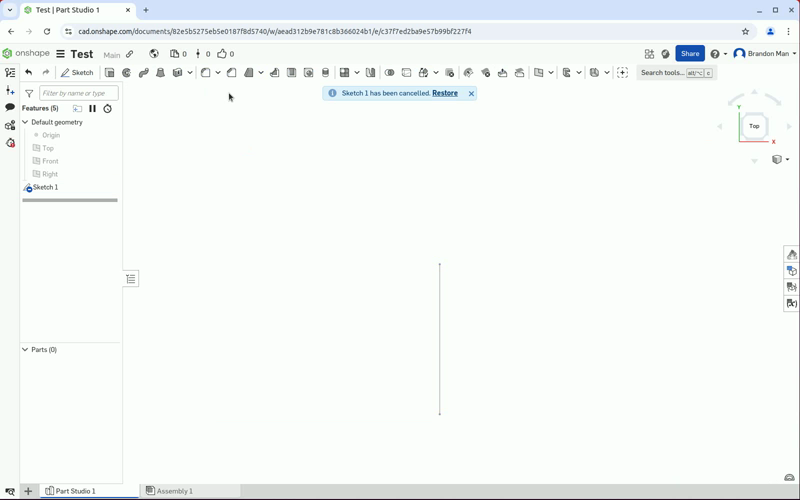
key(shift+h)
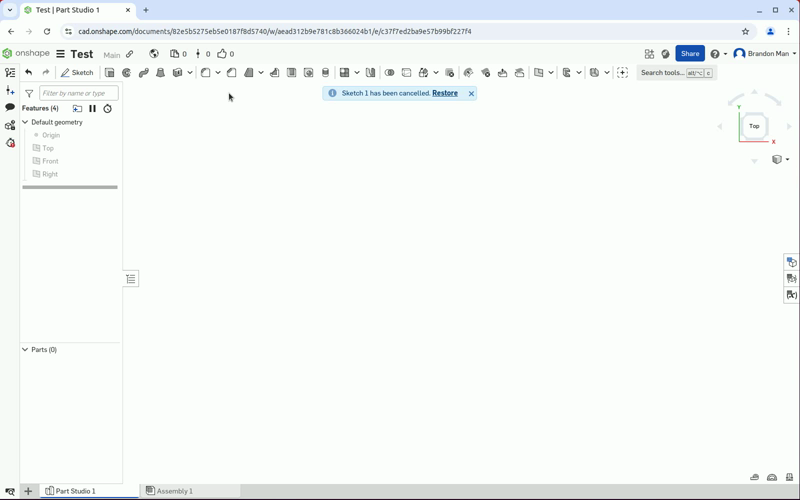
mouse_move(73, 352)
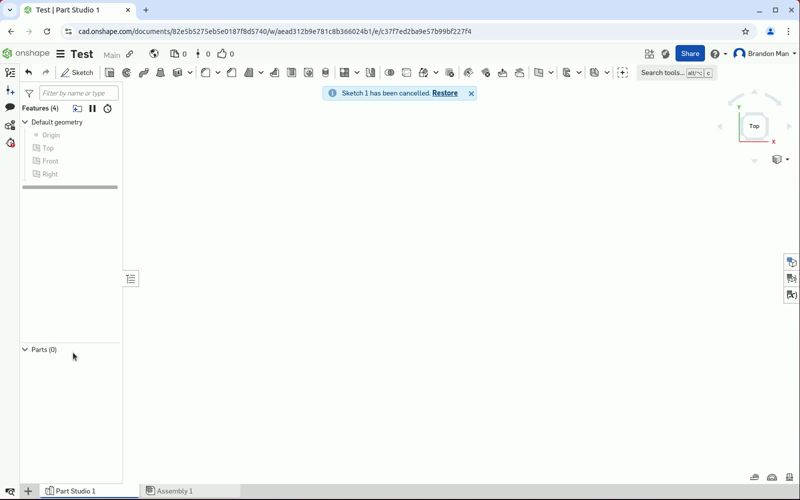
key(y)
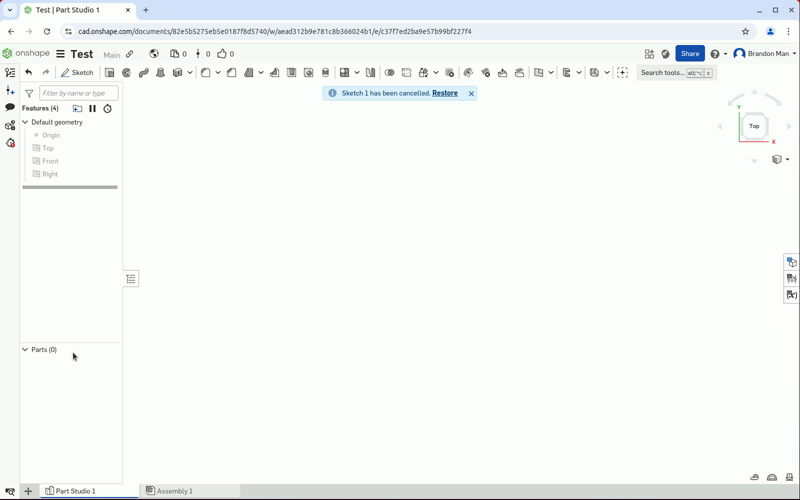
key(shift+p)
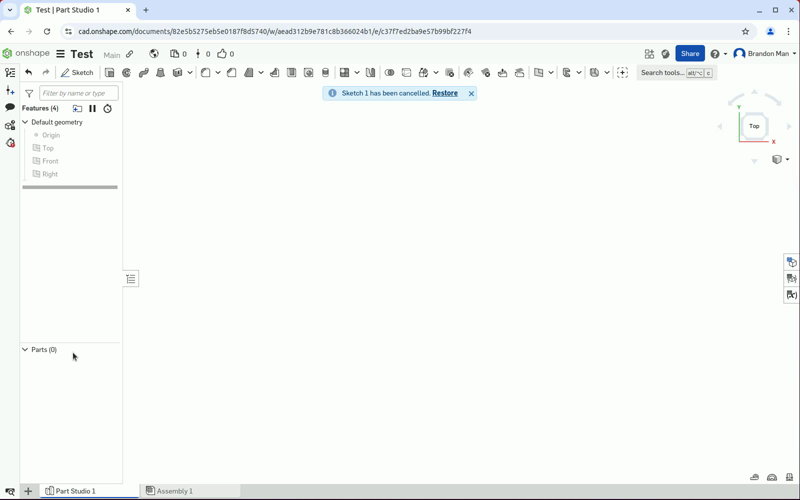
key(space)
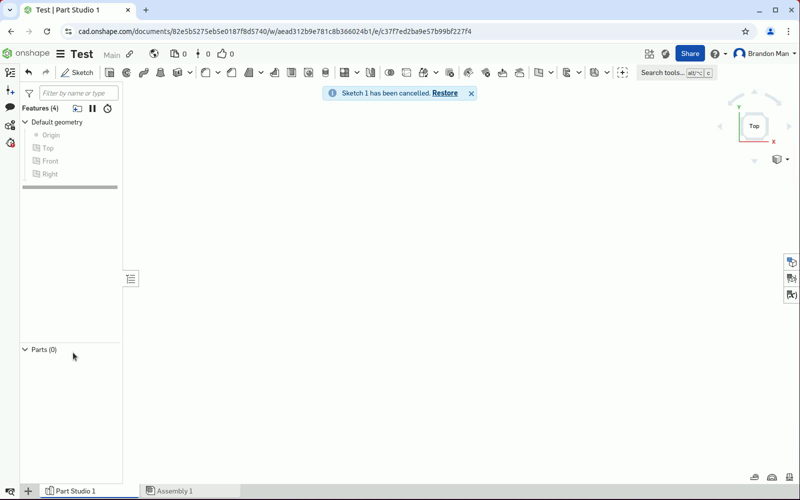
key_down(shift)
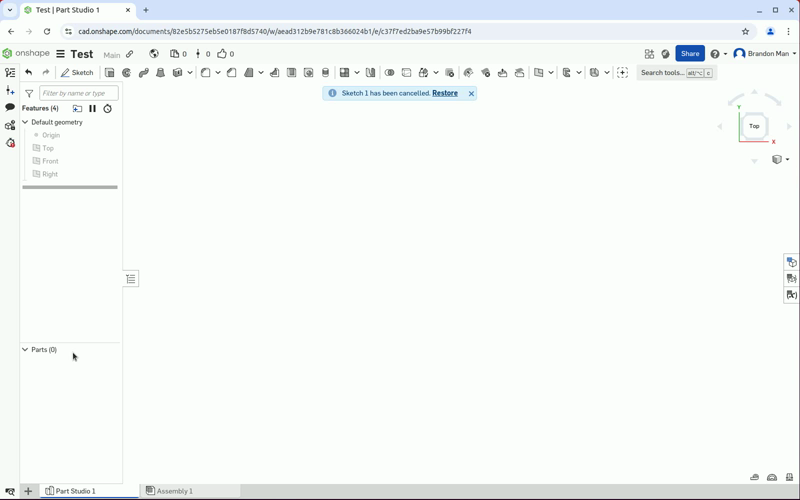
key(up)
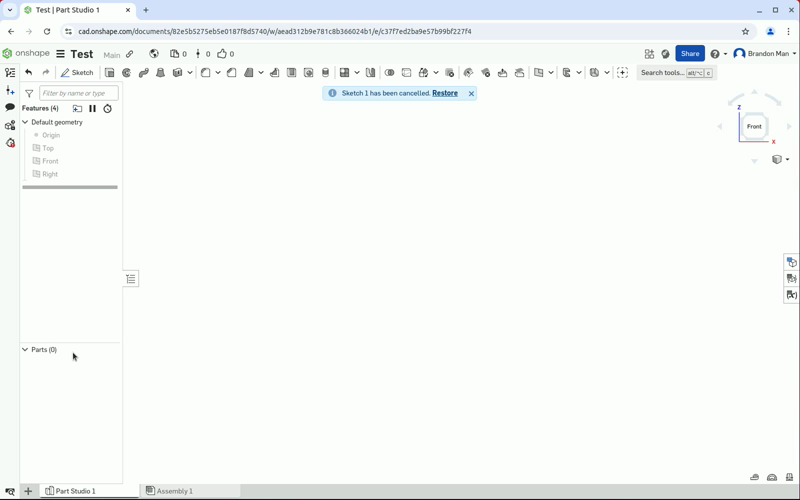
key_up(shift)
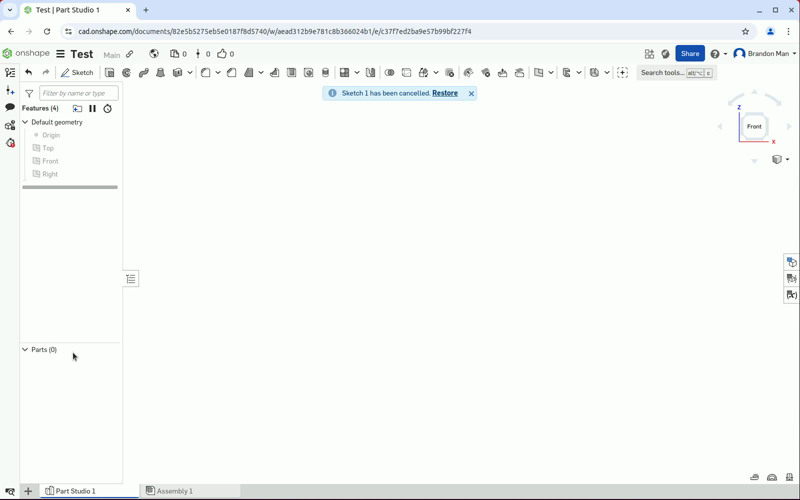
mouse_move(73, 352)
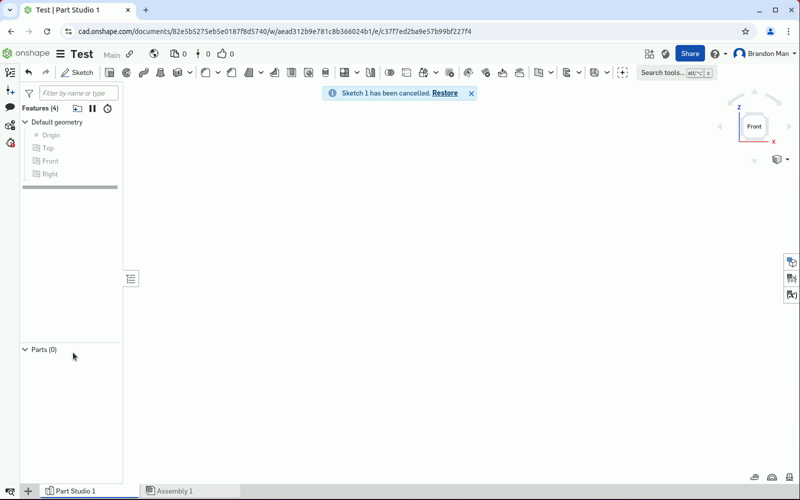
key(shift+y)
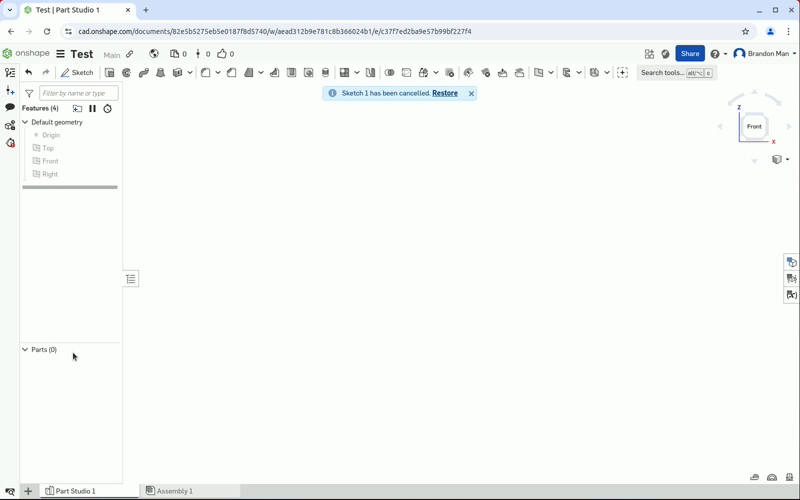
key(shift+s)
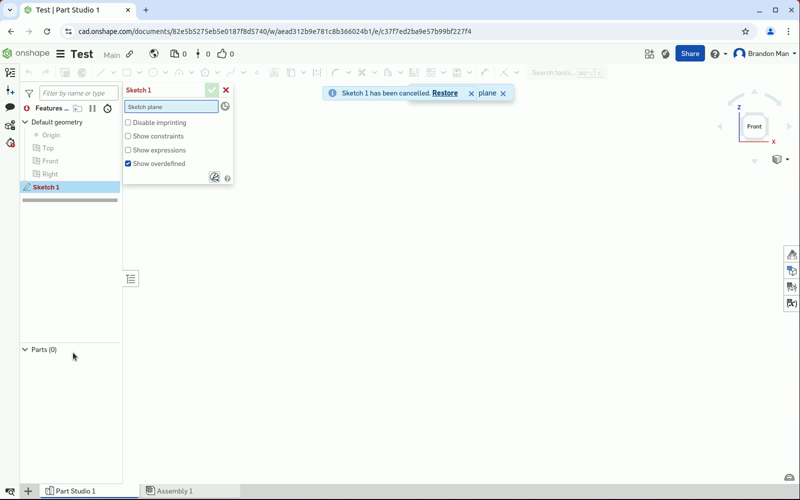
mouse_move(73, 163)
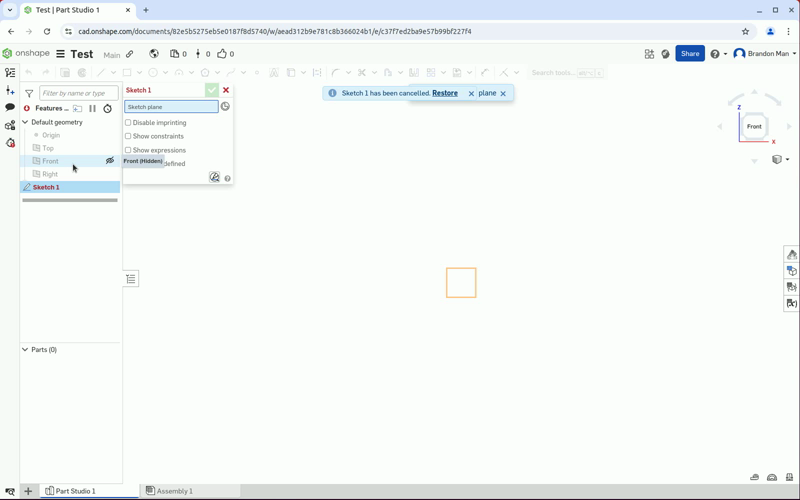
click(73, 163)
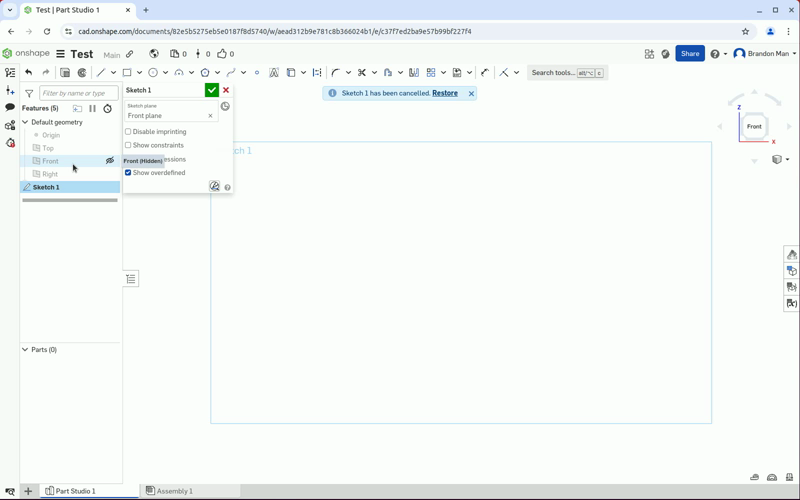
mouse_move(73, 352)
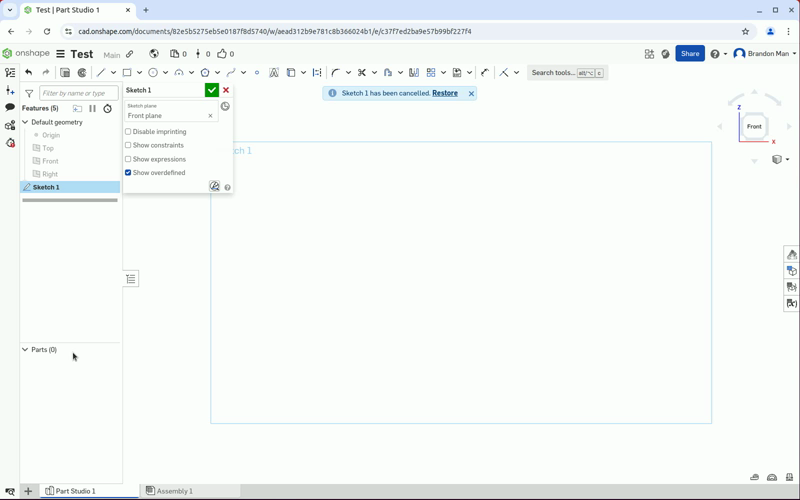
key(y)
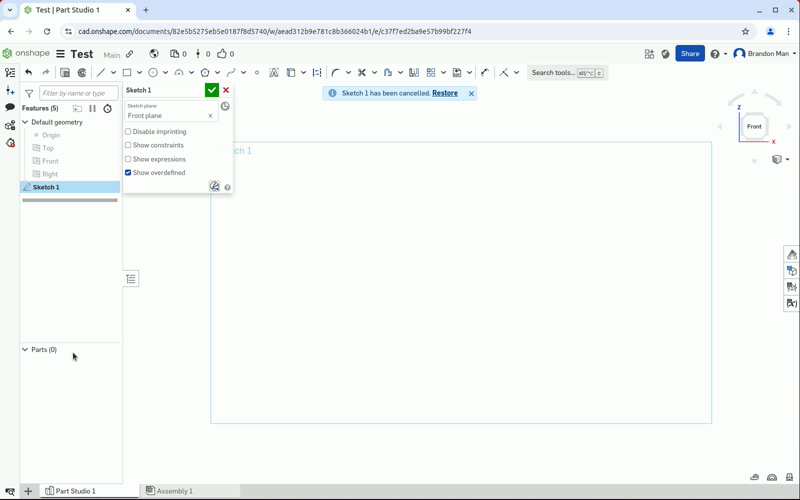
key(l)
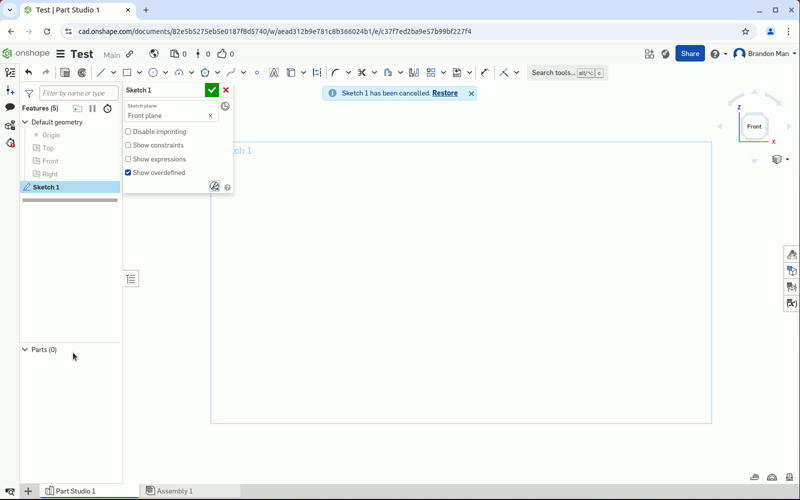
key_down(shift)
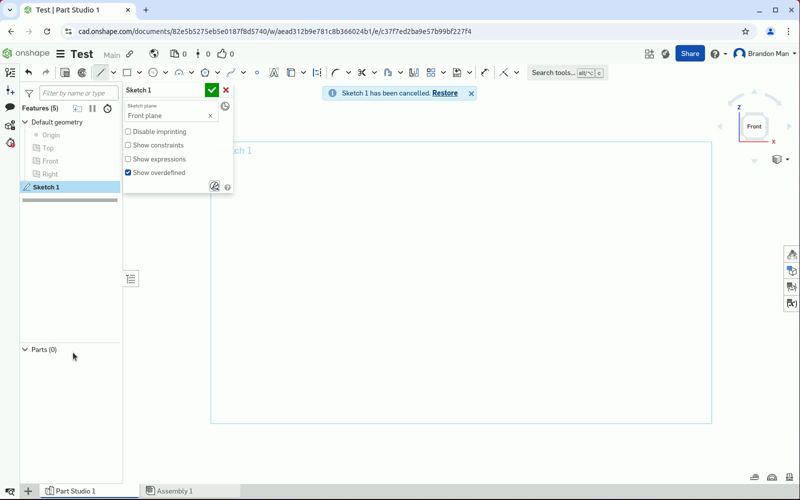
mouse_move(403, 282)
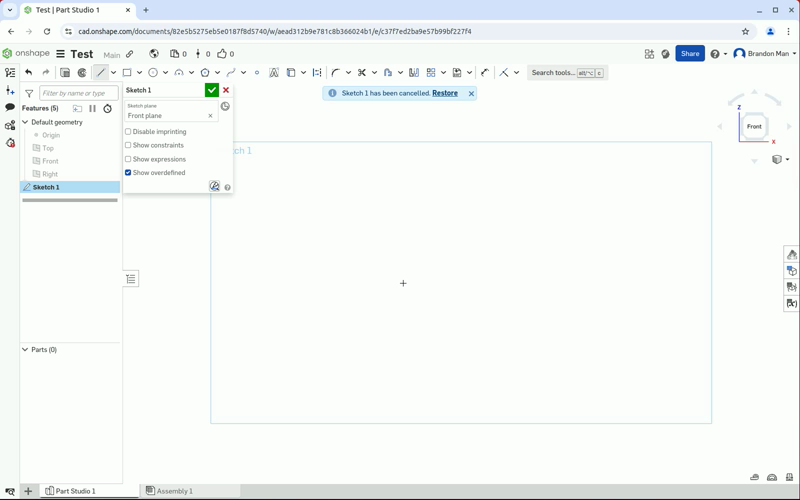
click(403, 282)
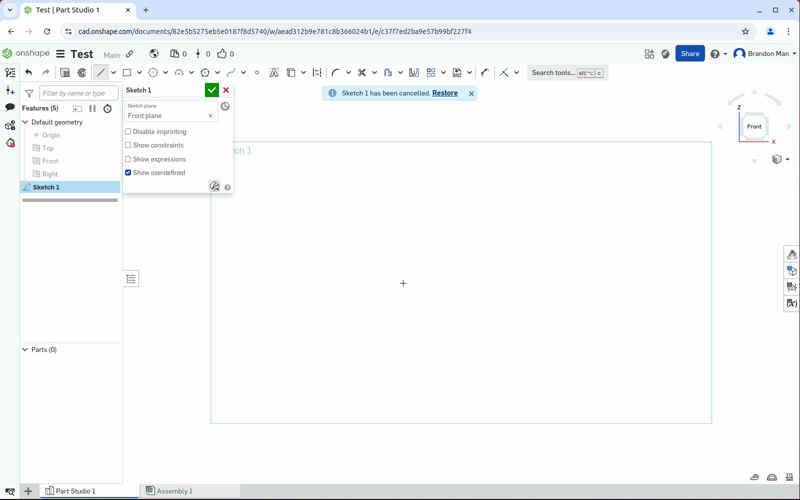
key_up(shift)
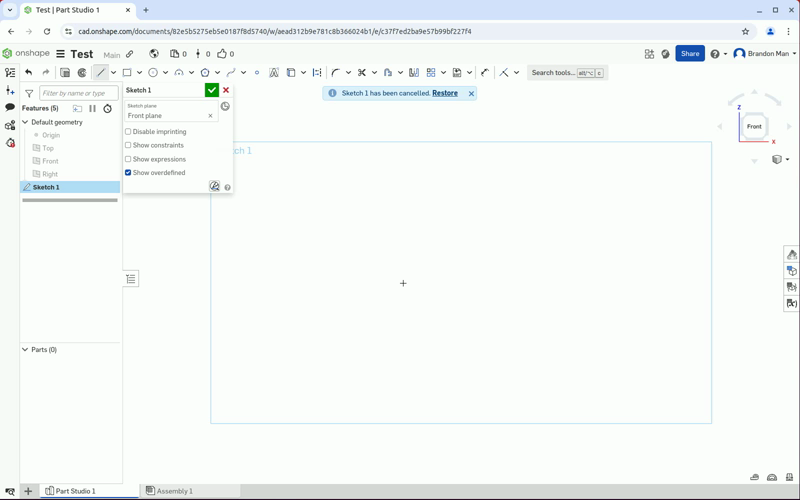
key_down(shift)
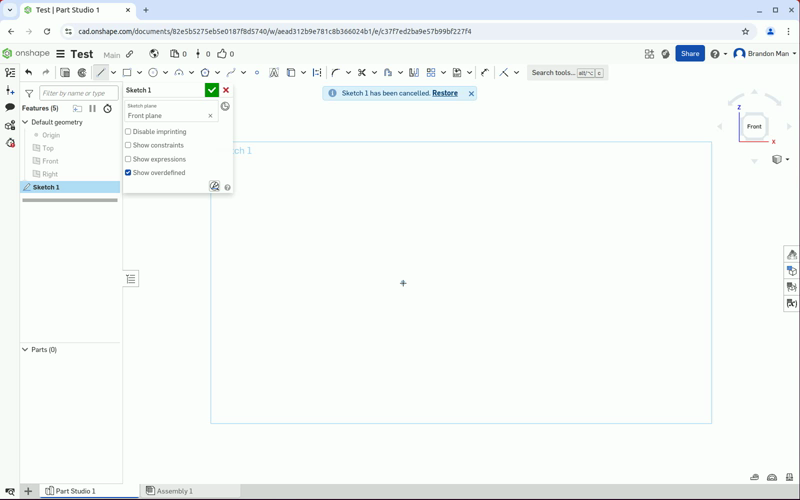
mouse_move(433, 282)
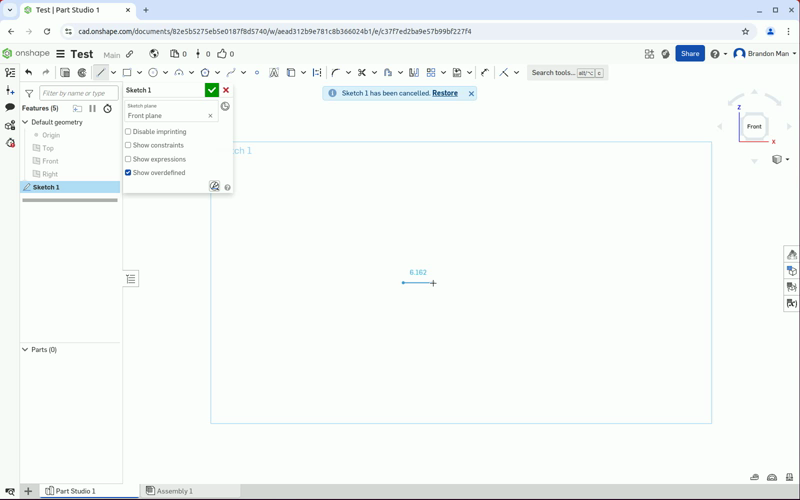
mouse_move(461, 282)
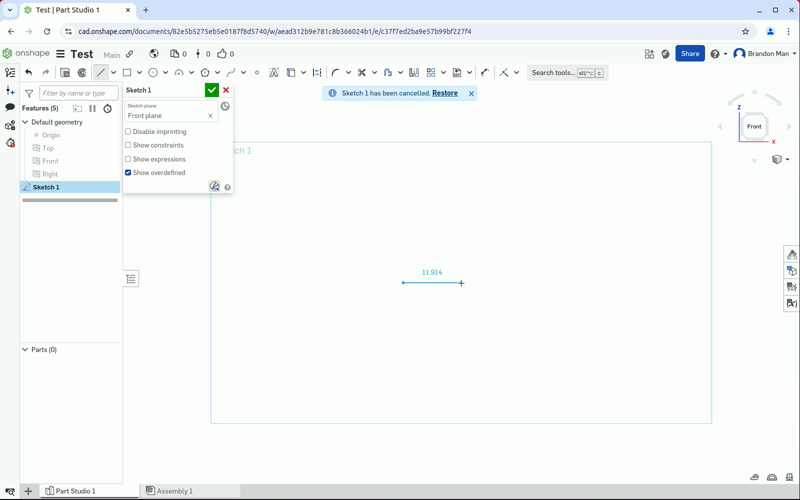
click(461, 282)
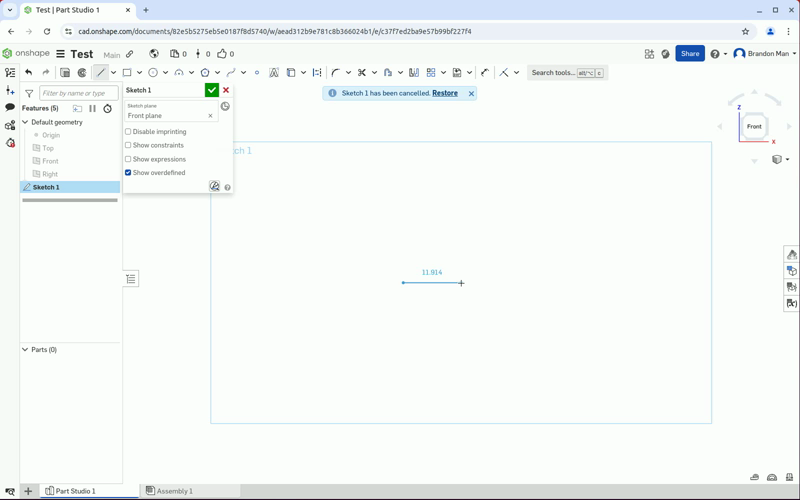
key_up(shift)
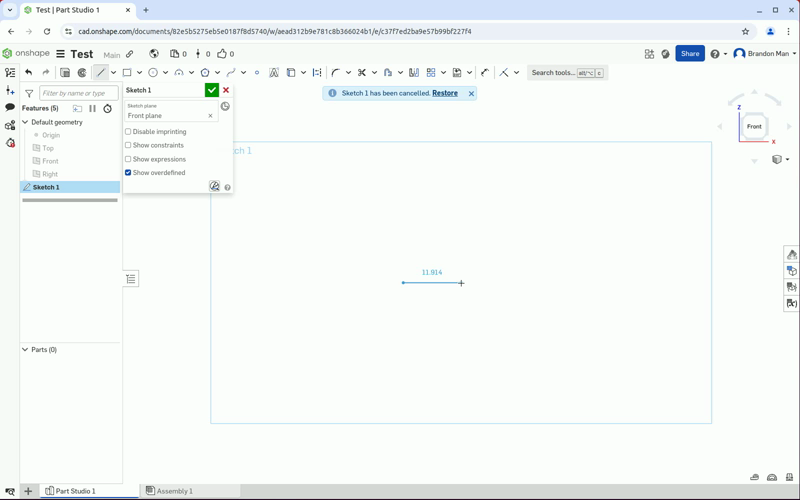
key_down(shift)
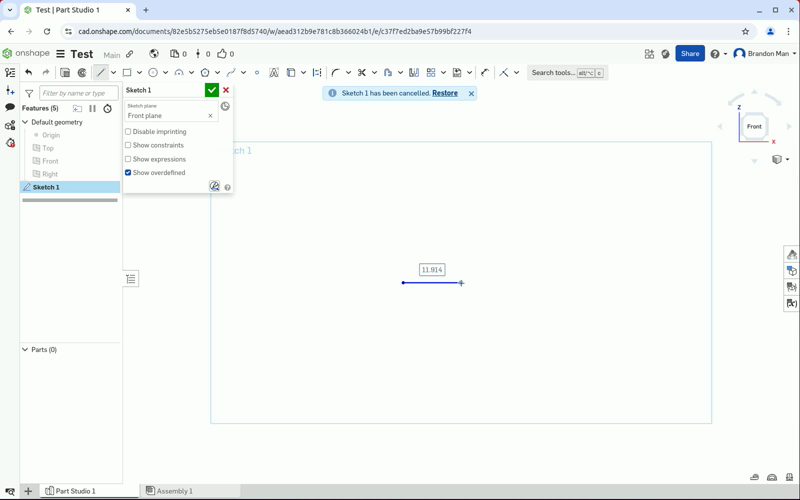
mouse_move(491, 282)
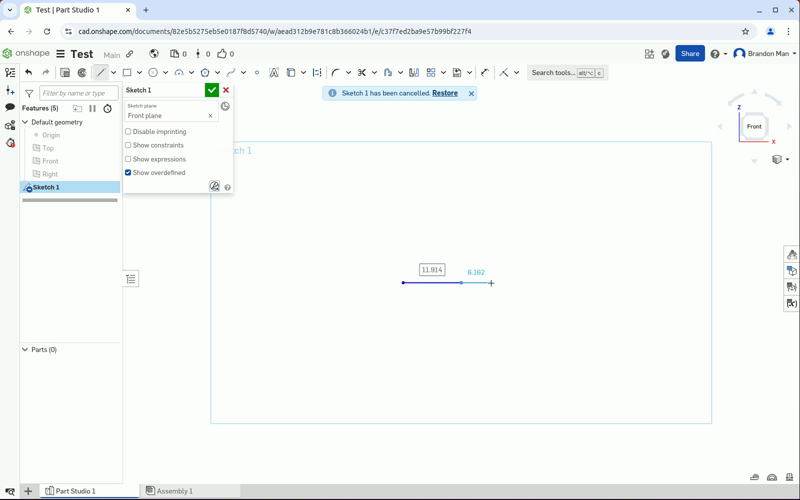
mouse_move(461, 231)
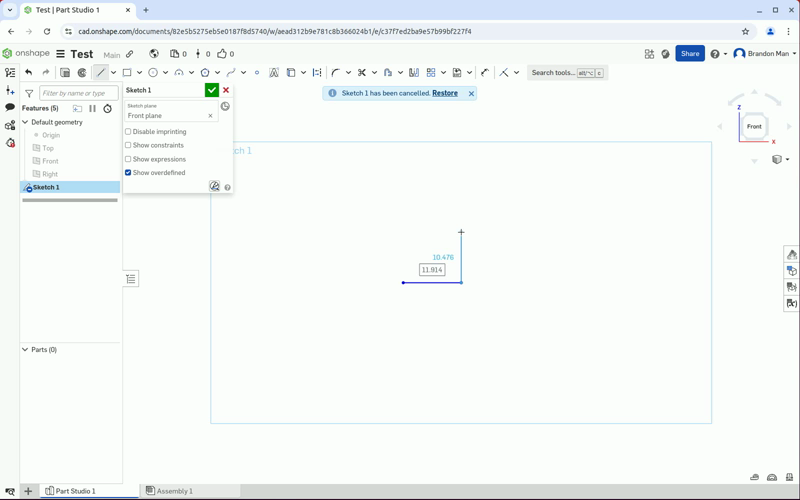
click(461, 231)
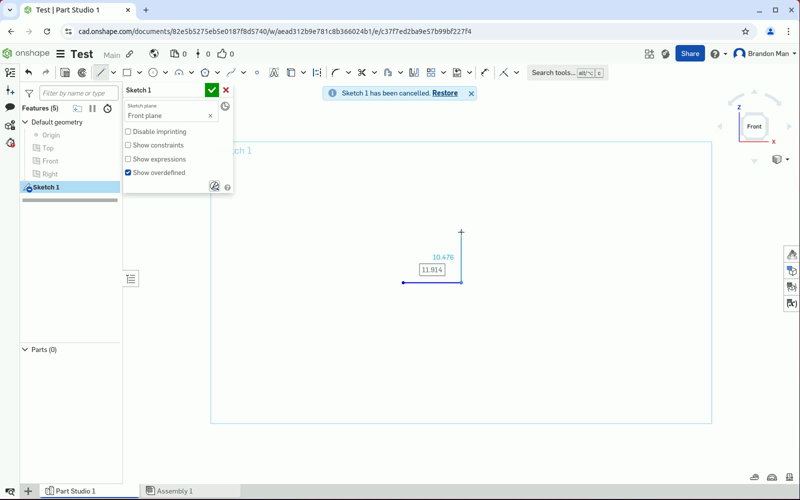
key_up(shift)
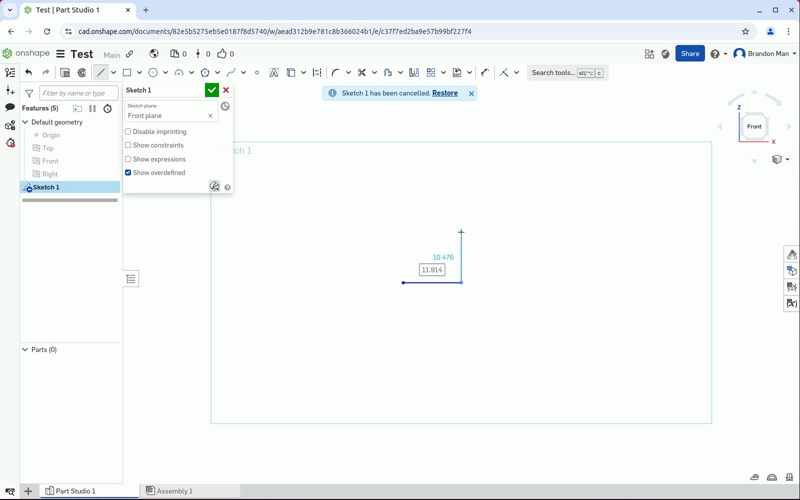
key_down(shift)
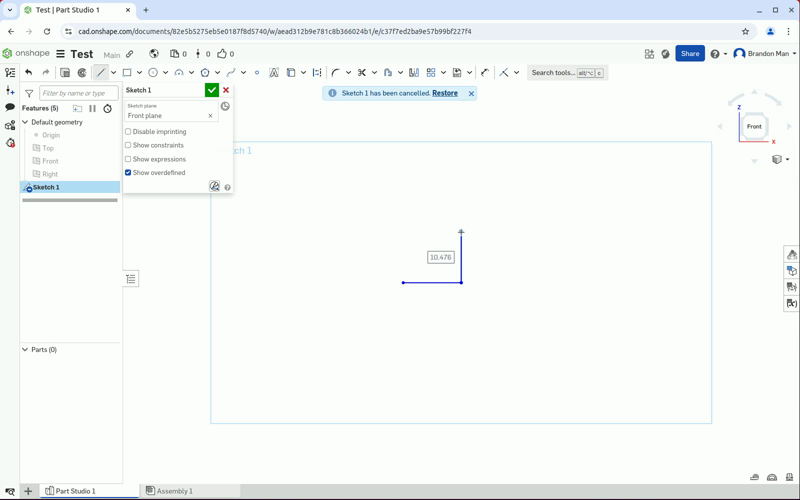
mouse_move(491, 231)
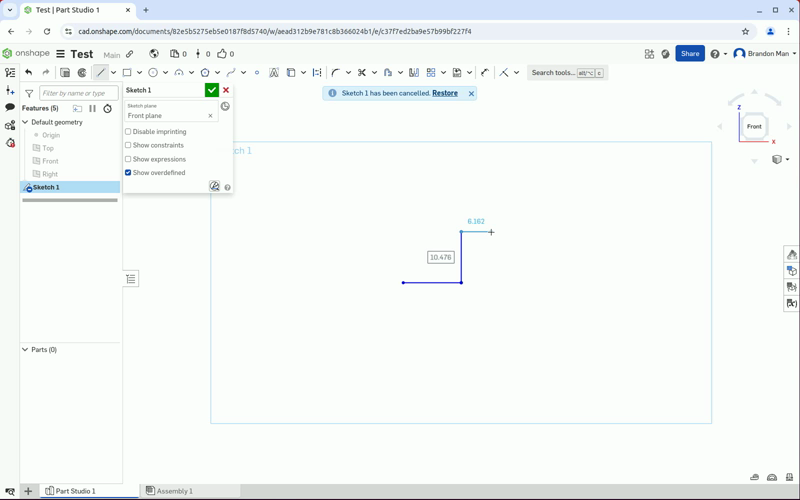
mouse_move(403, 231)
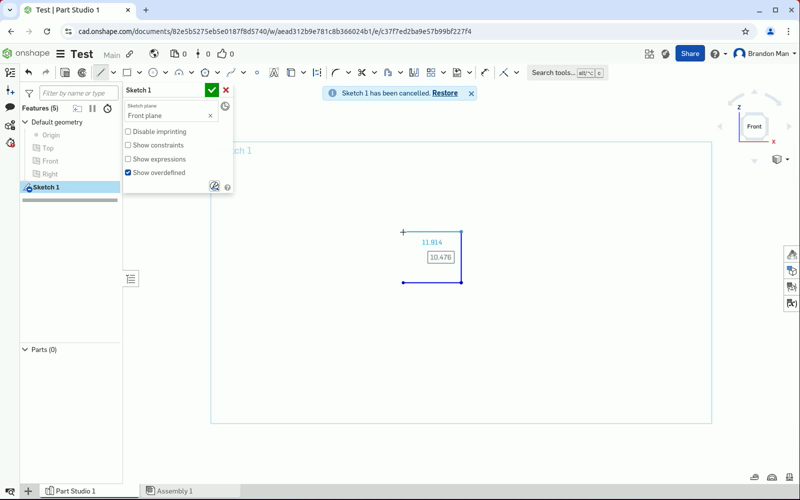
click(403, 231)
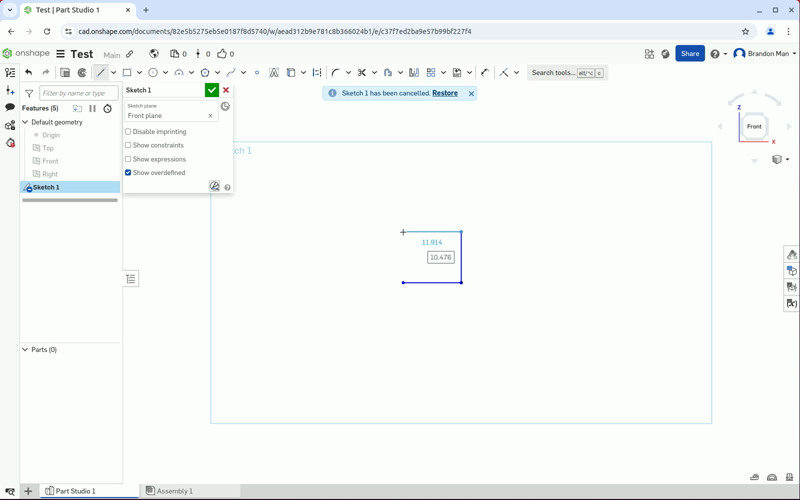
key_up(shift)
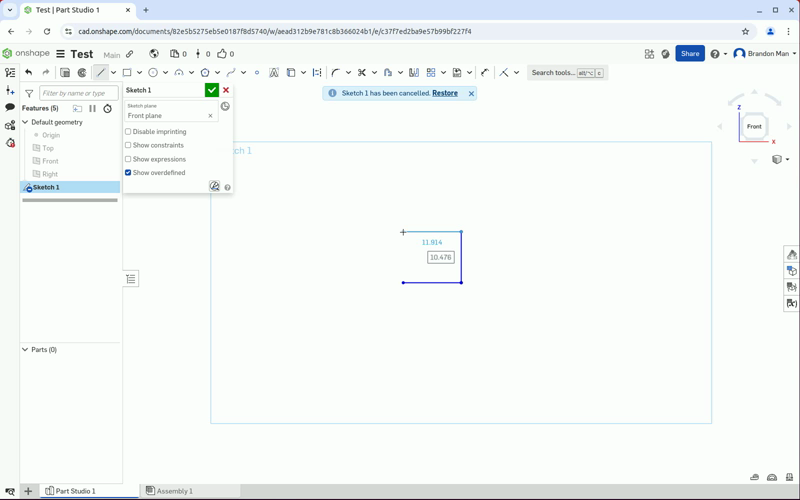
mouse_move(433, 231)
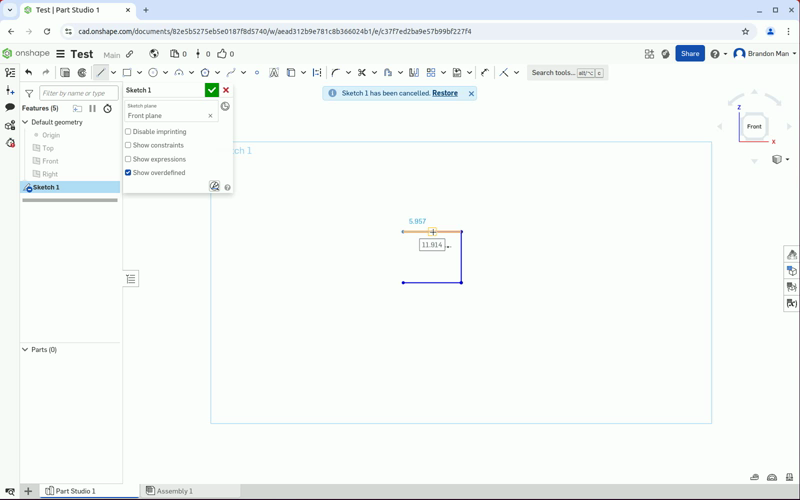
key_down(shift)
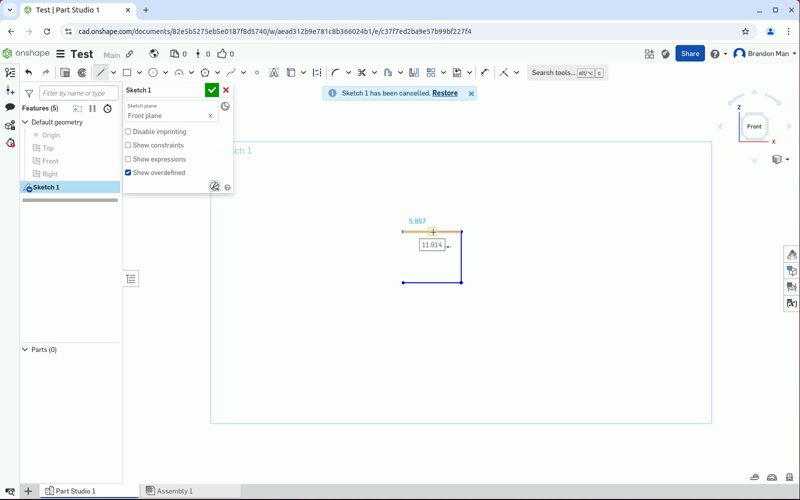
mouse_move(403, 282)
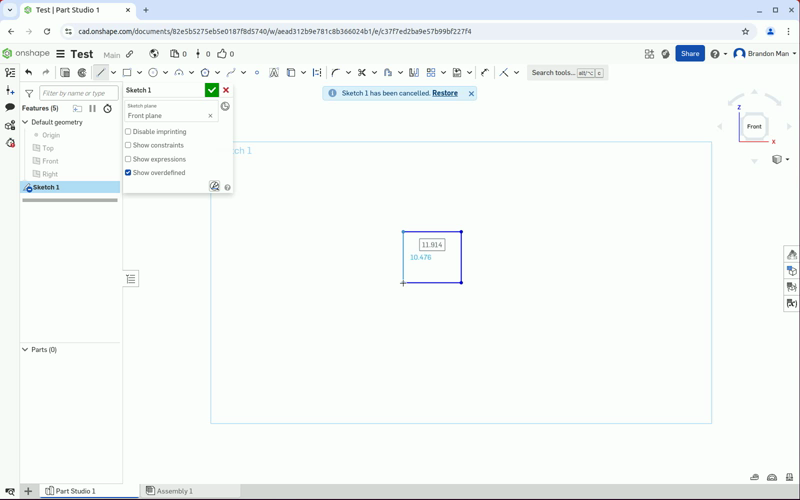
key_up(shift)
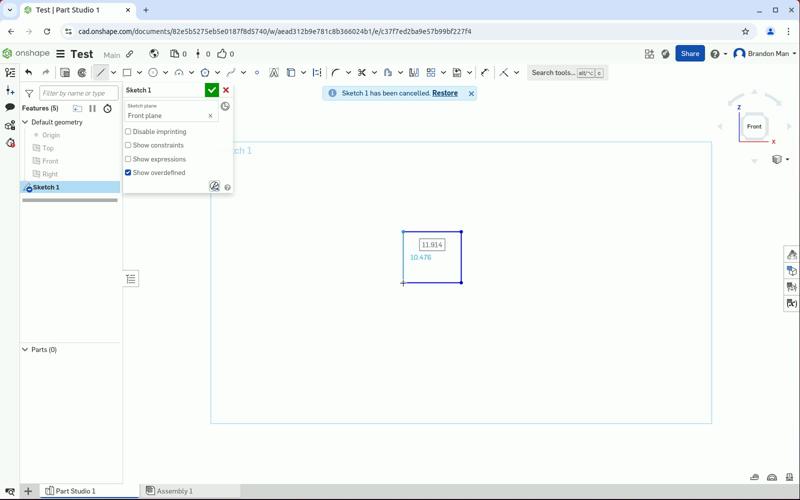
click(403, 282)
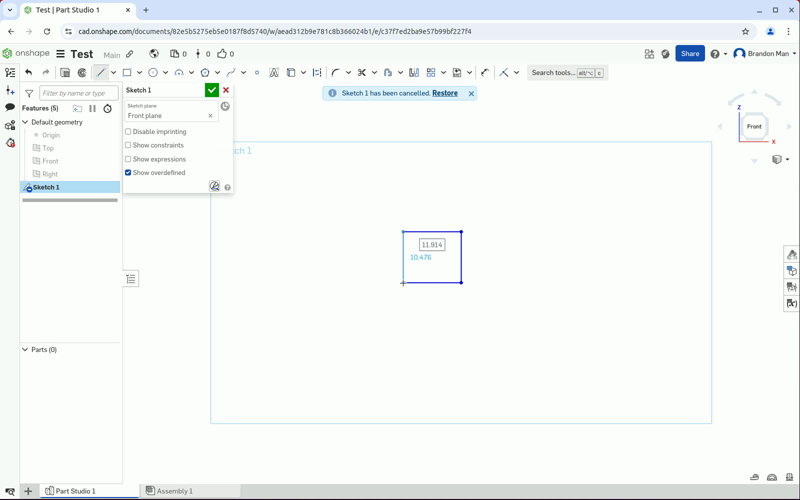
key(esc)
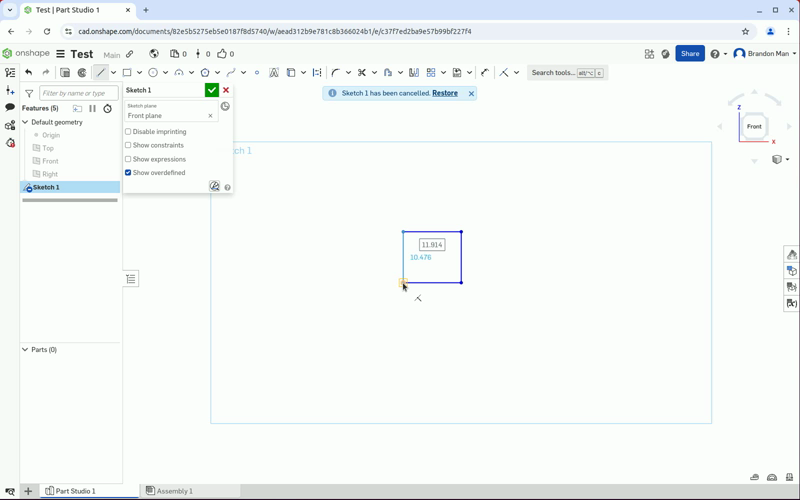
mouse_move(443, 259)
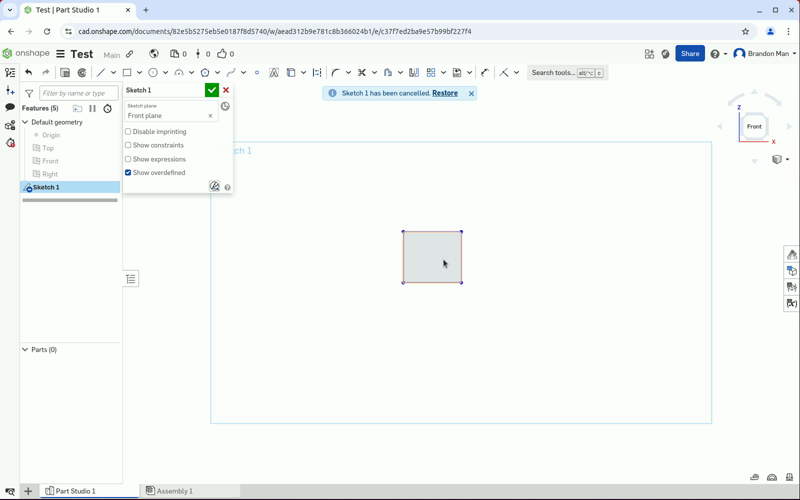
click(443, 259)
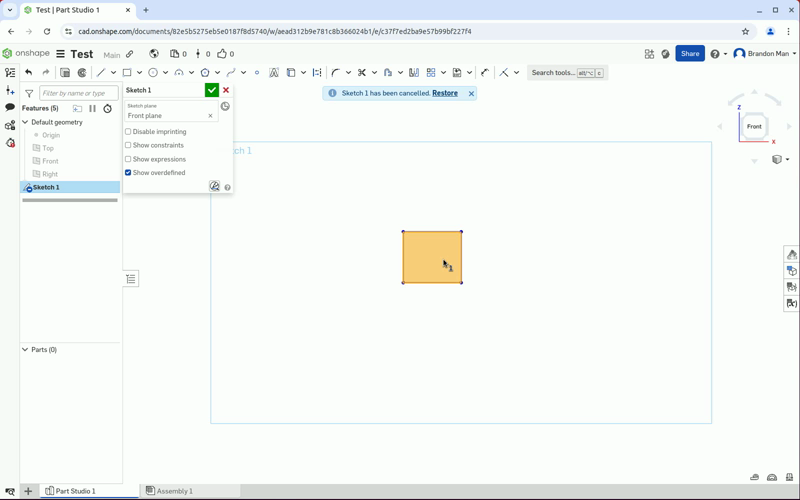
mouse_move(73, 352)
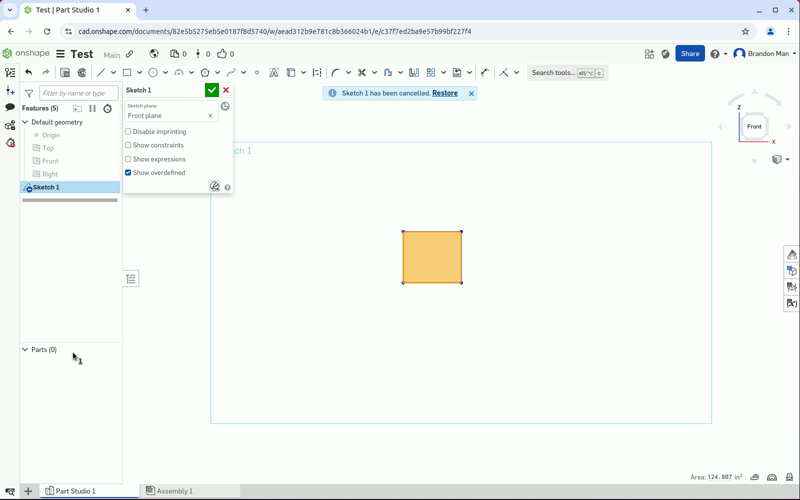
key(shift+y)
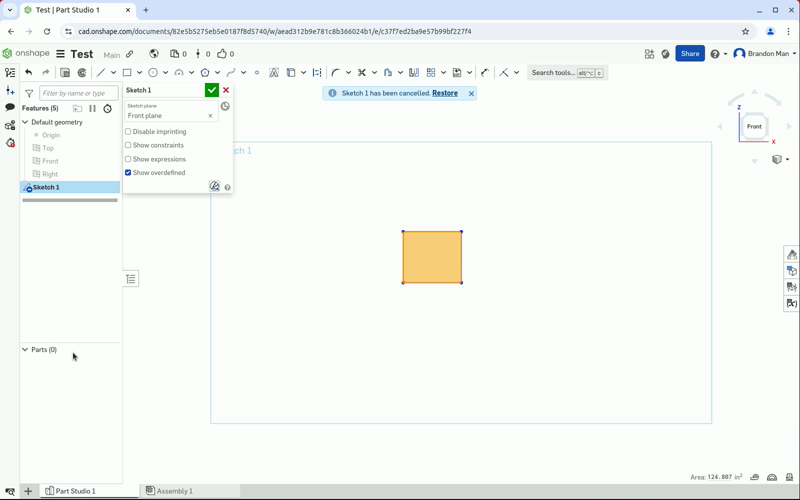
key(shift+e)
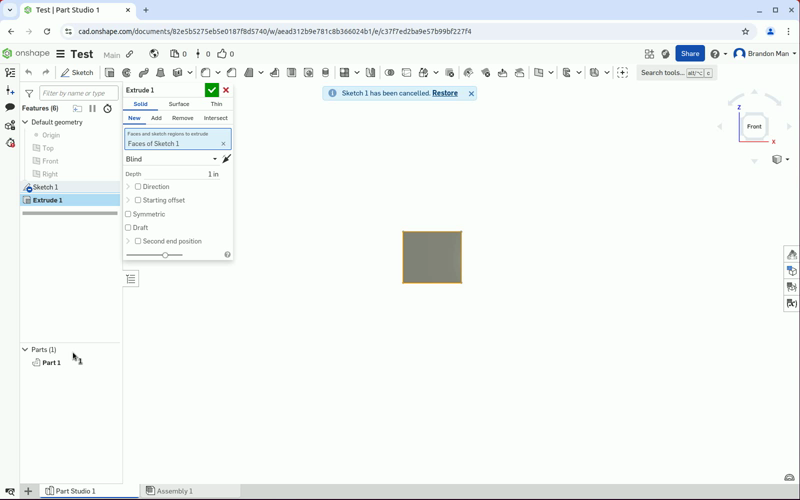
mouse_move(143, 106)
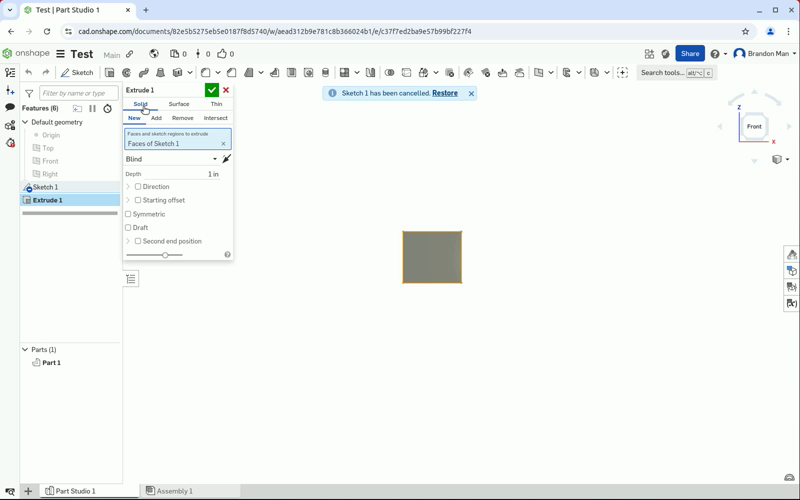
click(143, 106)
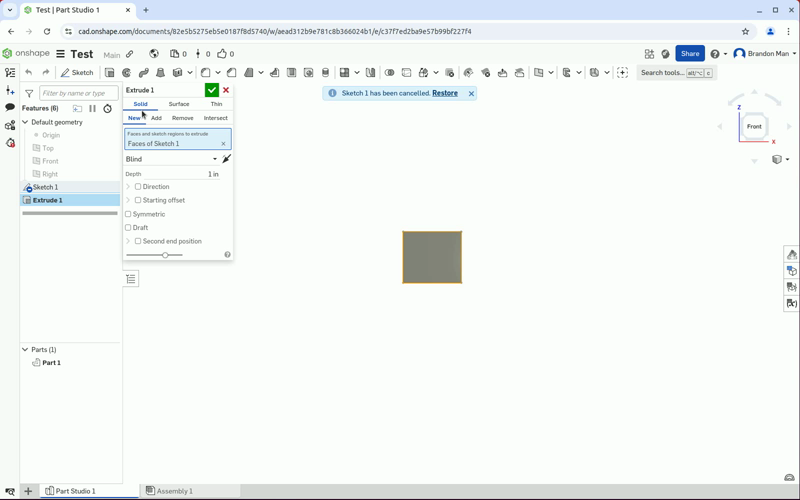
mouse_move(137, 120)
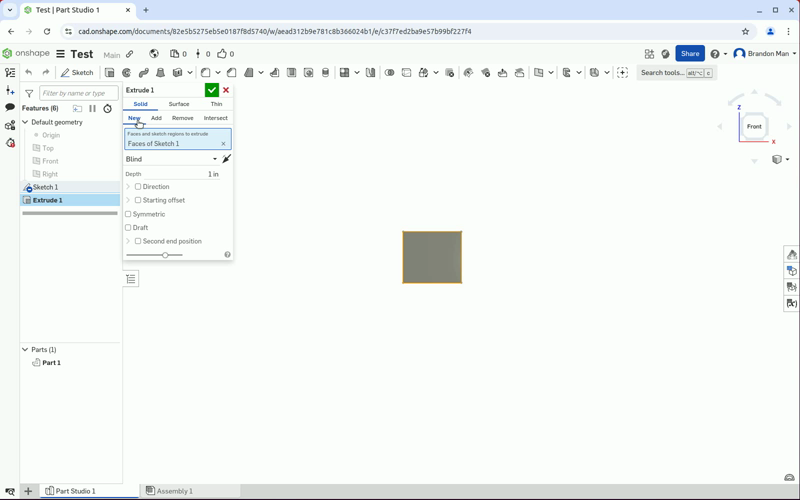
click(137, 120)
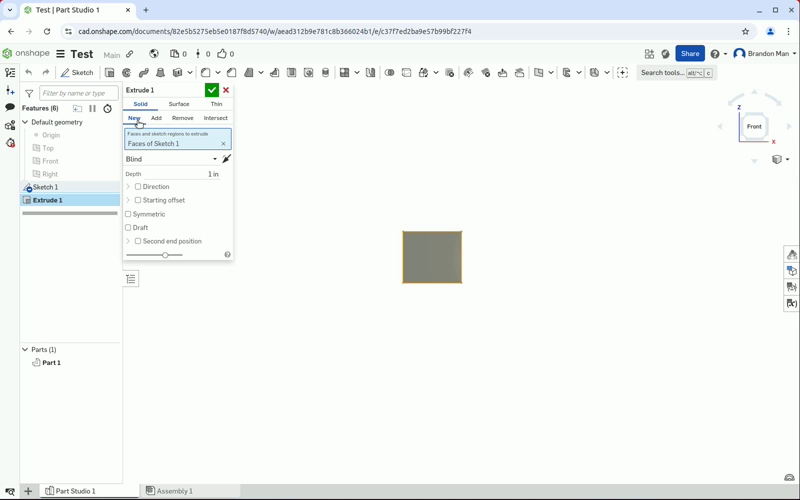
key(tab, 4)
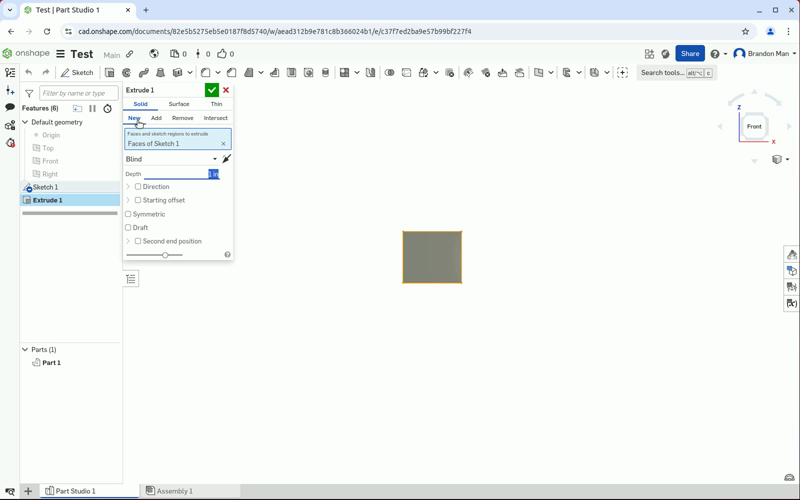
text(7.703)
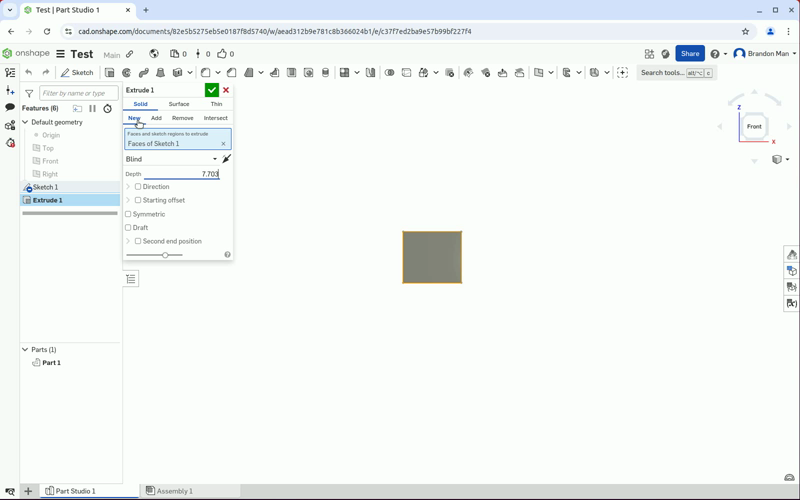
key(enter)
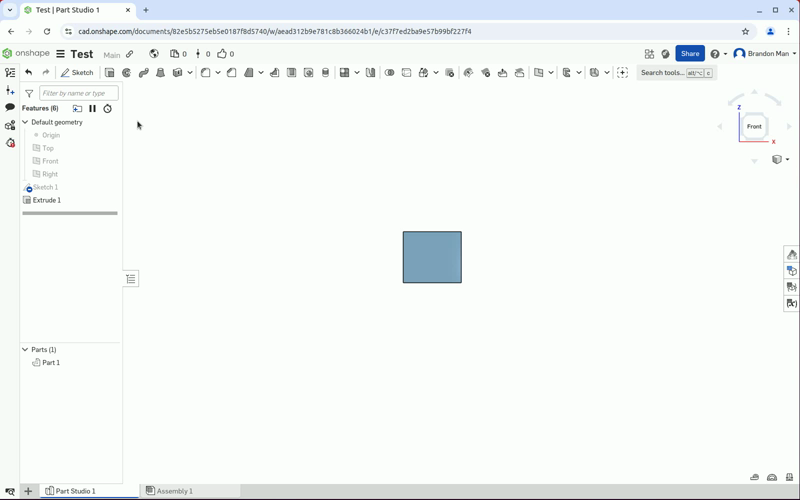
key(shift+h)
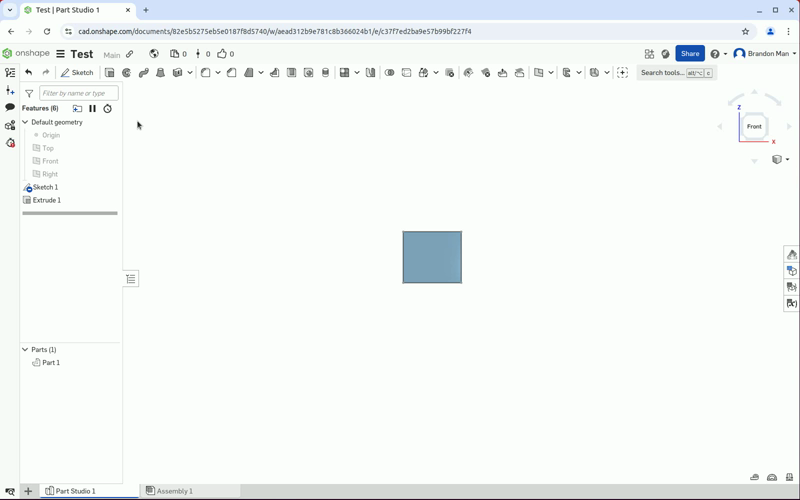
key(shift+h)
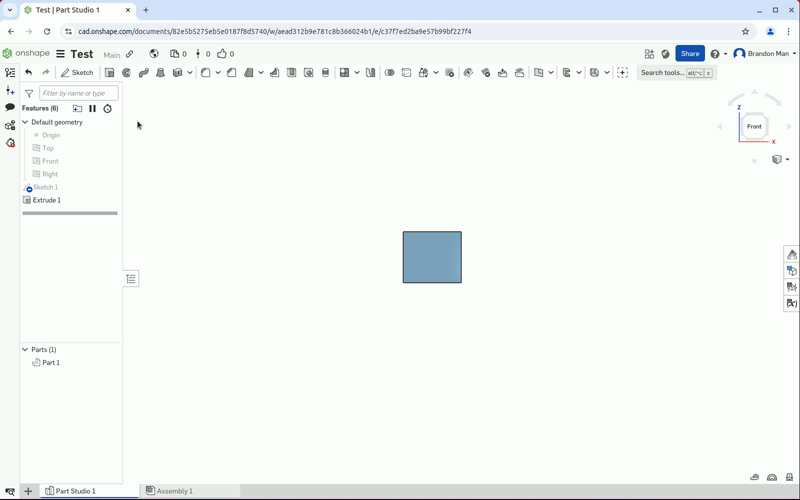
mouse_move(73, 189)
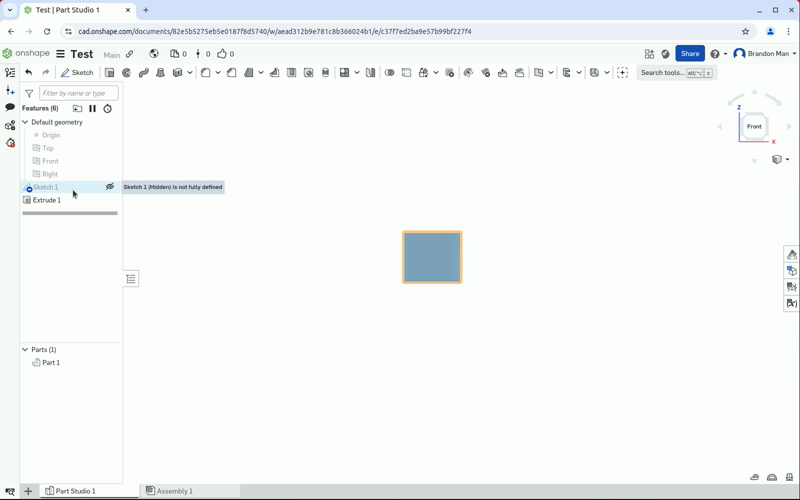
click(73, 189)
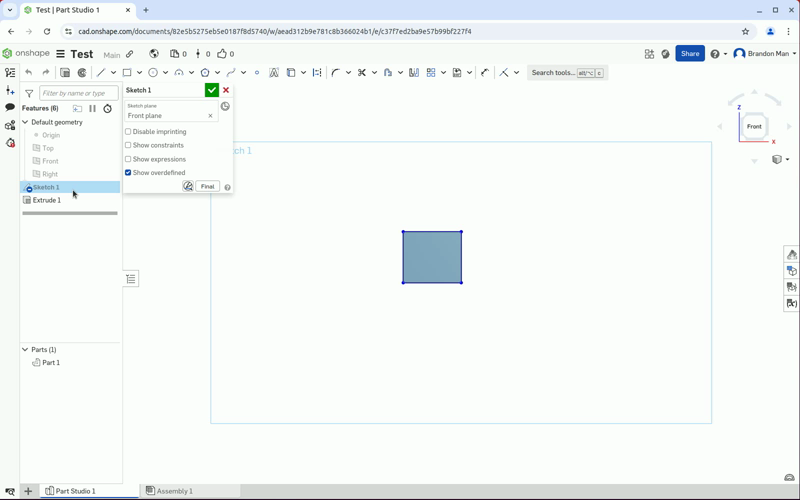
mouse_move(229, 92)
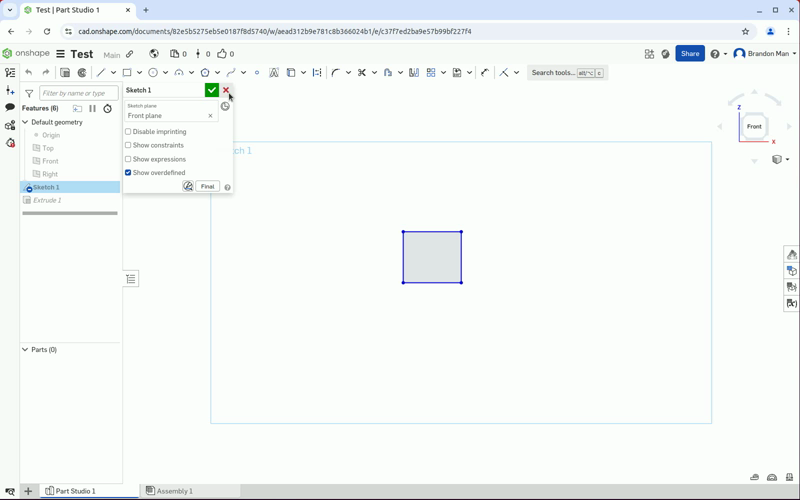
click(229, 92)
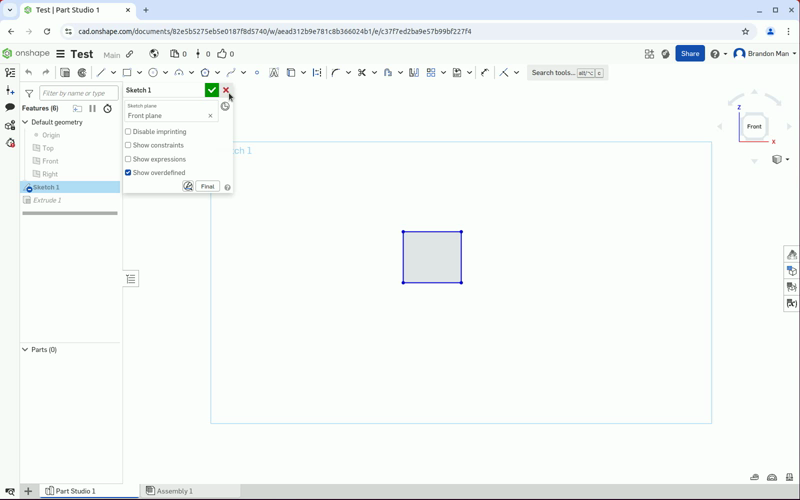
key(shift+s)
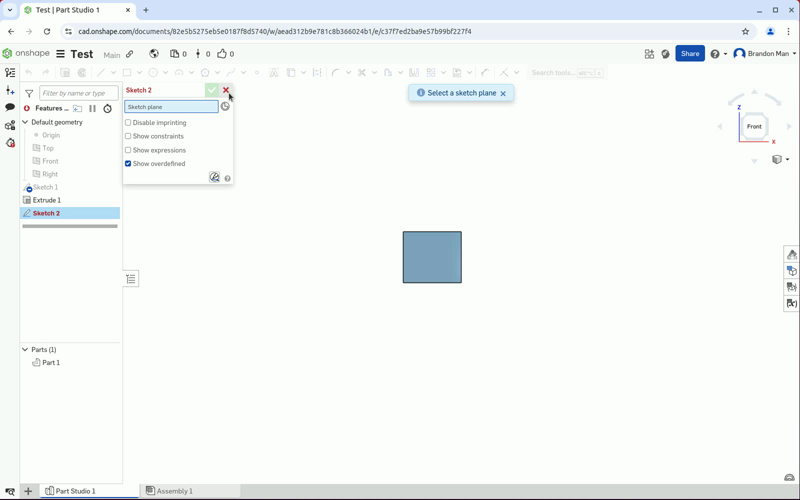
mouse_move(73, 163)
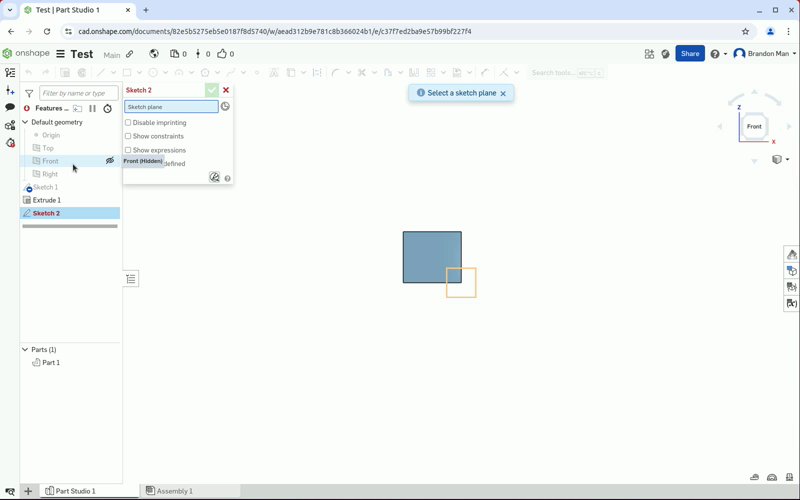
click(73, 163)
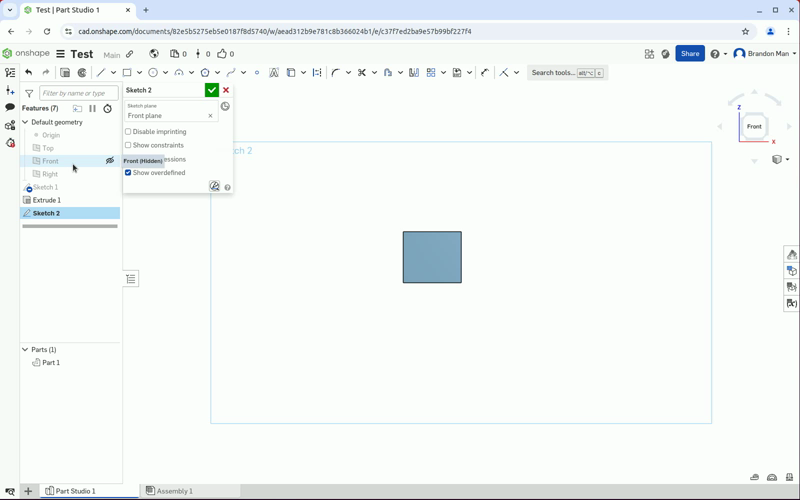
mouse_move(73, 352)
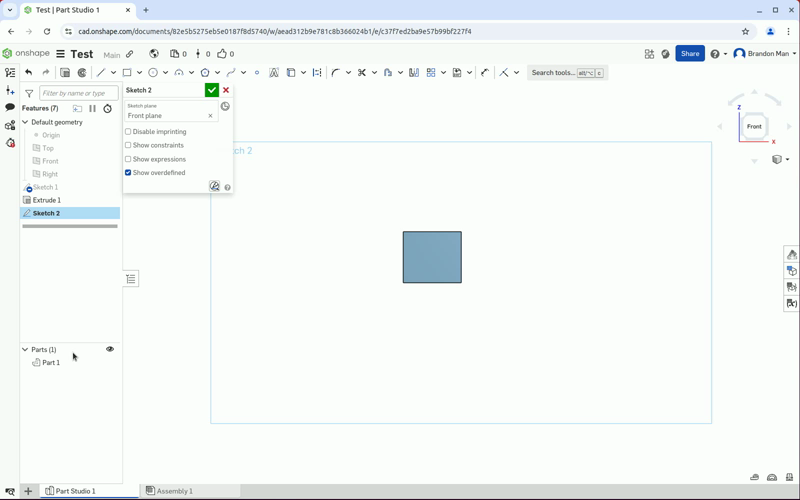
key(y)
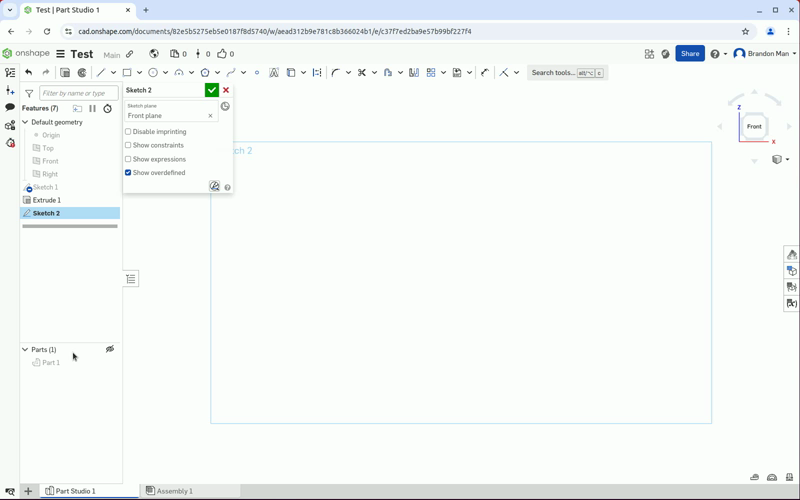
key(l)
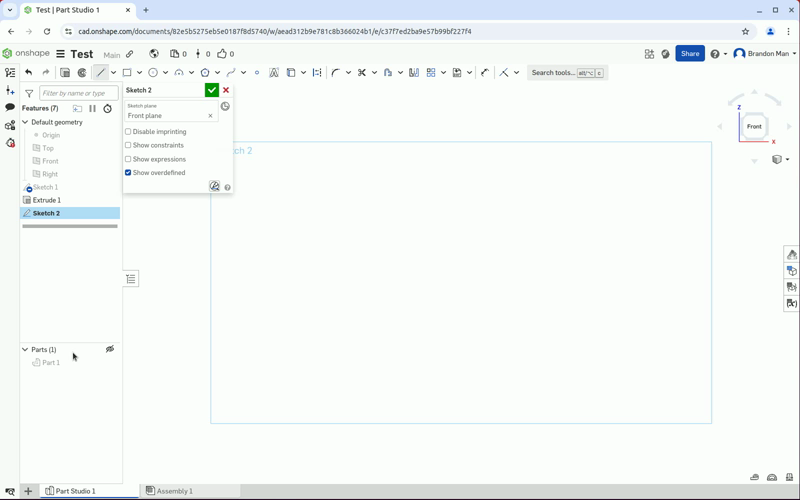
key_down(shift)
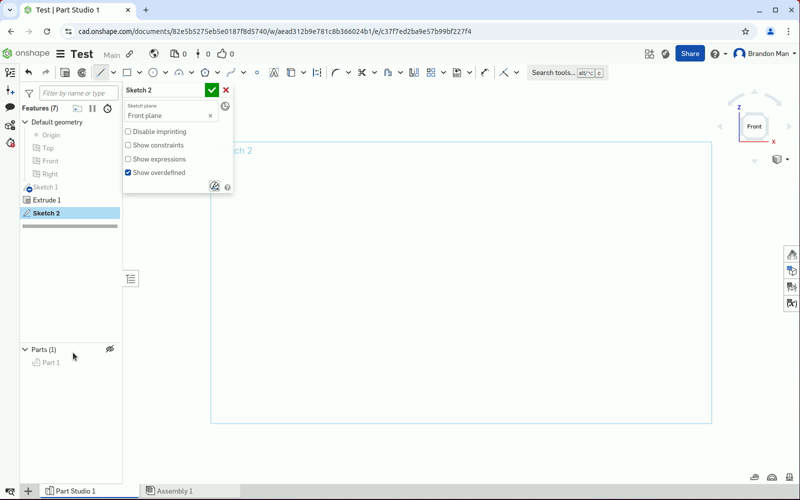
mouse_move(460, 232)
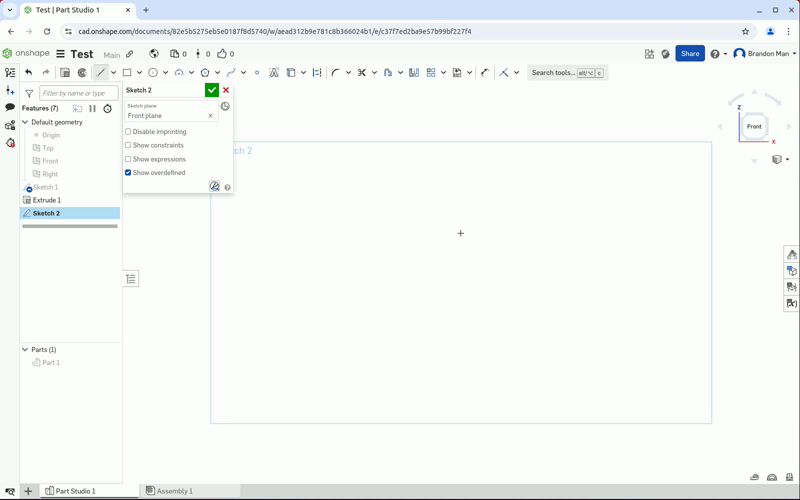
click(460, 232)
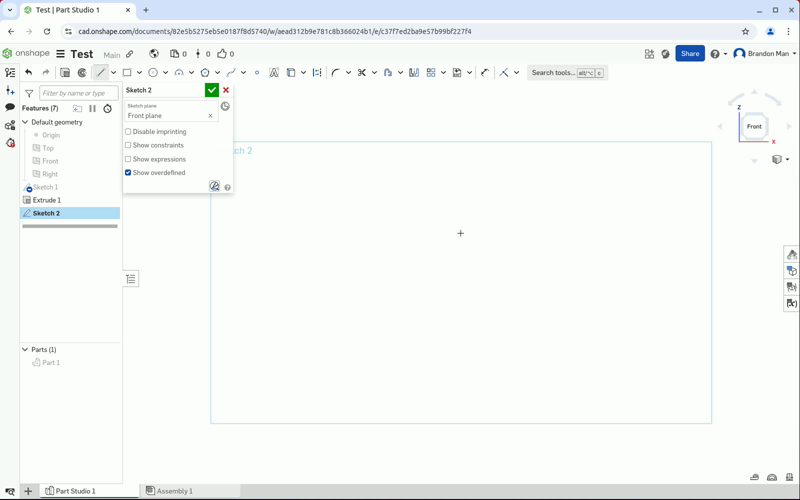
key_up(shift)
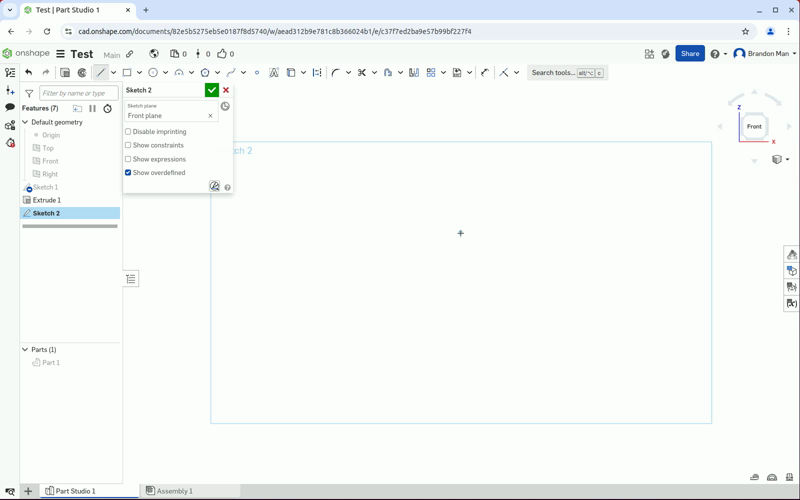
key_down(shift)
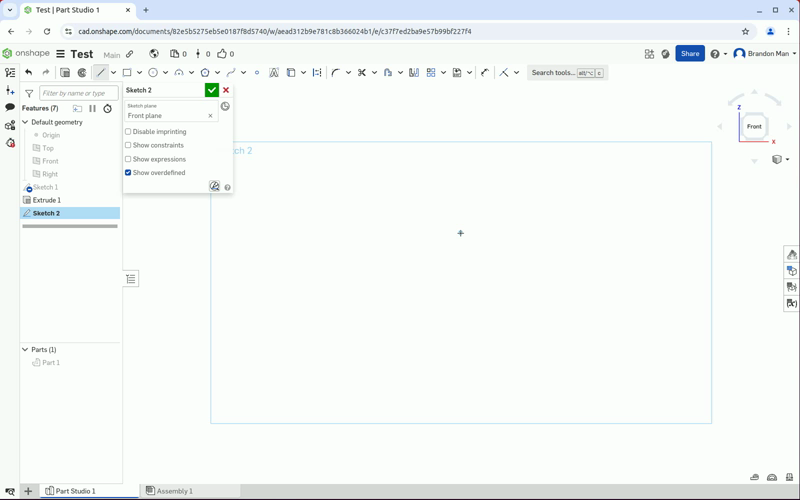
mouse_move(490, 232)
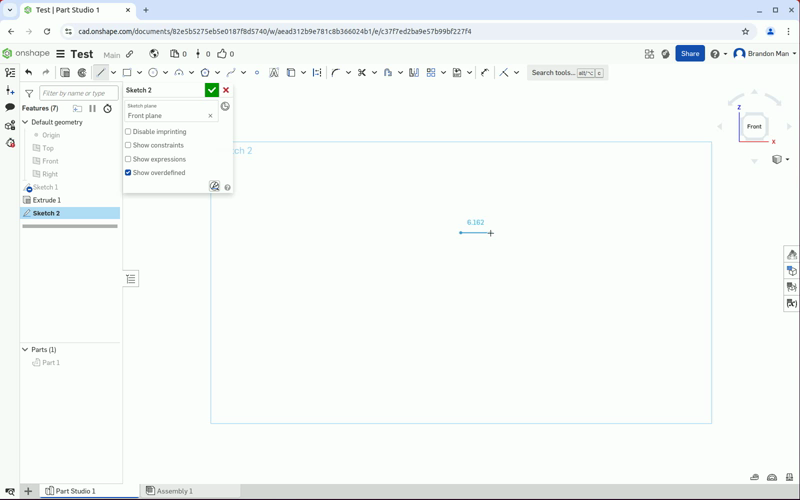
mouse_move(520, 232)
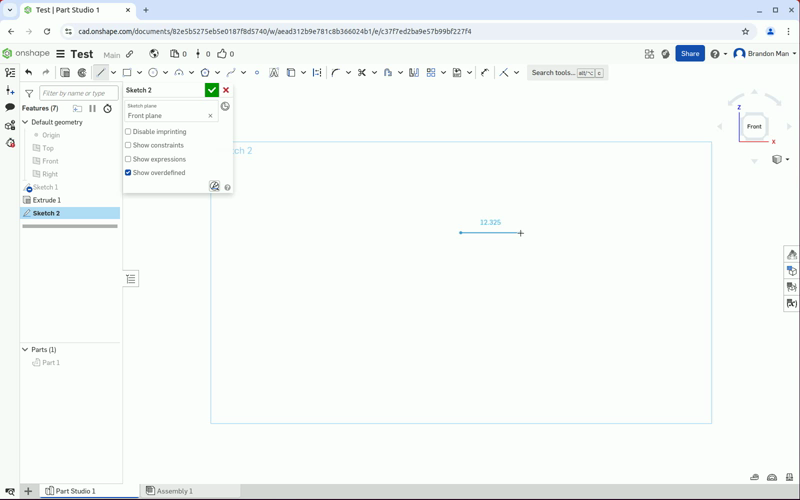
click(520, 232)
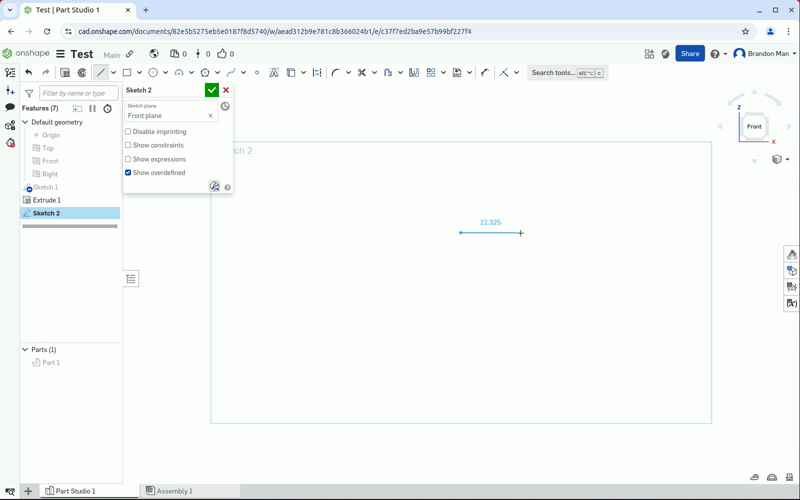
key_up(shift)
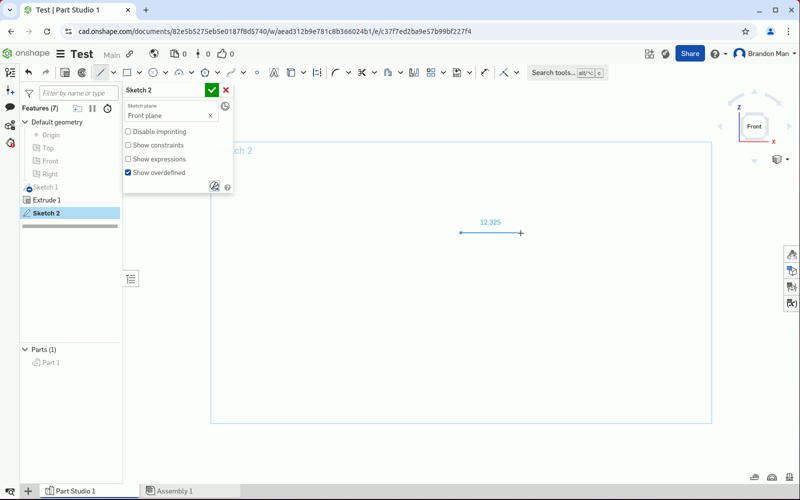
key_down(shift)
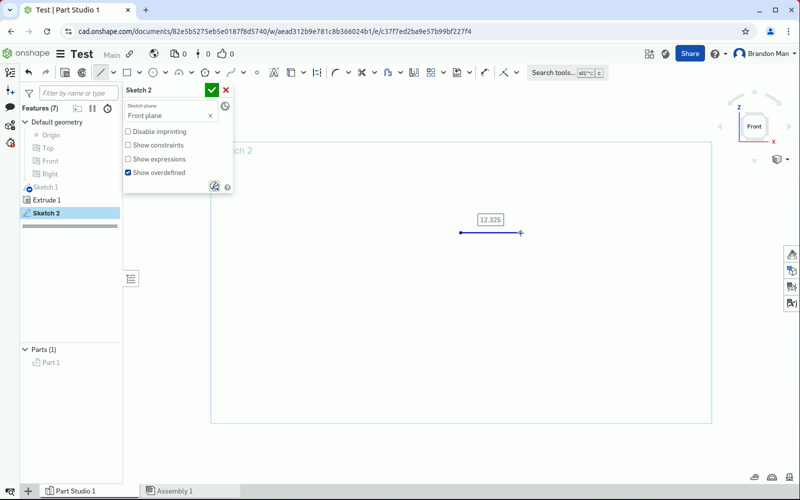
mouse_move(550, 232)
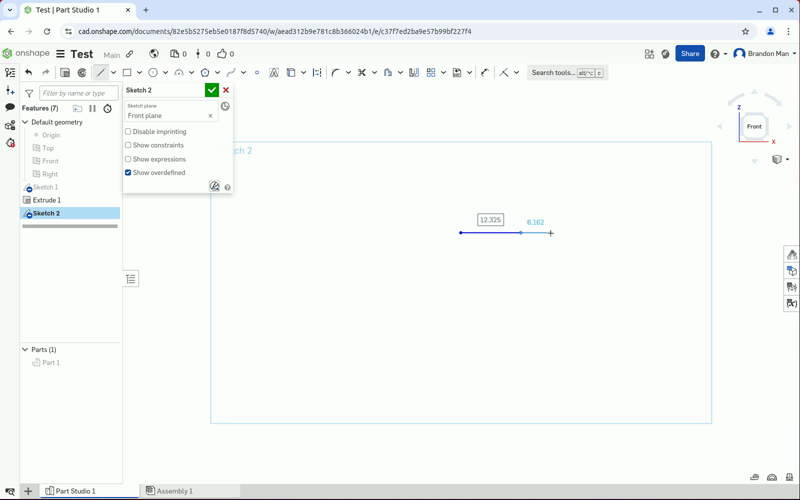
mouse_move(521, 232)
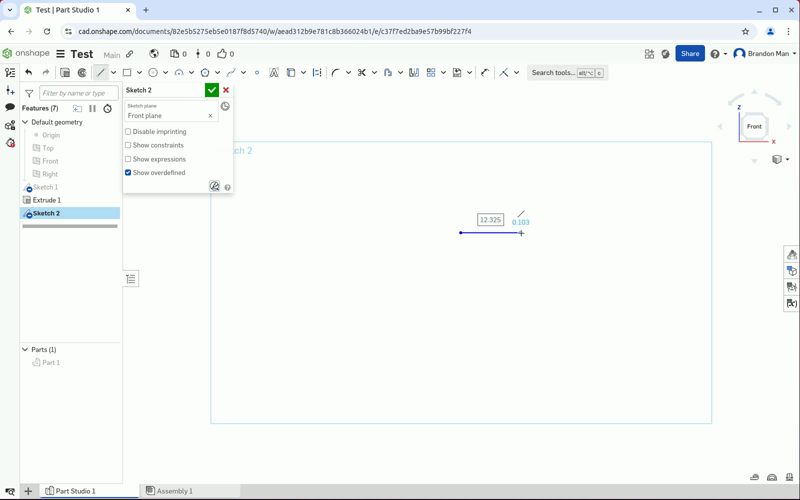
scroll(6)
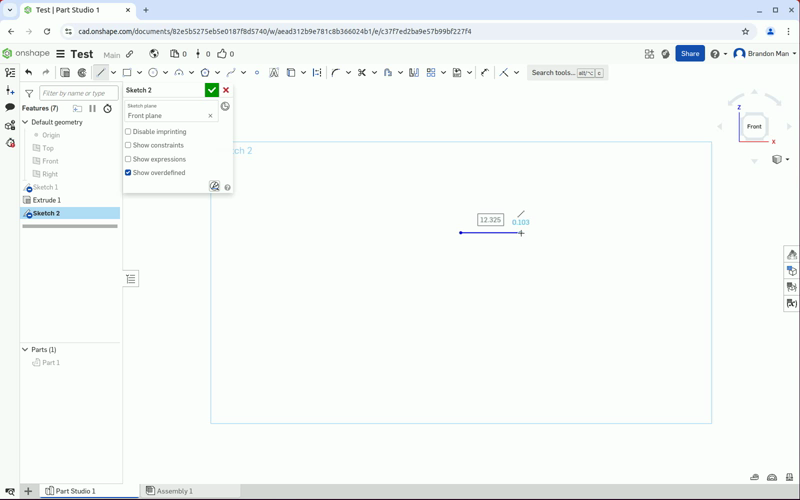
scroll(6)
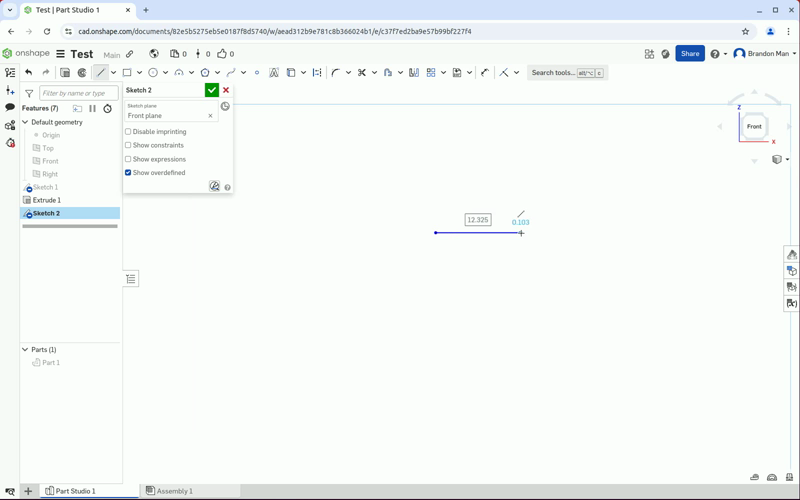
scroll(6)
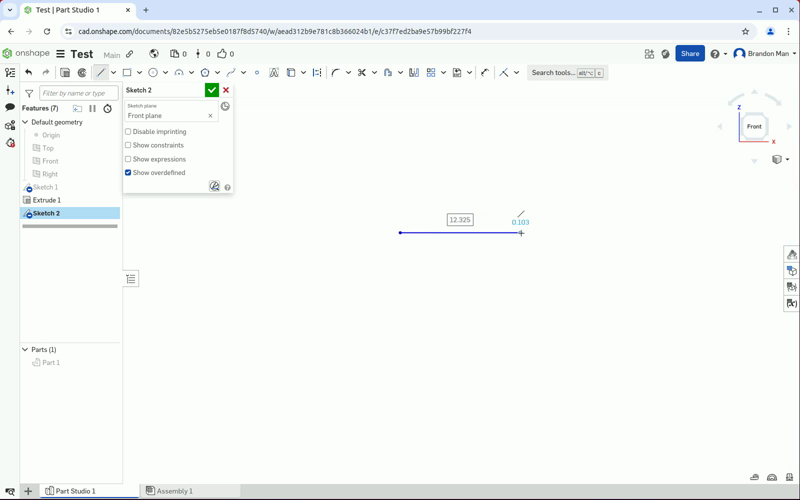
scroll(6)
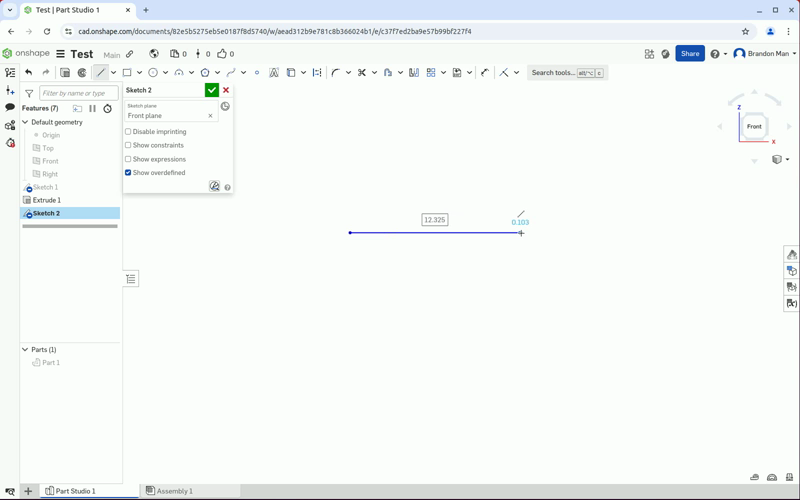
scroll(6)
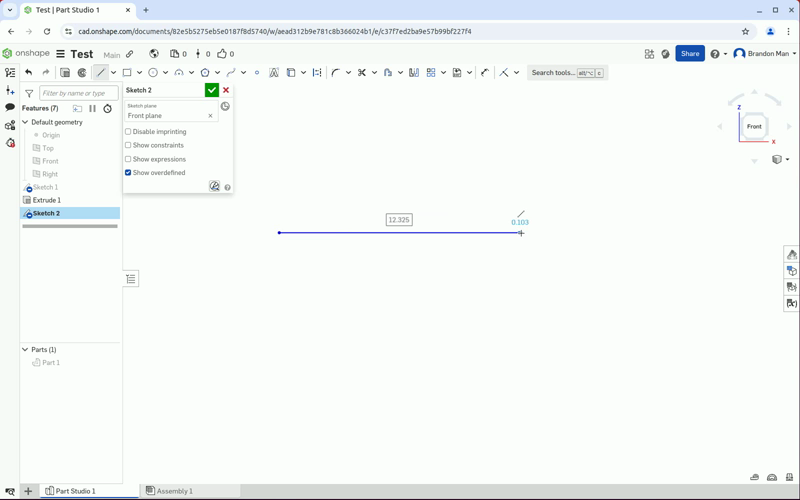
scroll(6)
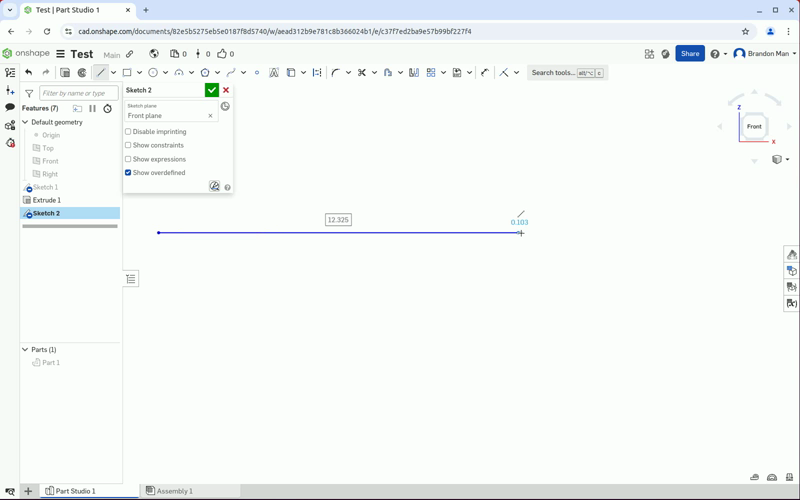
scroll(6)
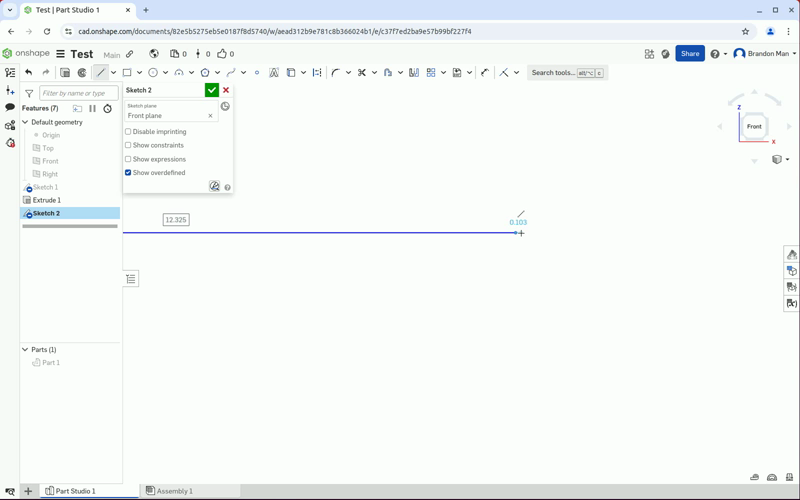
click(521, 232)
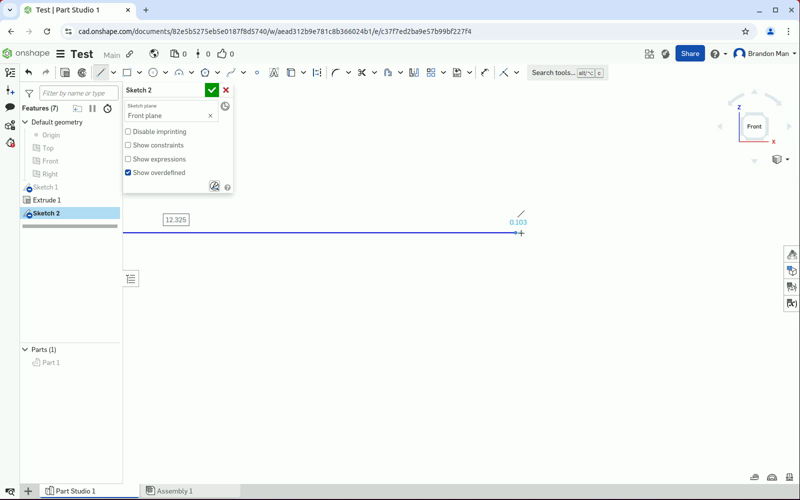
scroll(-6)
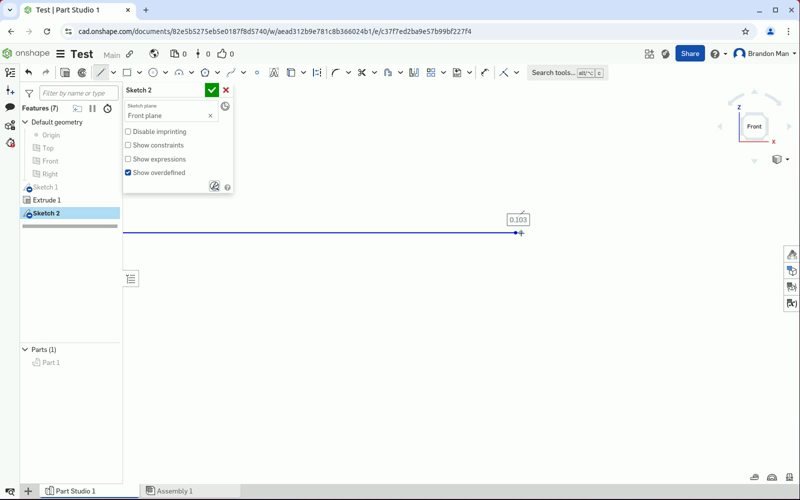
scroll(-6)
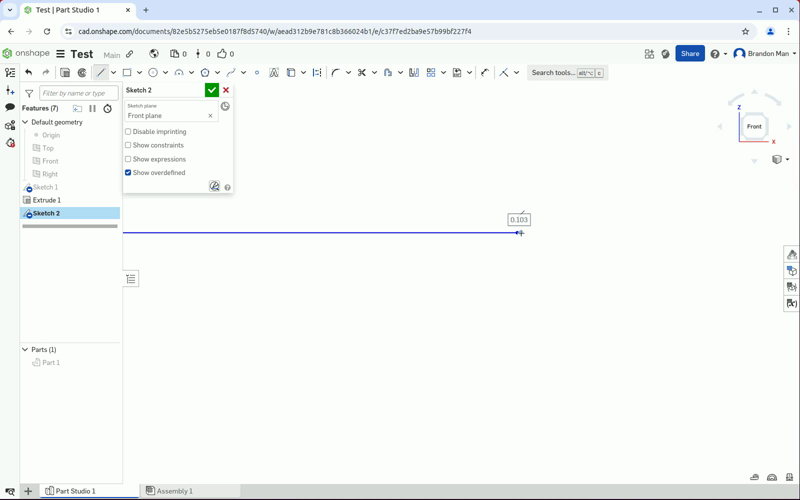
scroll(-6)
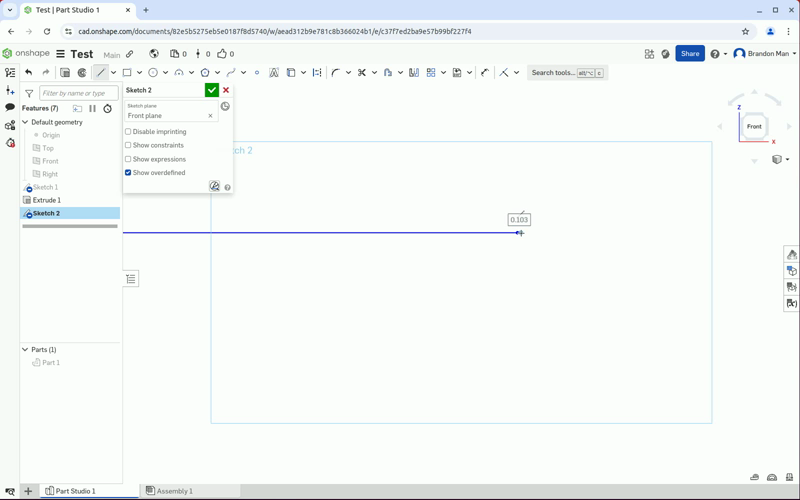
scroll(-6)
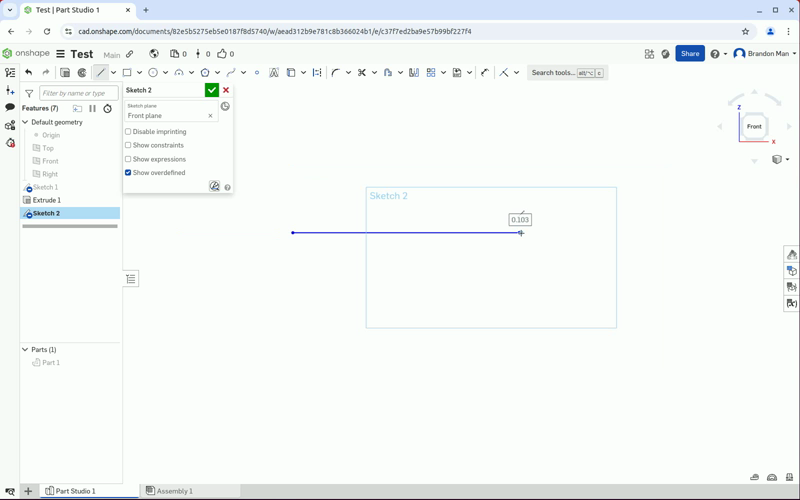
scroll(-6)
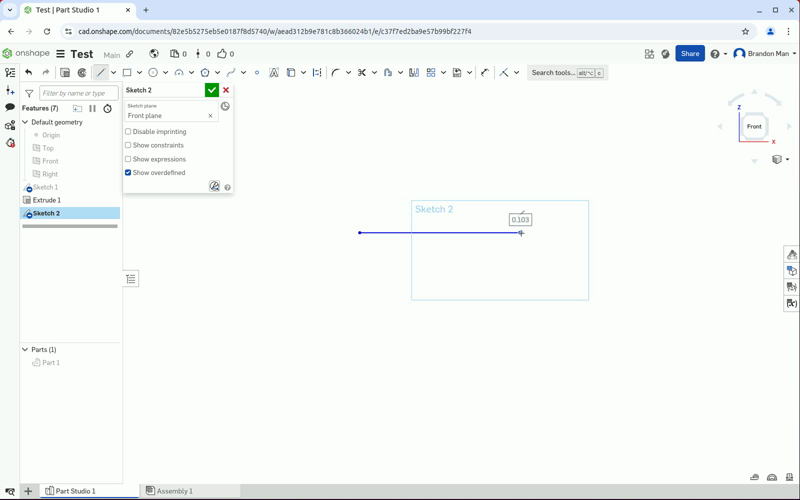
scroll(-6)
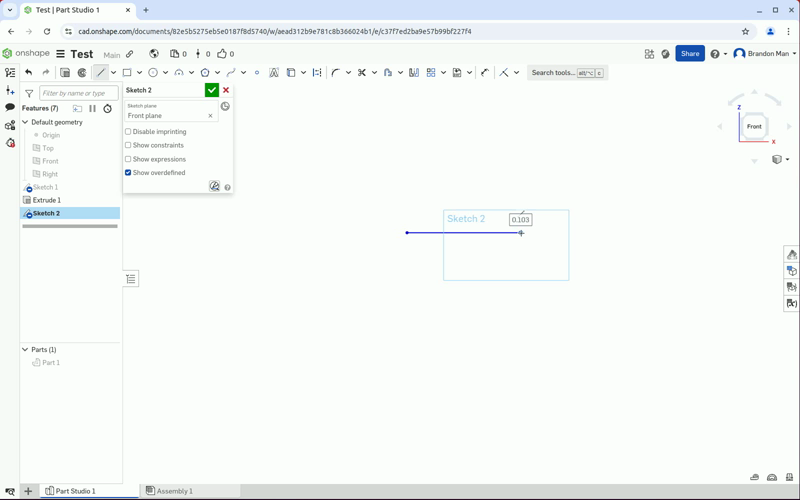
scroll(-6)
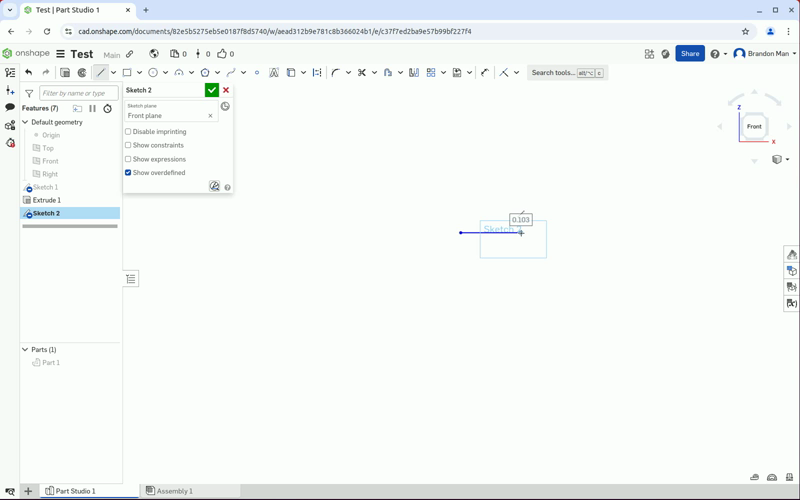
key_up(shift)
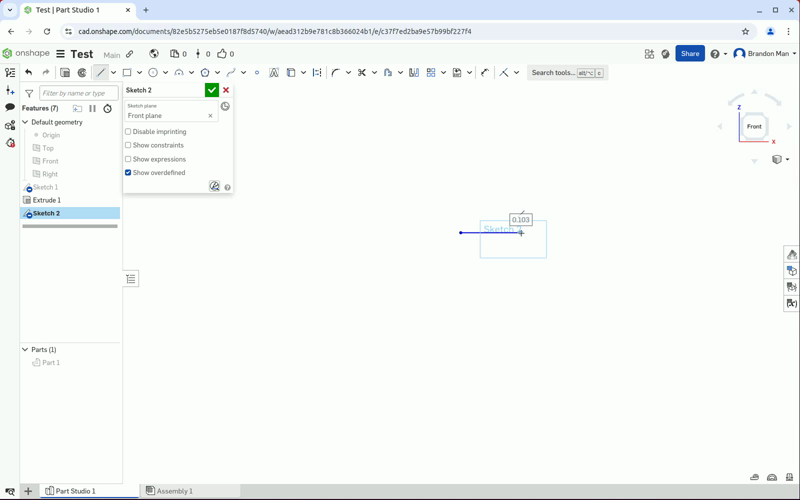
key_down(shift)
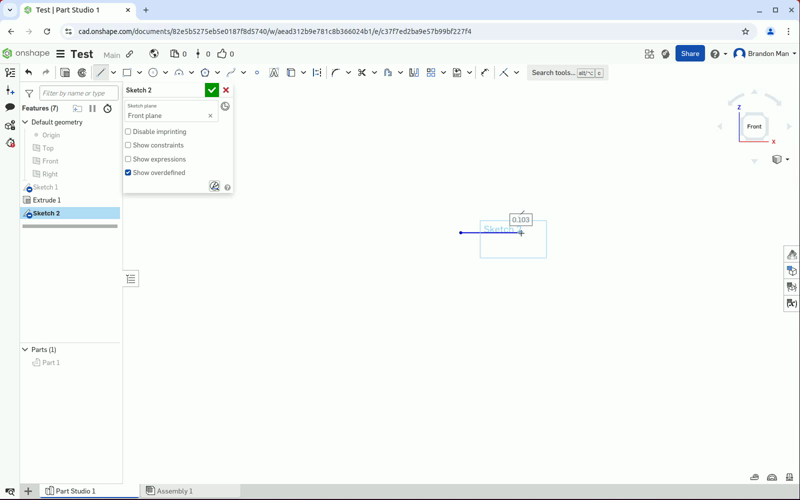
mouse_move(551, 232)
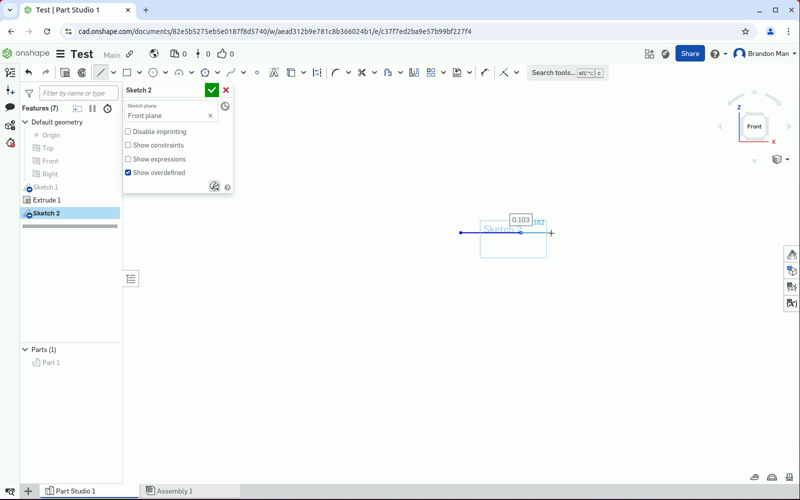
mouse_move(521, 180)
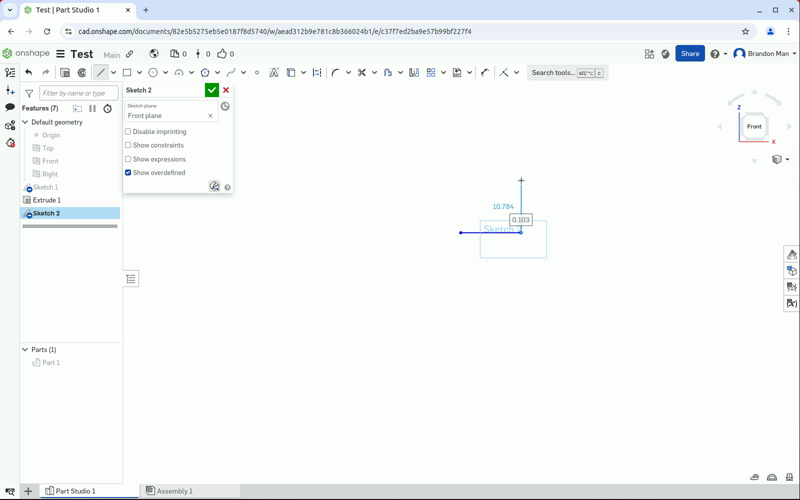
click(521, 180)
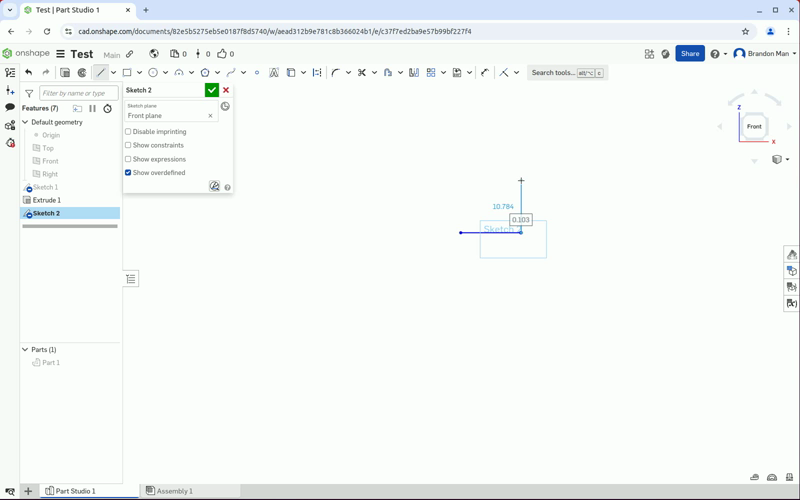
key_up(shift)
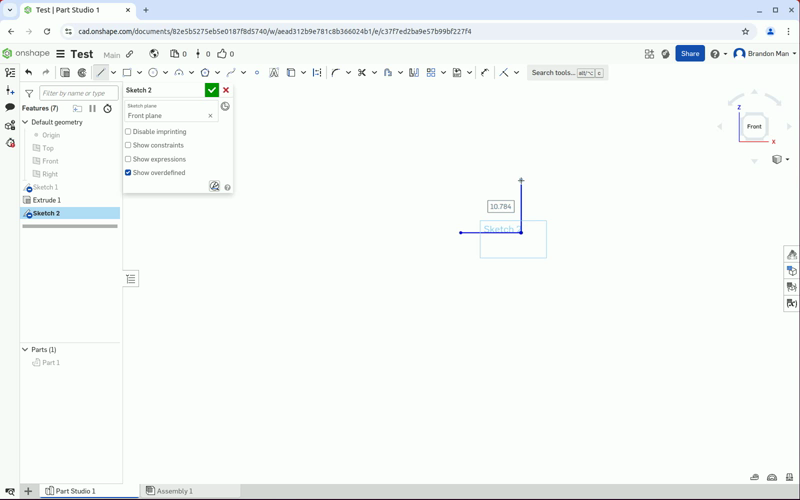
key_down(shift)
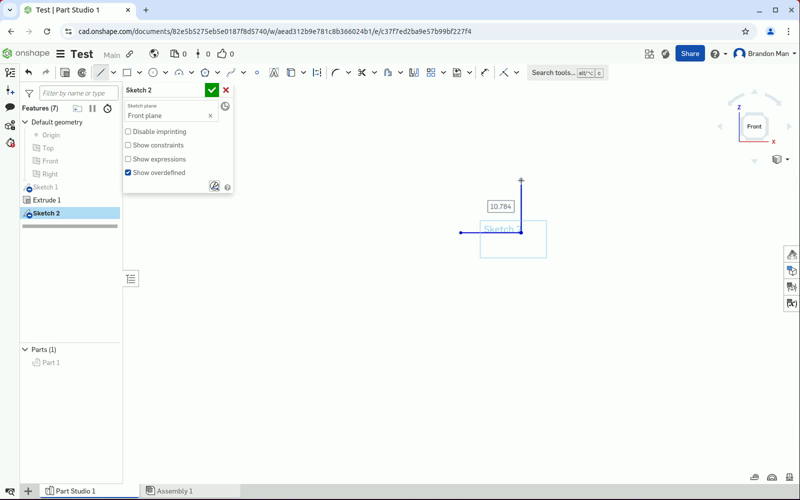
mouse_move(460, 180)
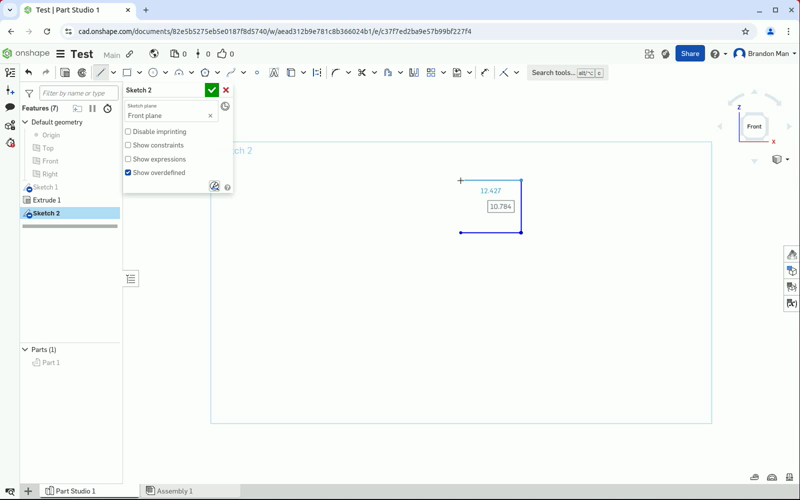
click(460, 180)
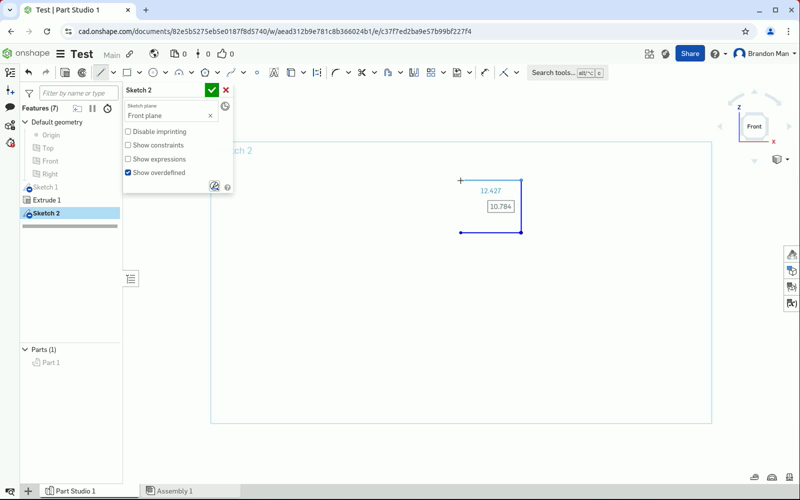
key_up(shift)
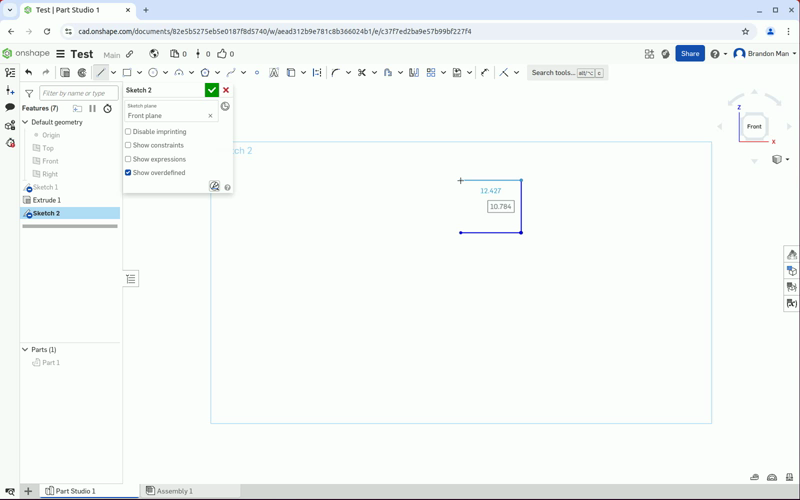
mouse_move(490, 180)
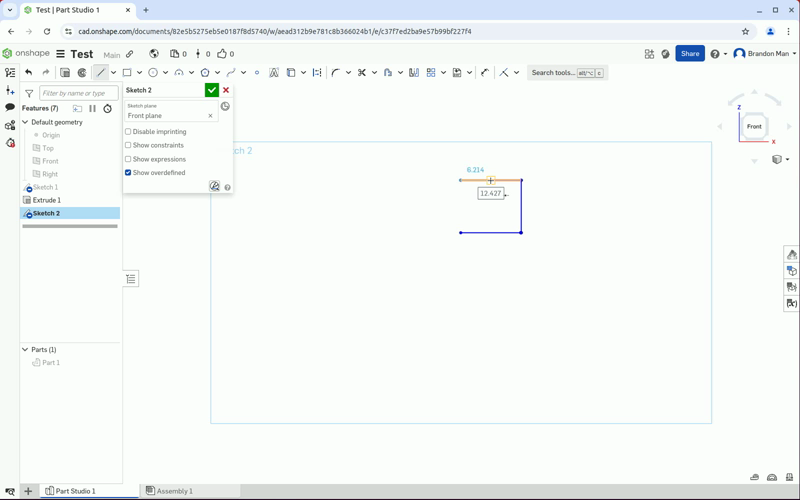
key_down(shift)
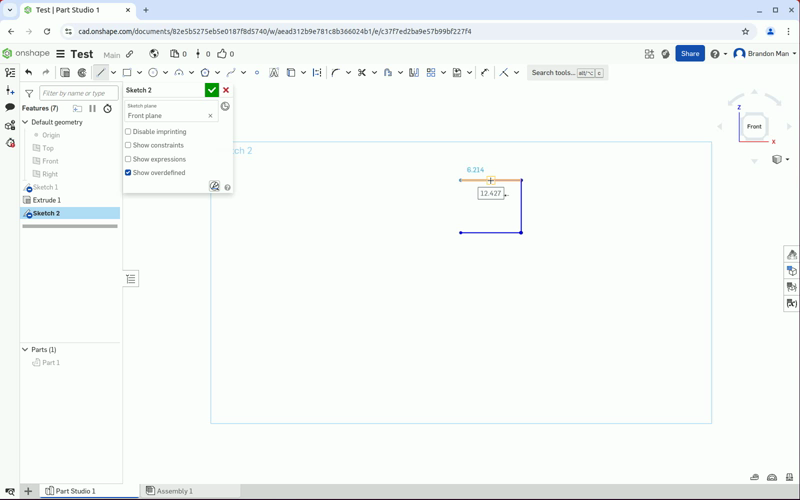
mouse_move(460, 232)
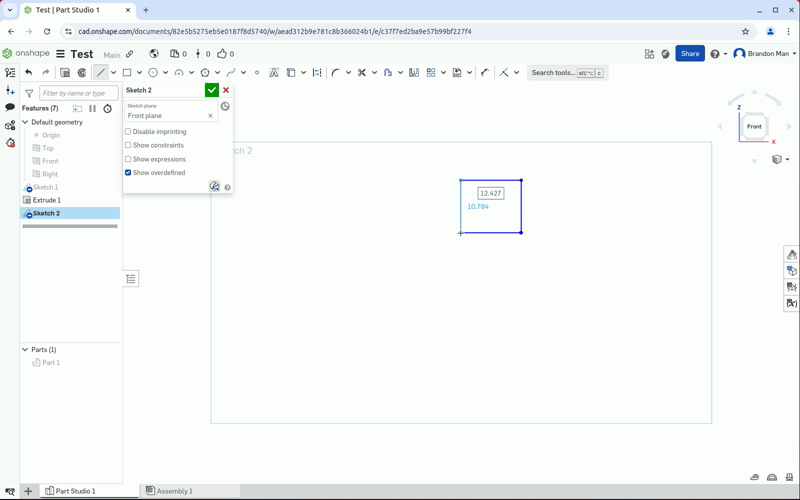
key_up(shift)
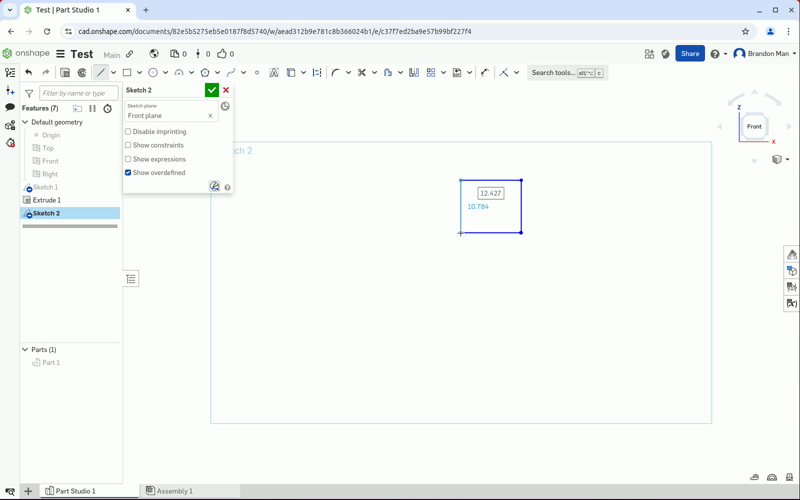
click(460, 232)
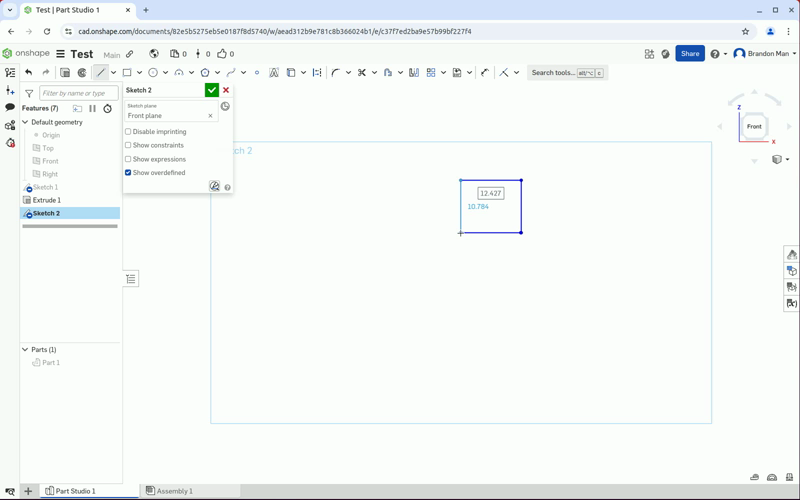
key(esc)
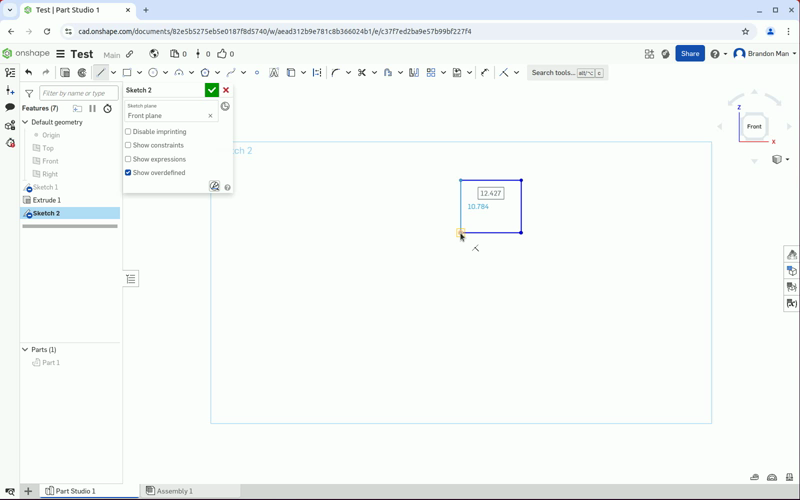
mouse_move(465, 210)
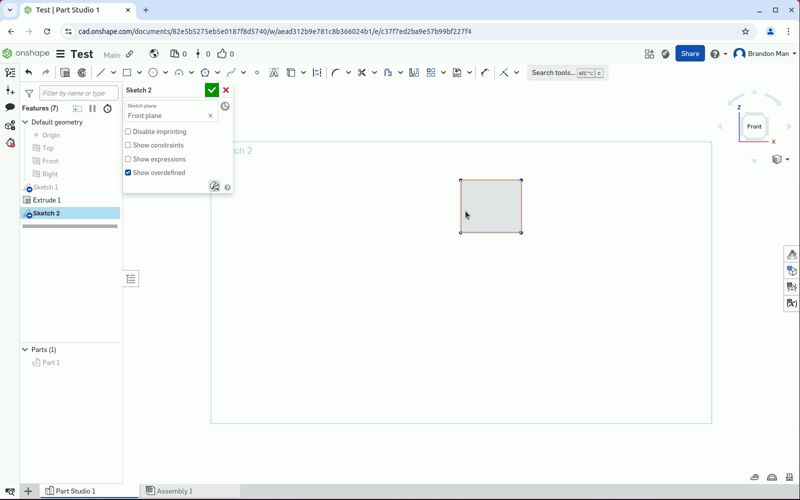
click(465, 210)
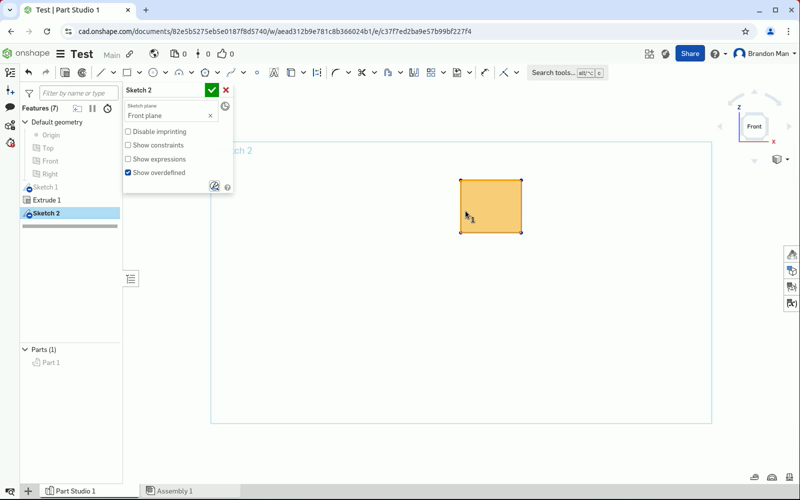
mouse_move(73, 352)
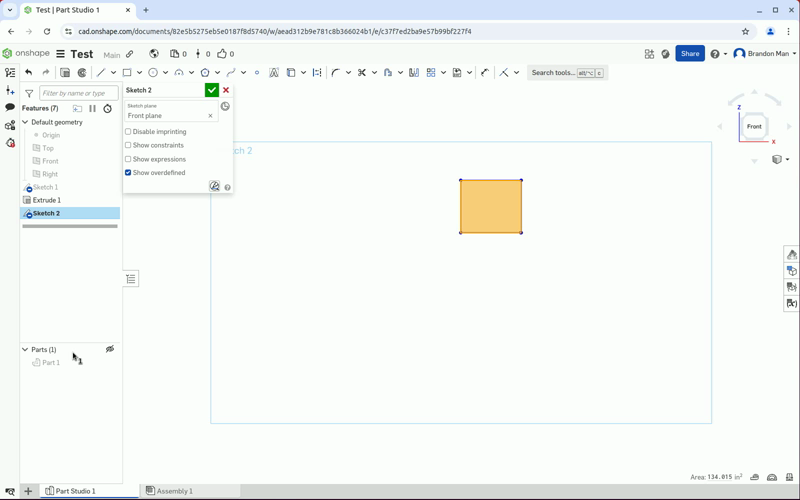
key(shift+y)
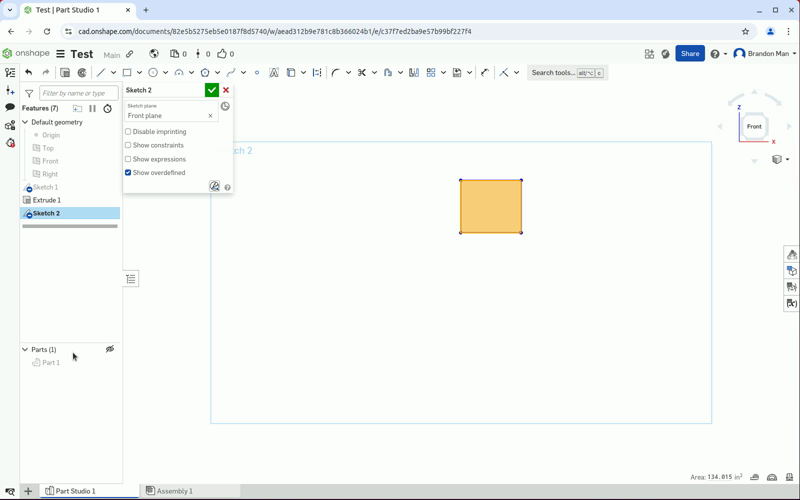
key(shift+e)
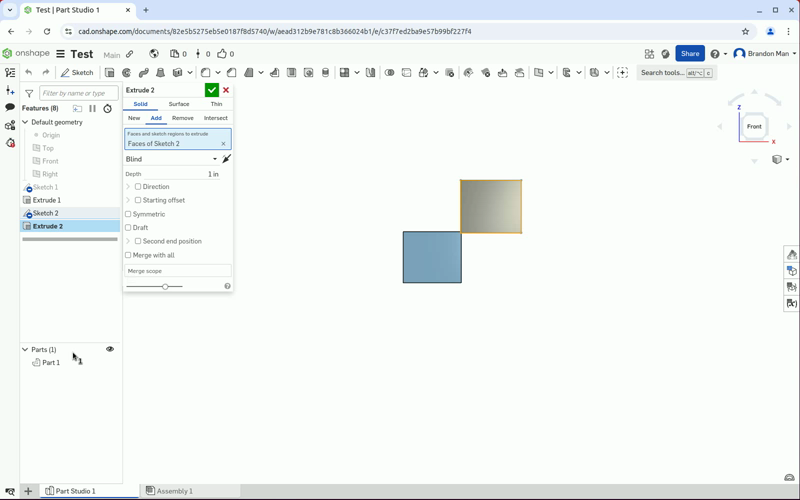
mouse_move(143, 106)
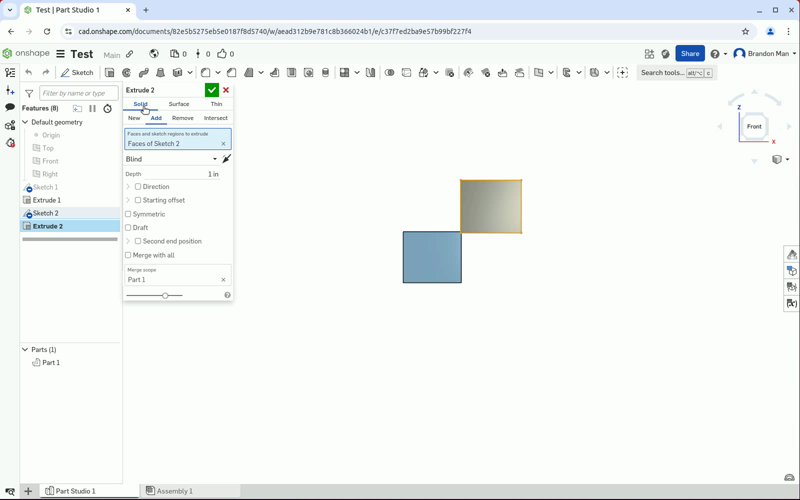
click(143, 106)
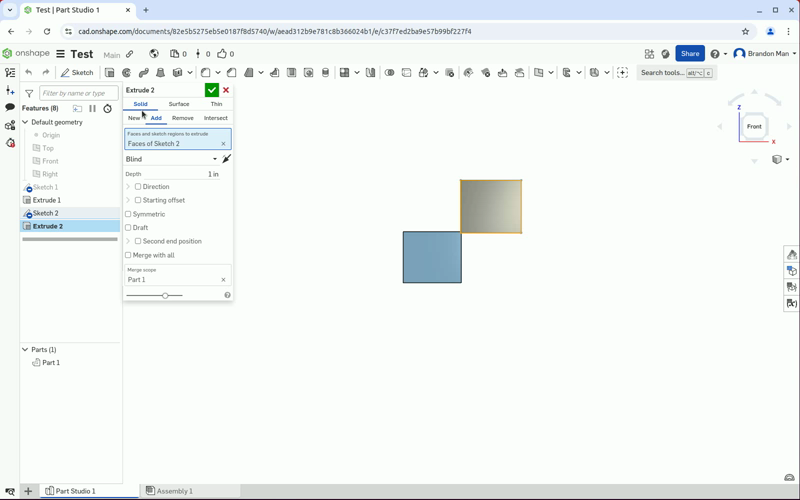
mouse_move(137, 120)
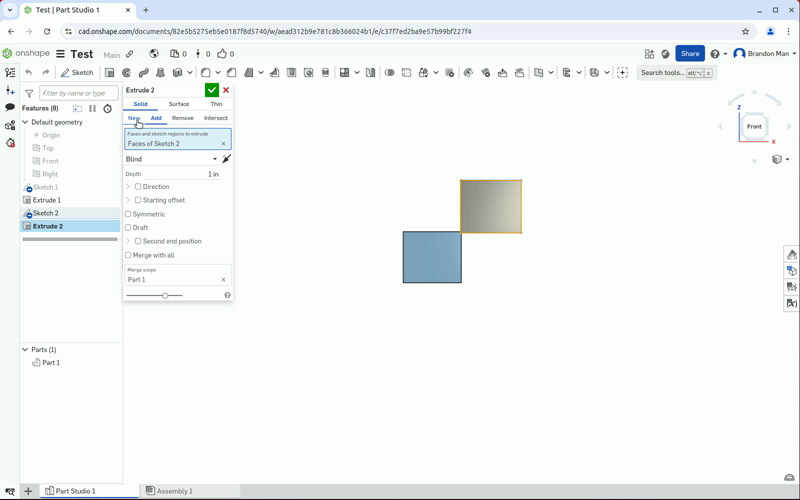
click(137, 120)
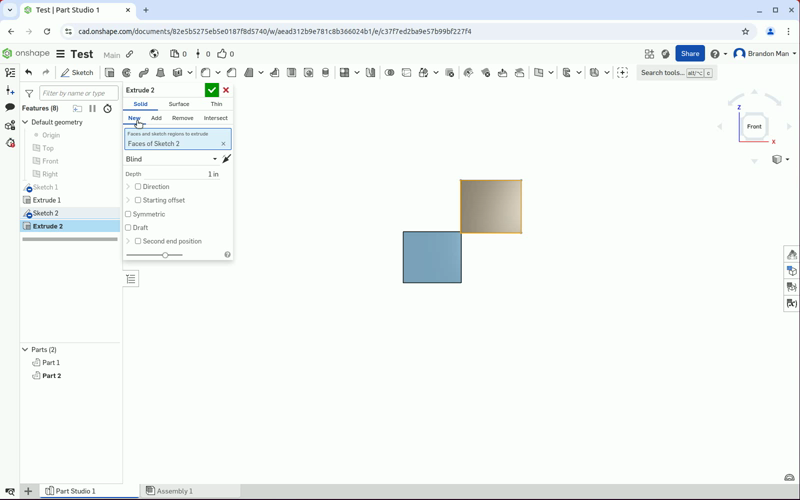
key(tab, 4)
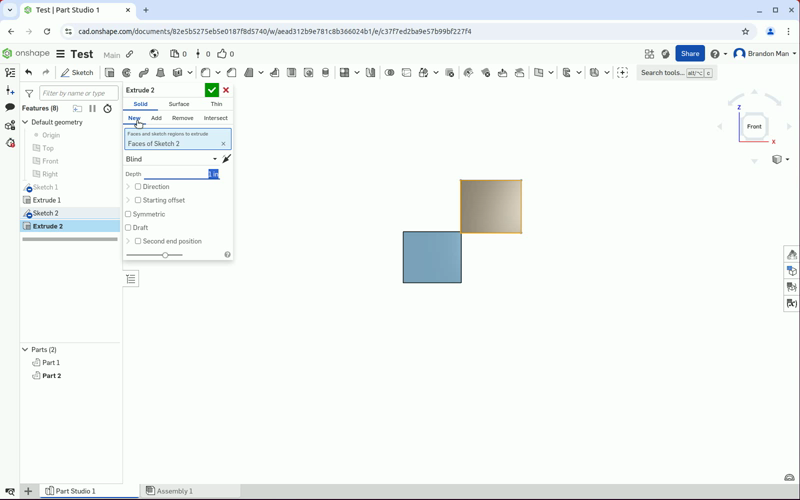
text(7.703)
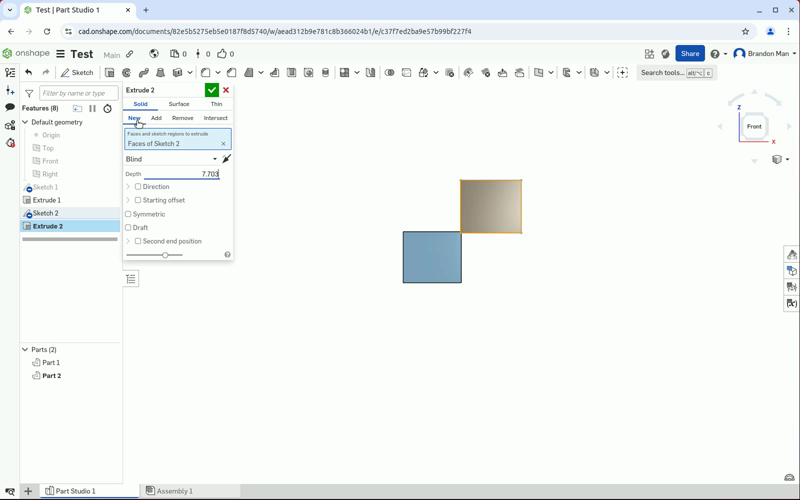
key(enter)
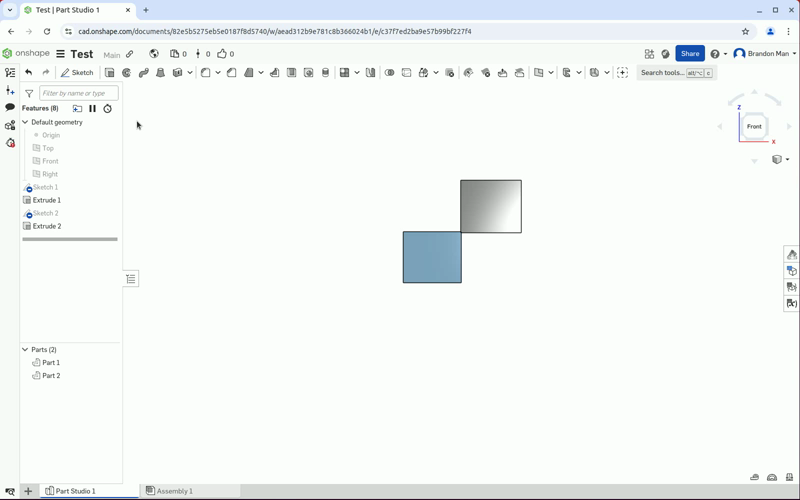
key(shift+h)
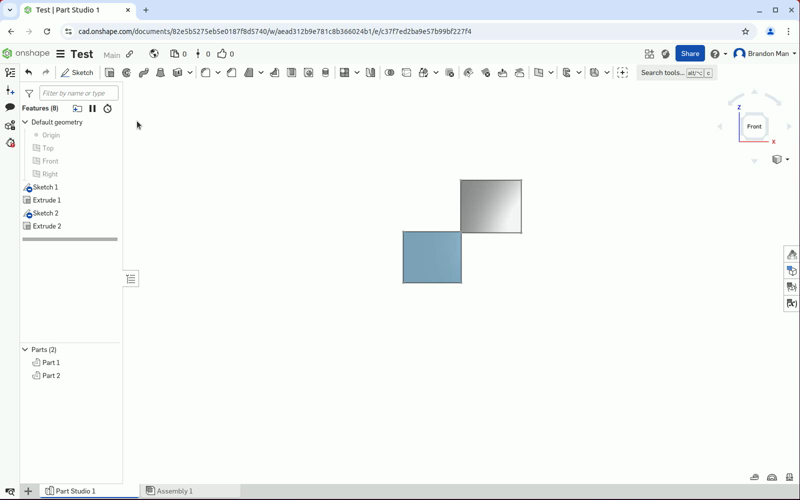
key(shift+h)
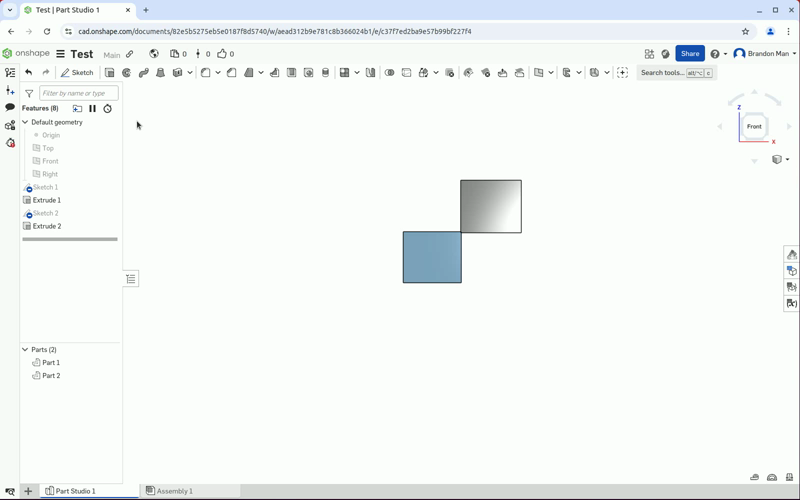
mouse_move(73, 189)
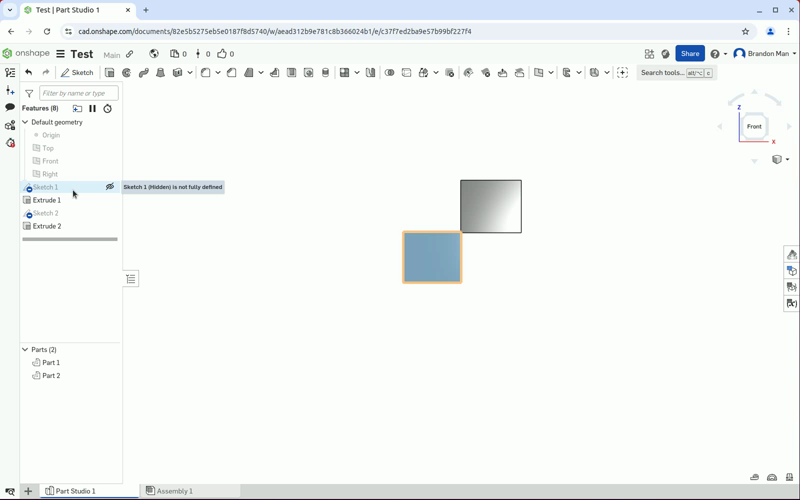
click(73, 189)
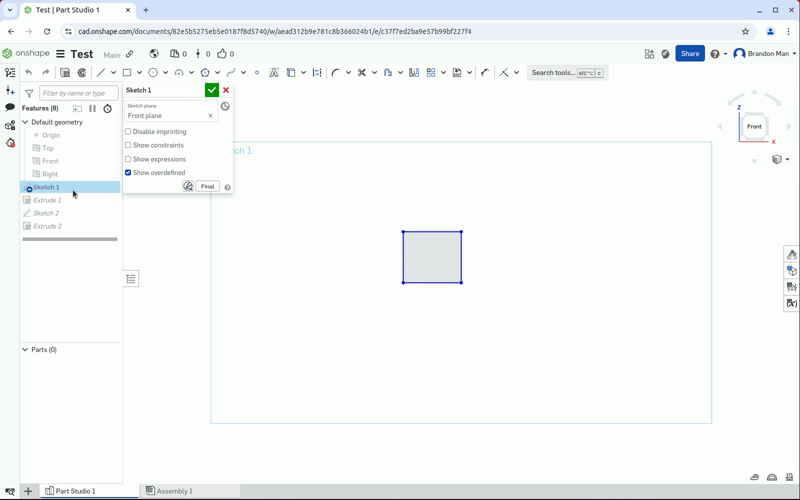
mouse_move(229, 92)
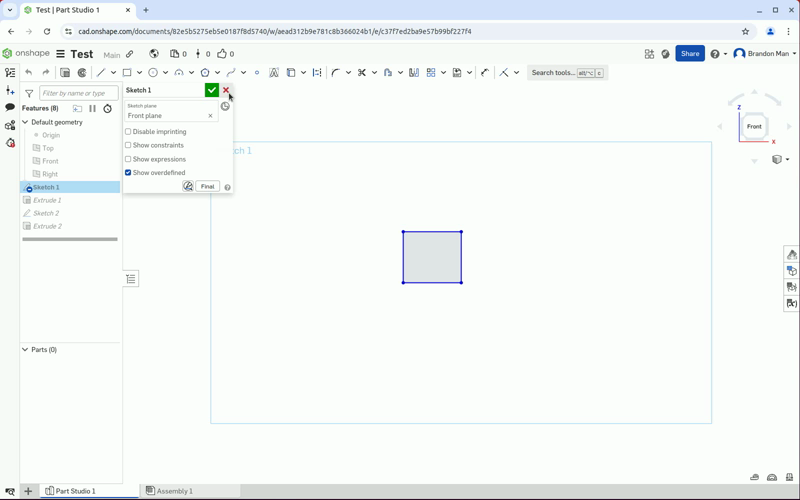
click(229, 92)
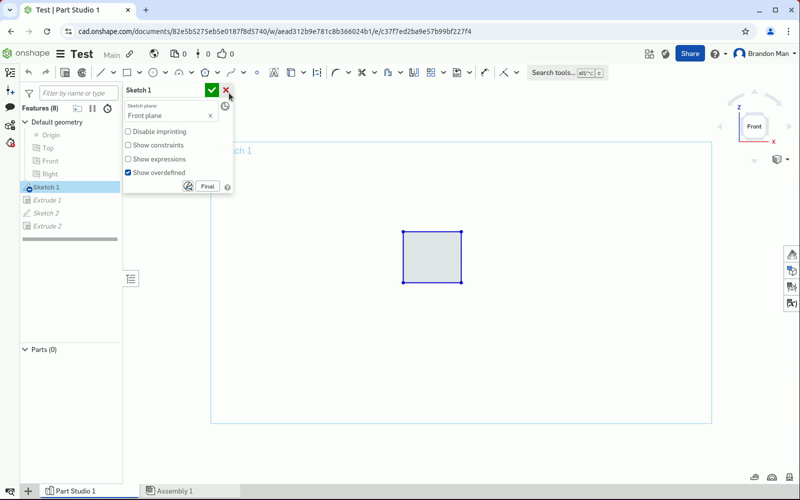
key(shift+s)
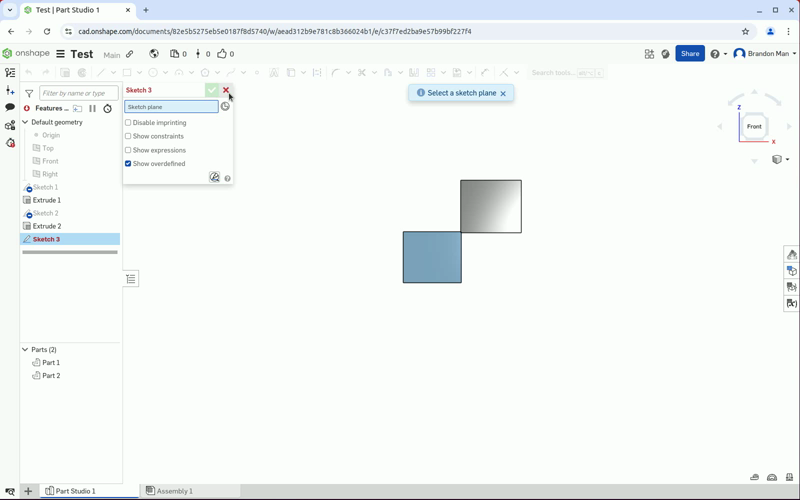
mouse_move(73, 163)
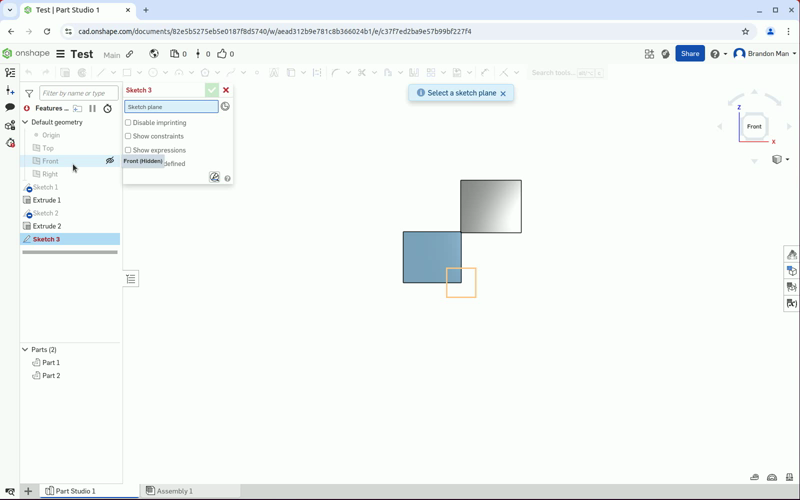
click(73, 163)
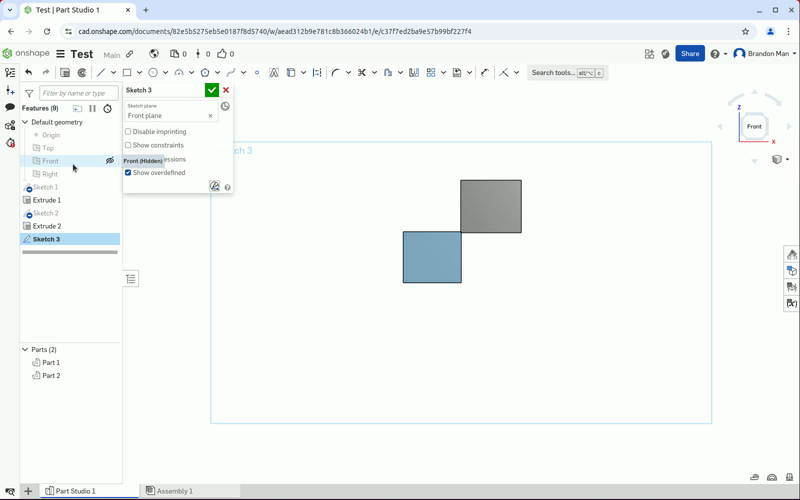
mouse_move(73, 352)
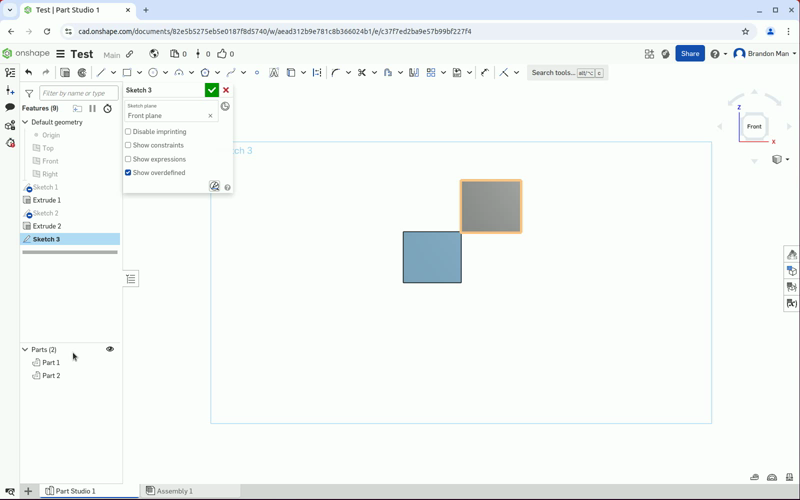
key(y)
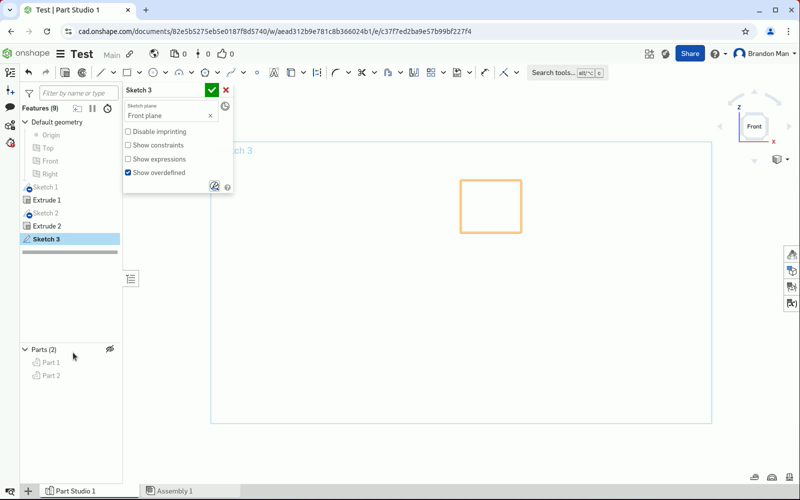
key(l)
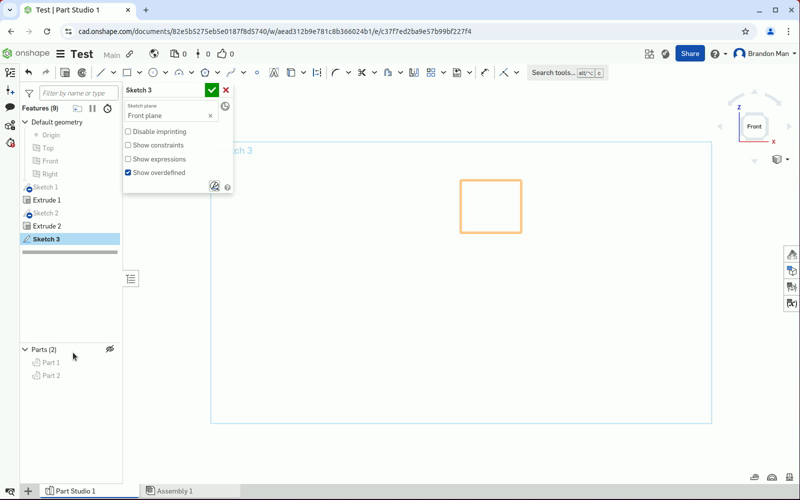
key_down(shift)
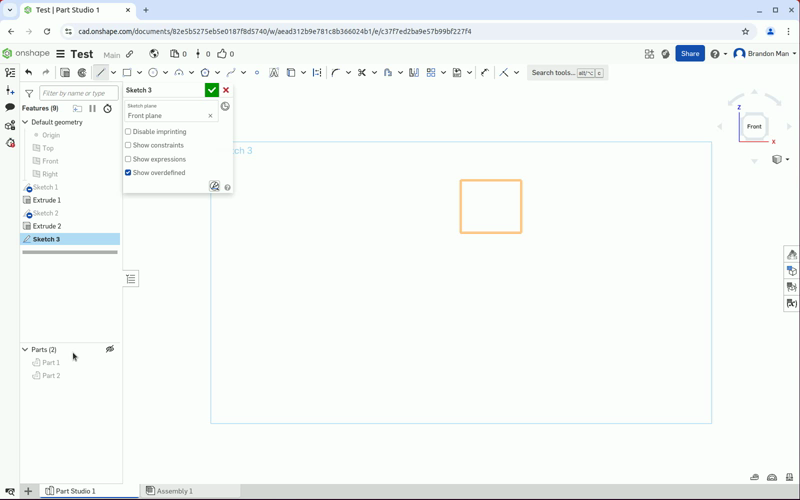
mouse_move(460, 282)
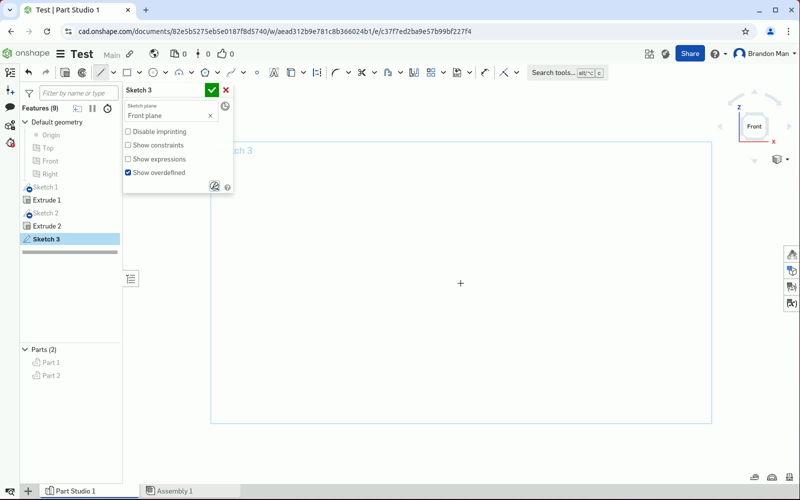
click(460, 282)
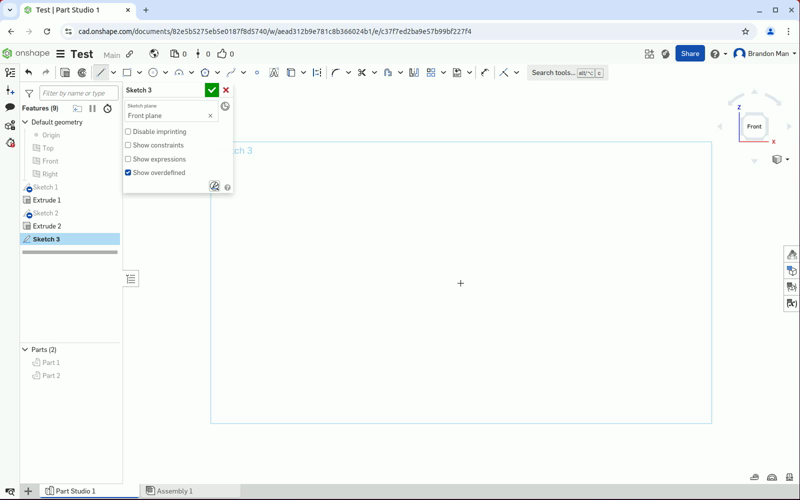
key_up(shift)
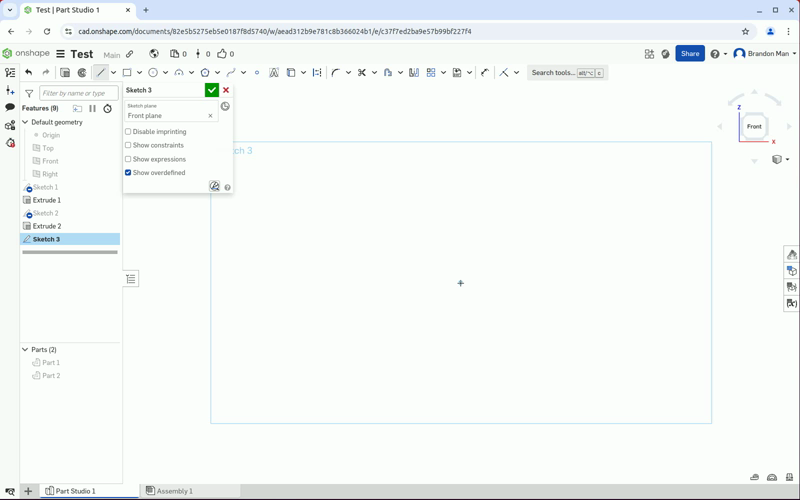
key_down(shift)
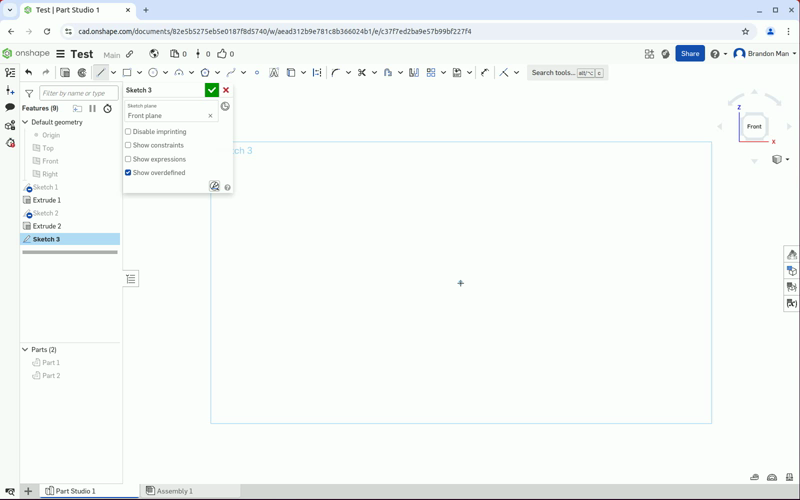
mouse_move(521, 282)
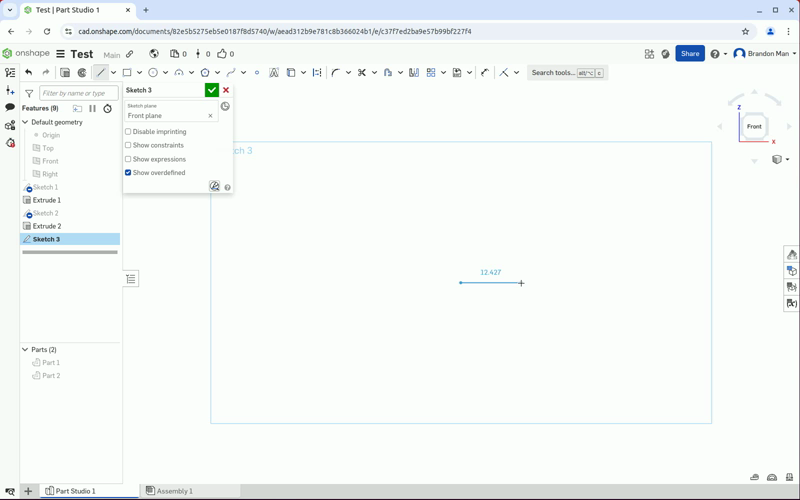
click(521, 282)
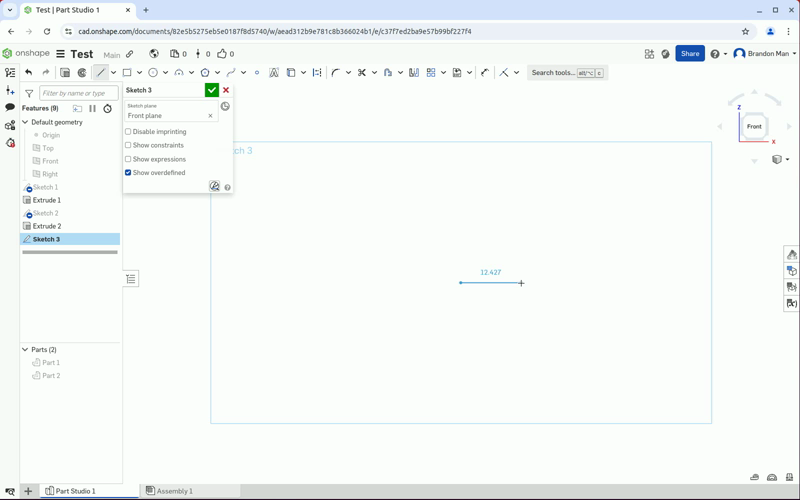
key_up(shift)
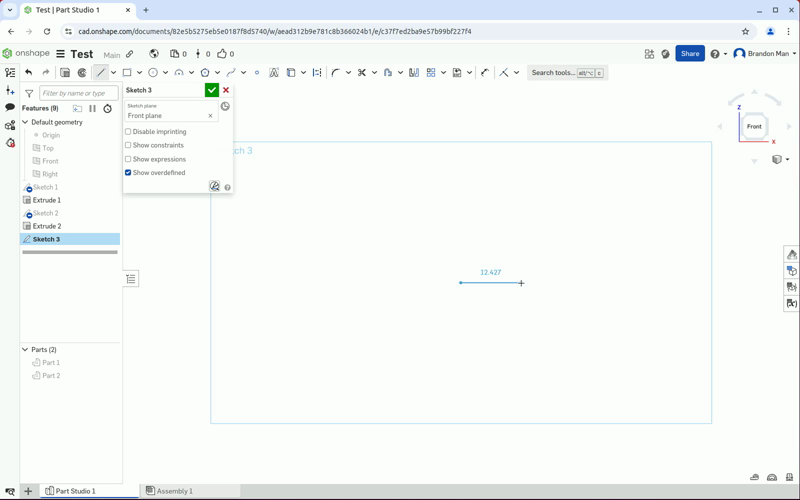
key_down(shift)
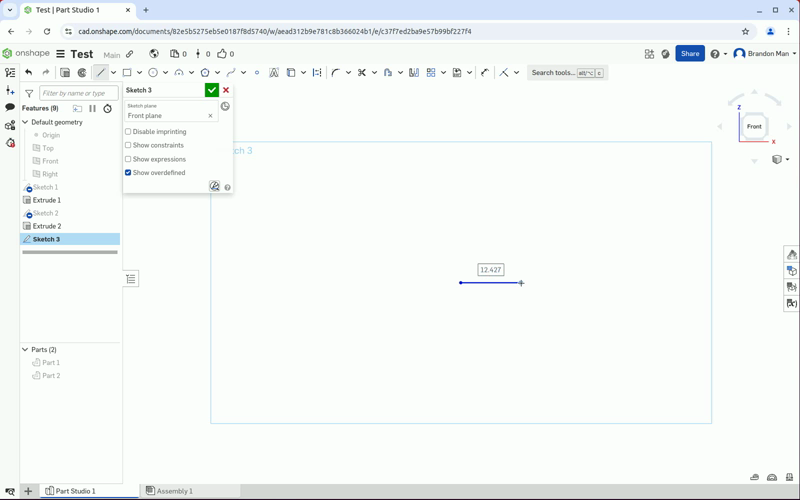
mouse_move(551, 282)
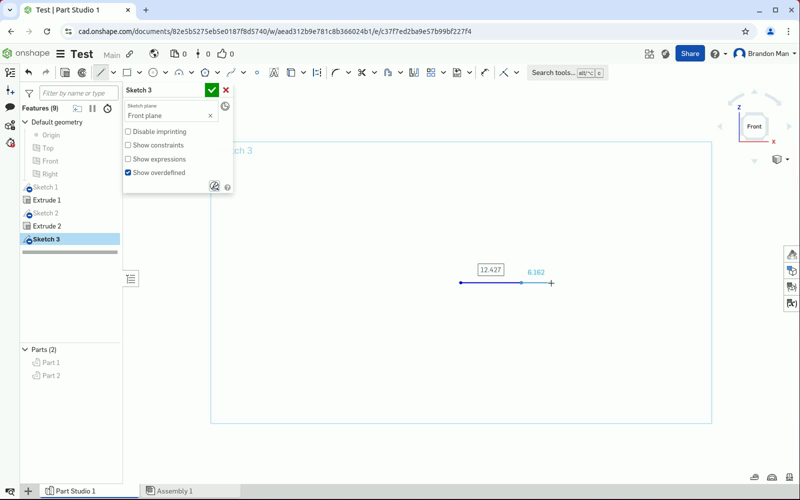
mouse_move(521, 231)
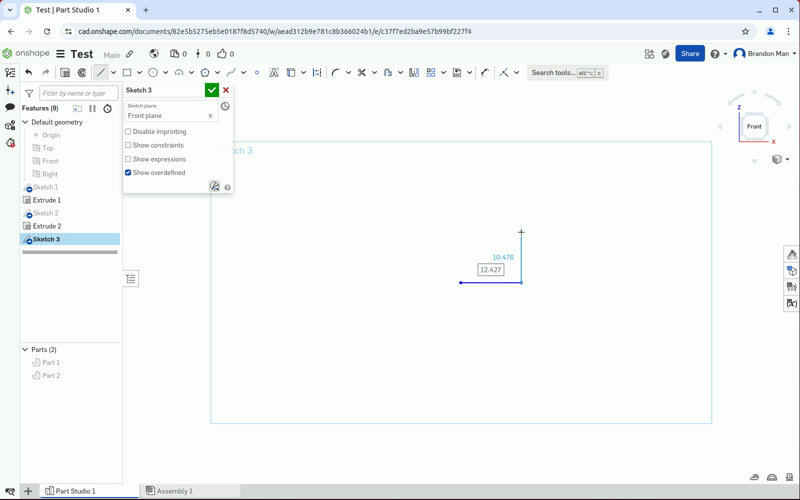
click(521, 231)
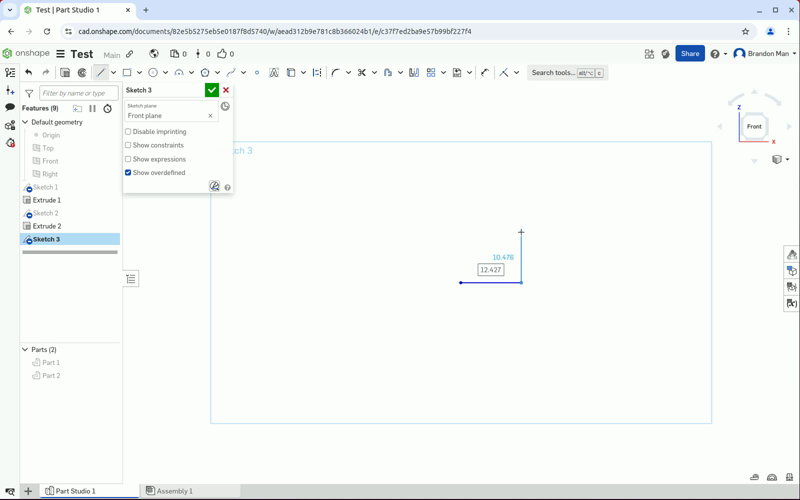
key_up(shift)
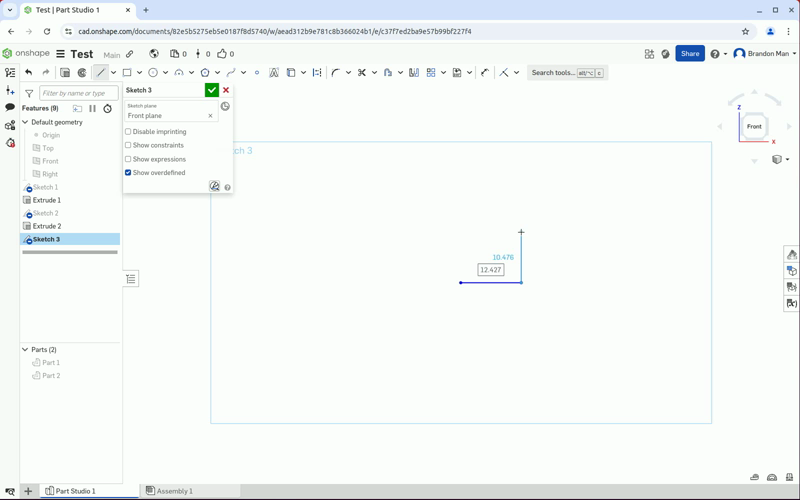
key_down(shift)
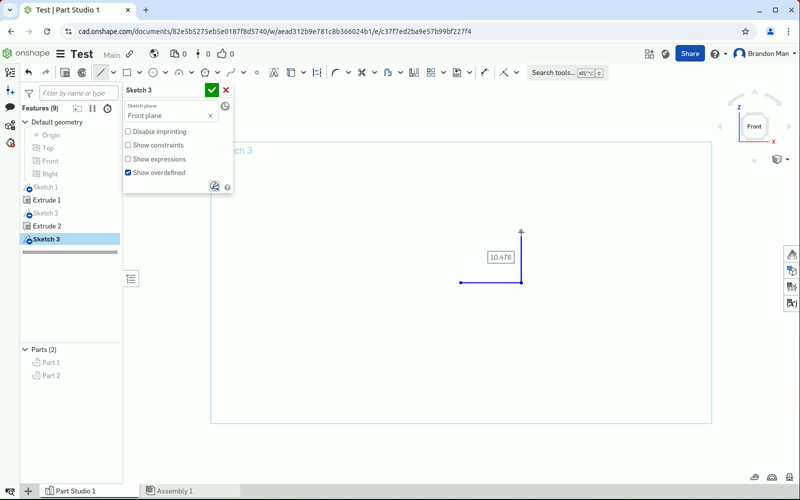
mouse_move(460, 231)
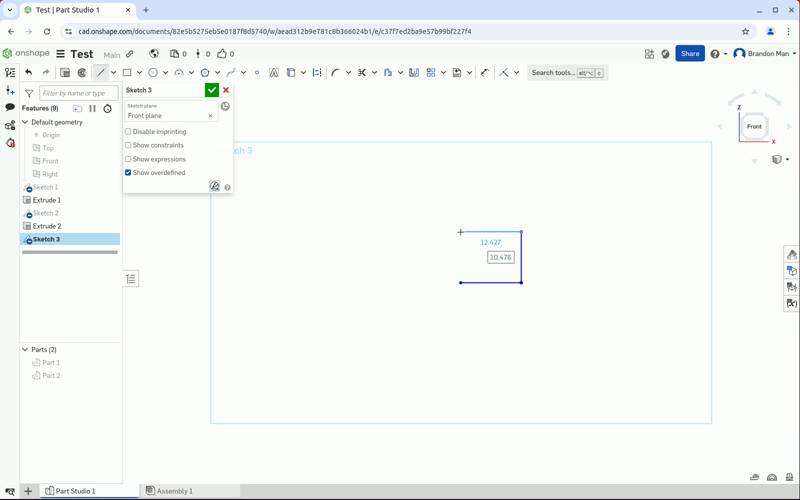
click(460, 231)
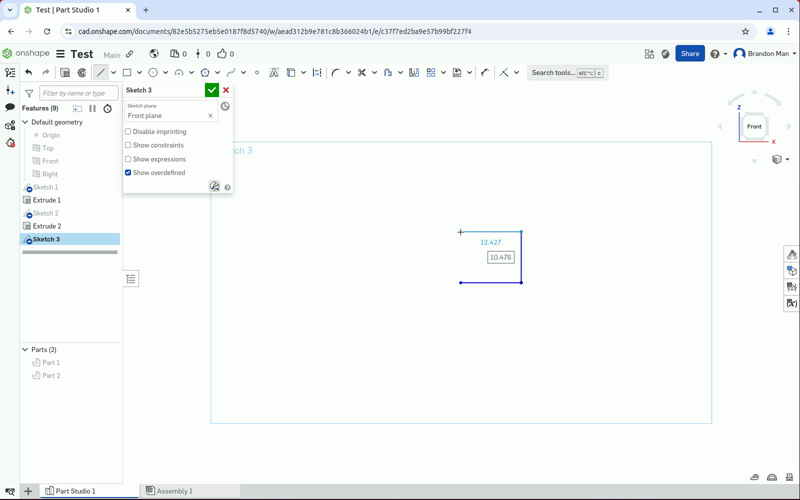
key_up(shift)
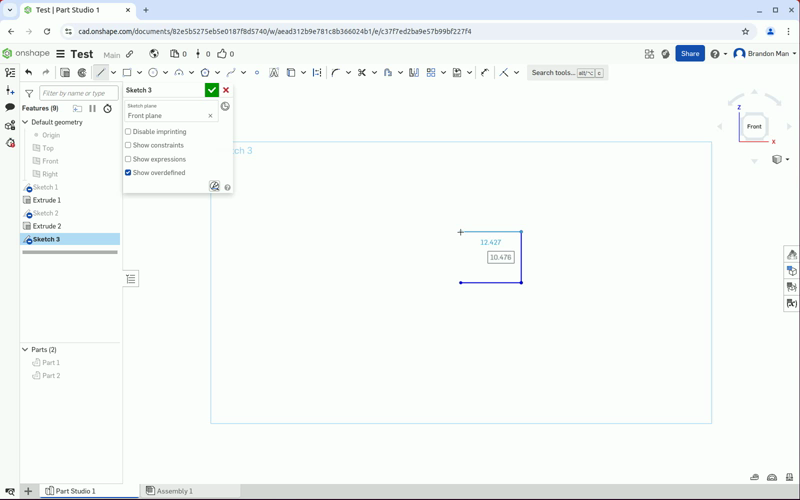
mouse_move(490, 231)
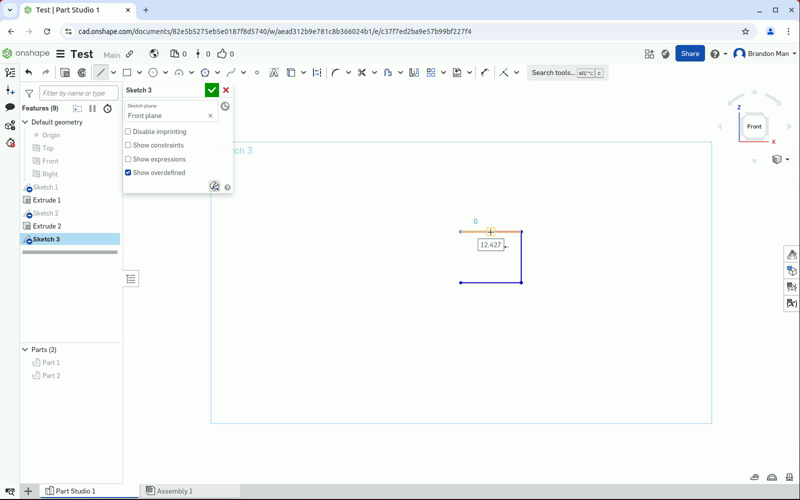
key_down(shift)
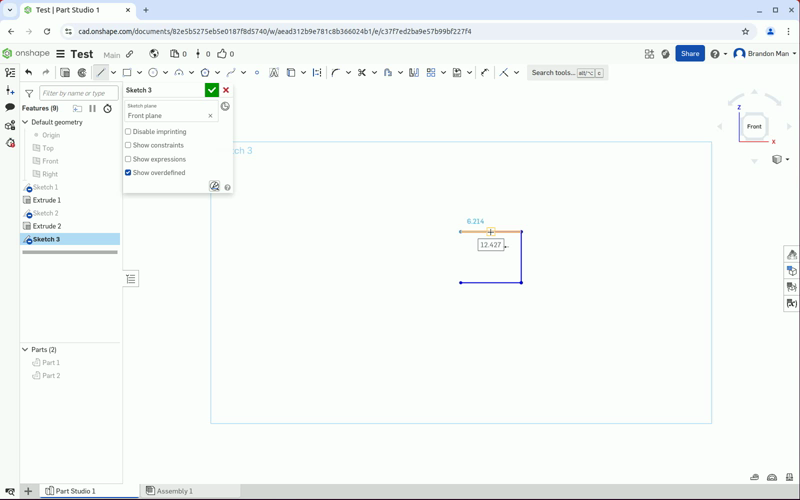
mouse_move(460, 282)
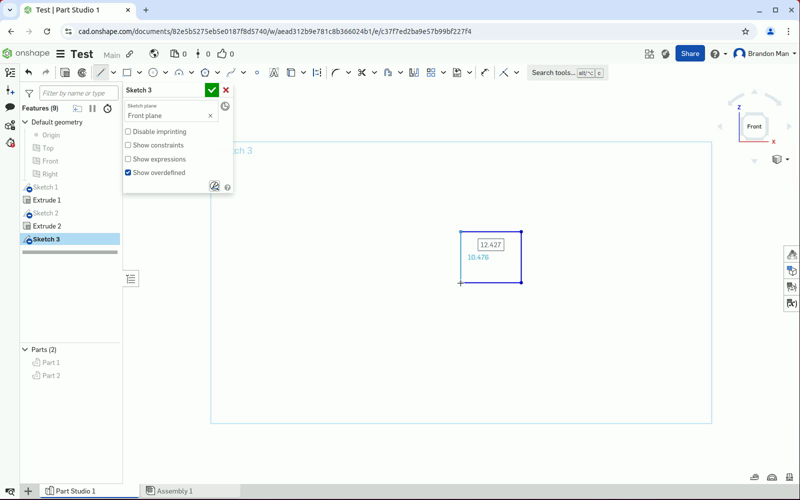
key_up(shift)
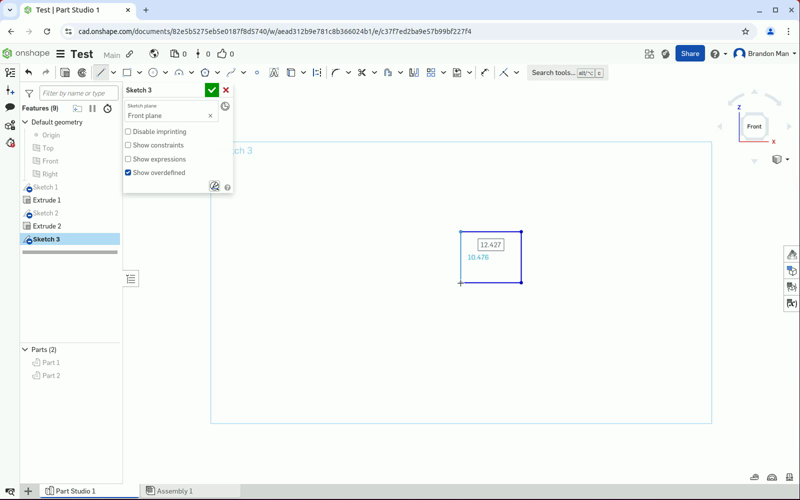
click(460, 282)
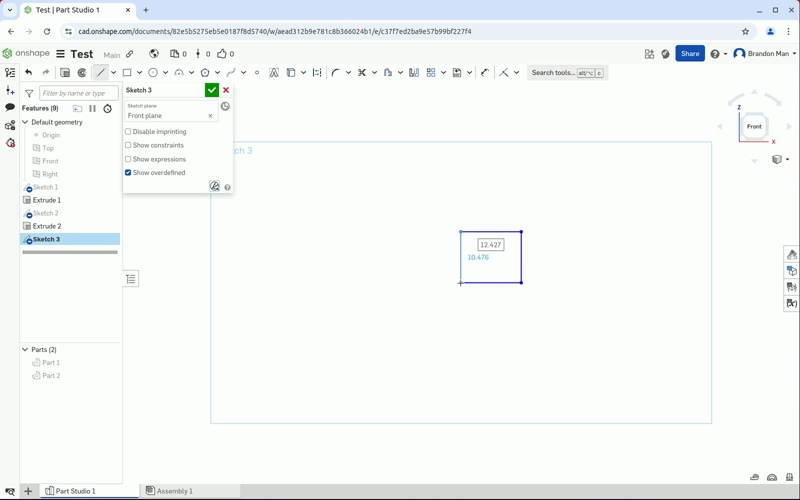
key(esc)
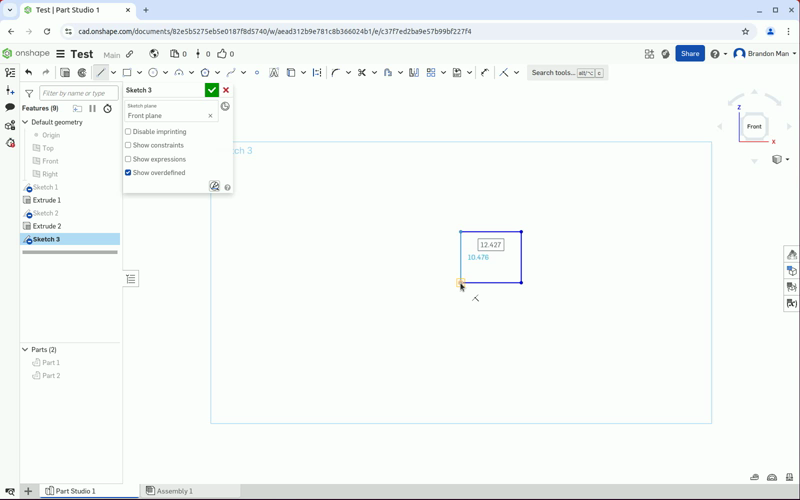
mouse_move(471, 235)
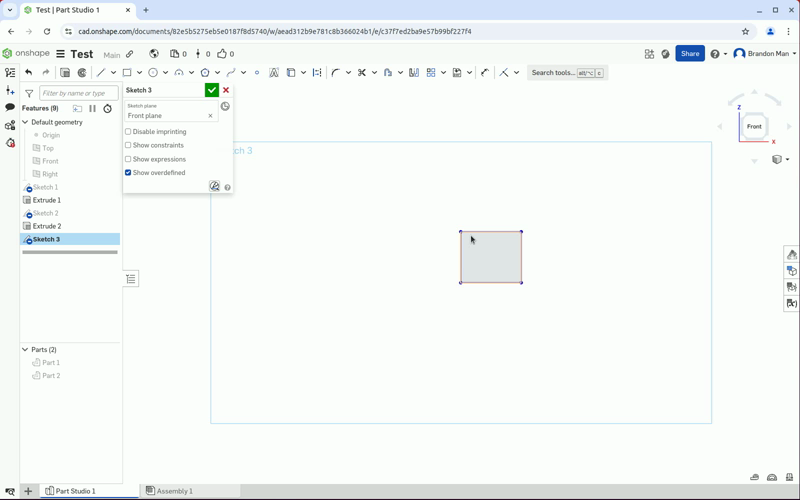
click(471, 235)
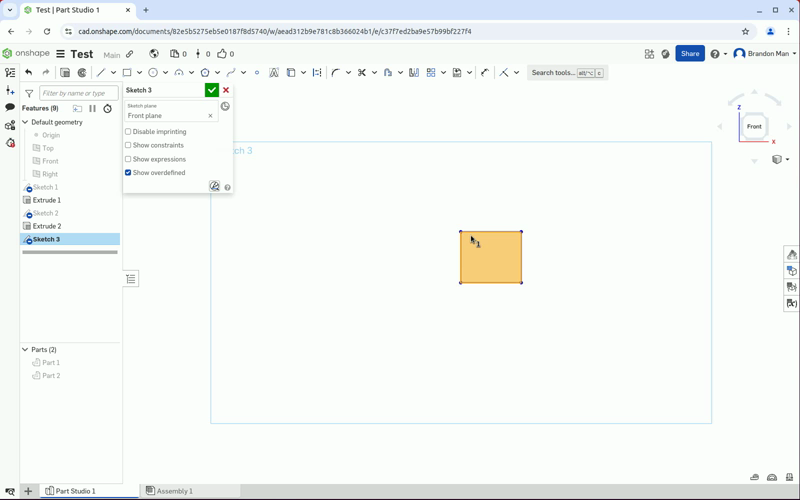
mouse_move(73, 352)
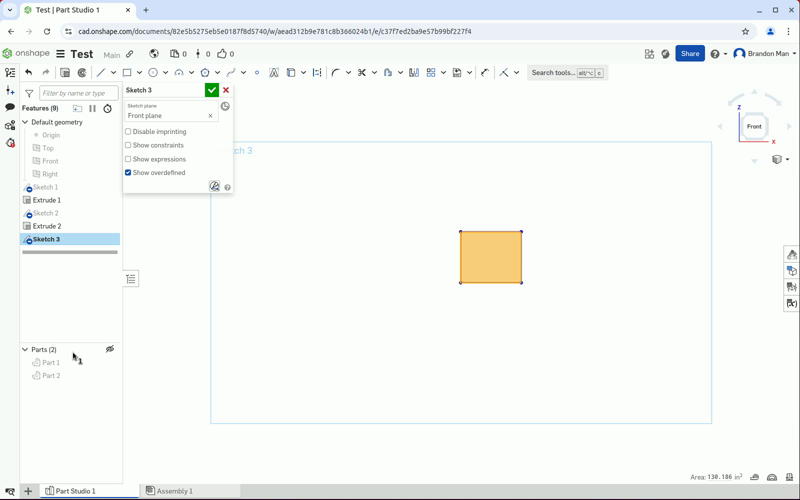
key(shift+y)
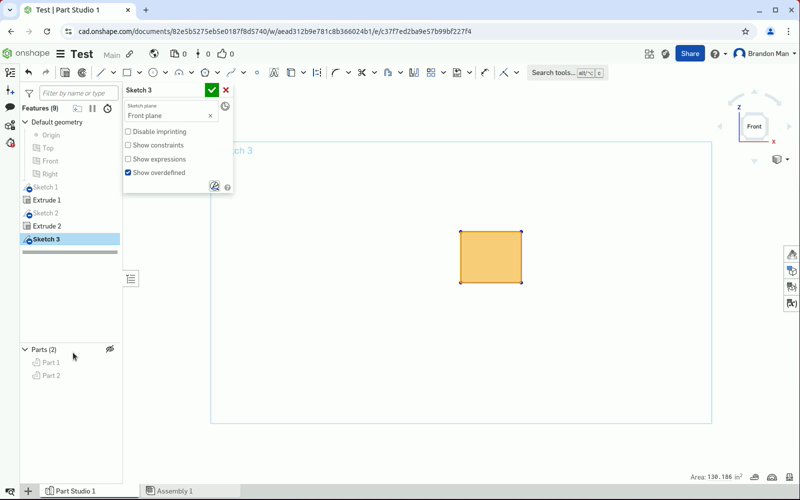
key(shift+e)
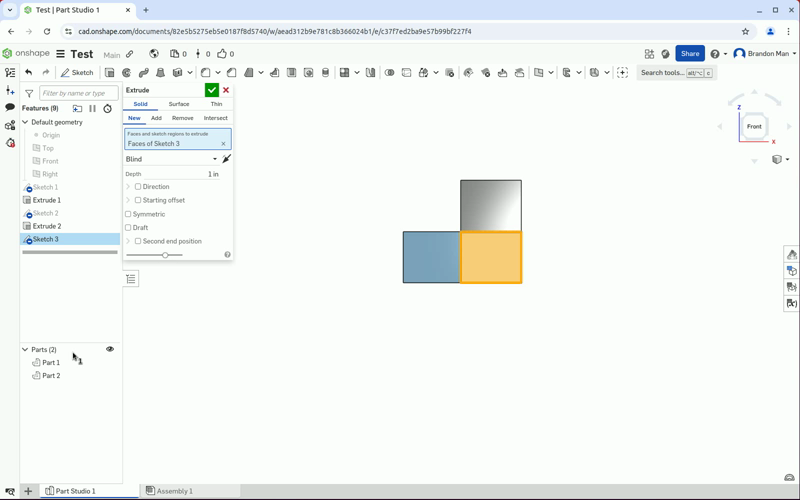
mouse_move(143, 106)
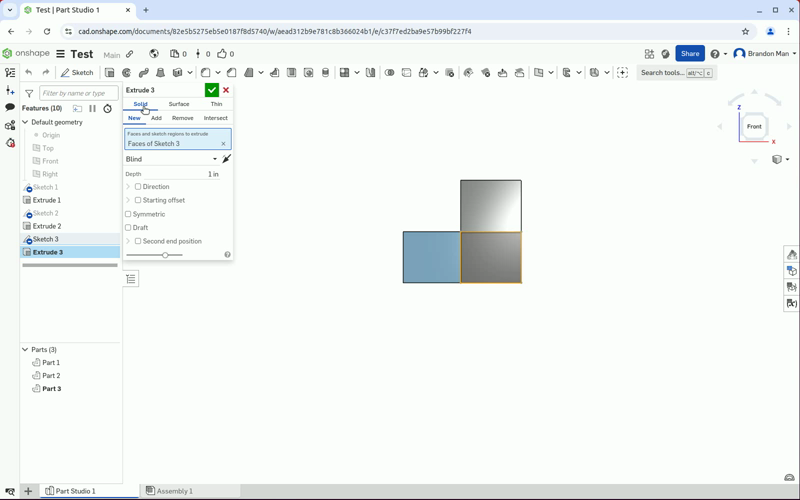
click(143, 106)
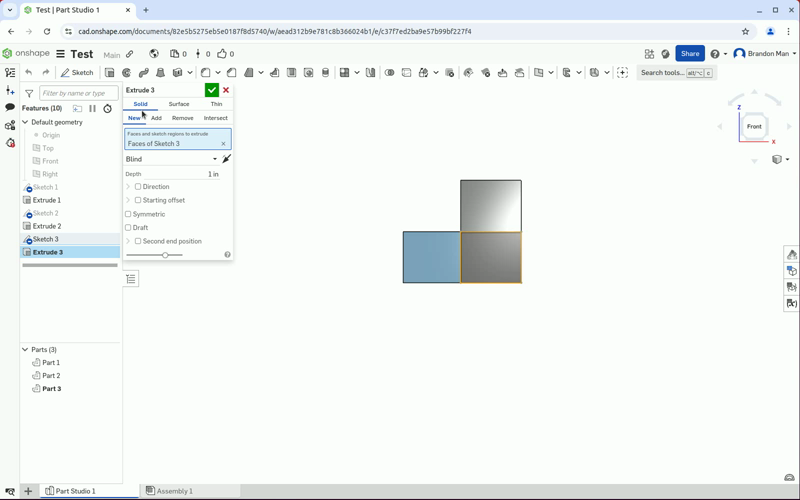
mouse_move(137, 120)
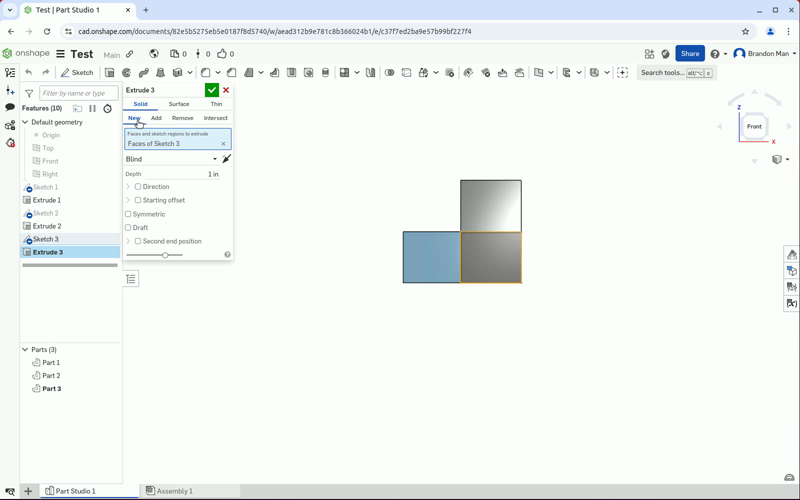
click(137, 120)
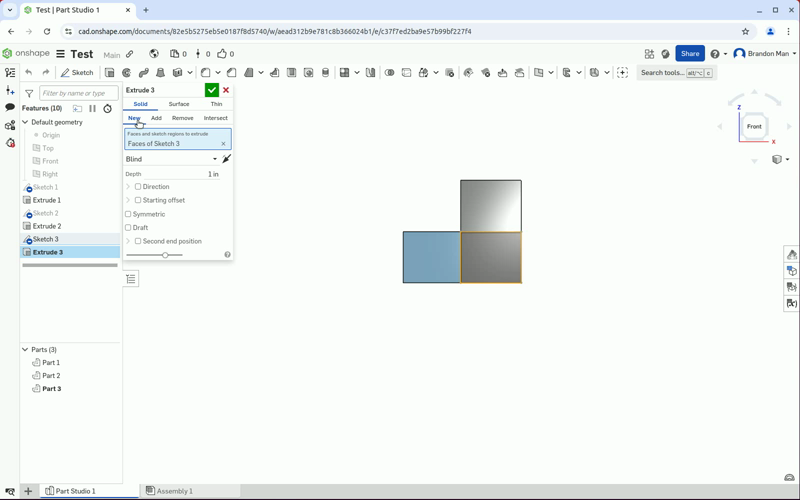
key(tab, 4)
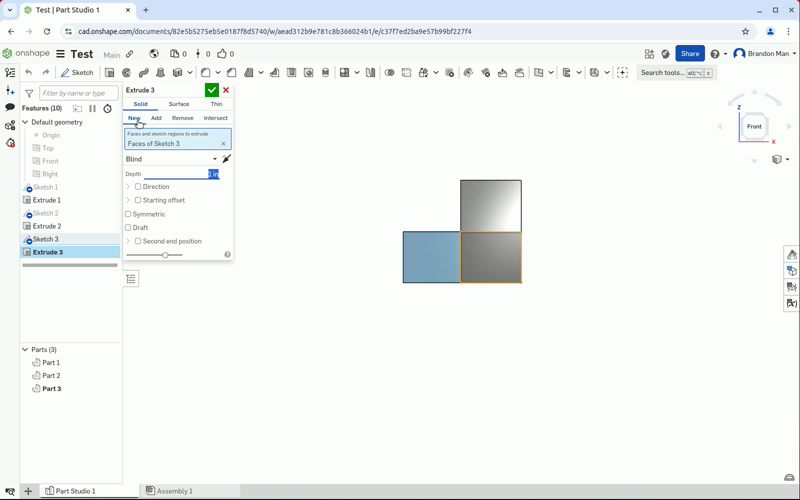
text(7.703)
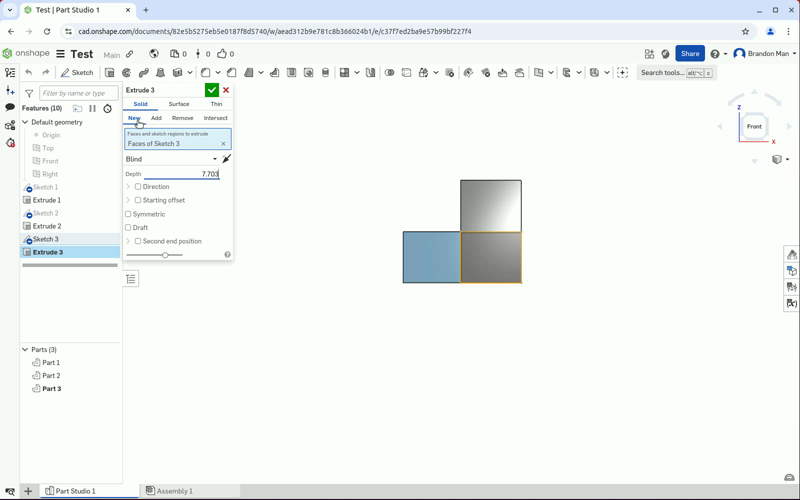
key(enter)
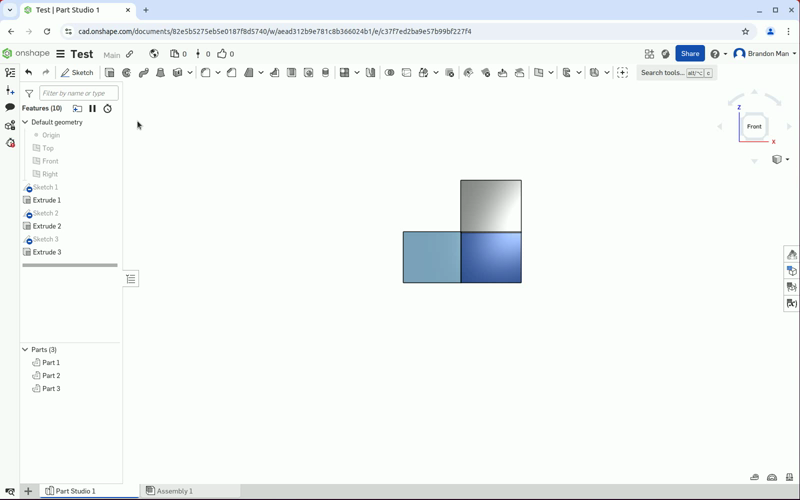
key(shift+h)
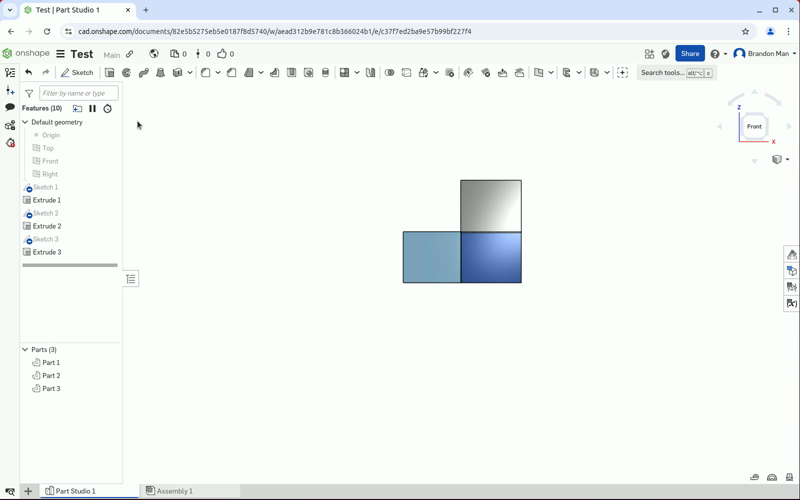
key(shift+h)
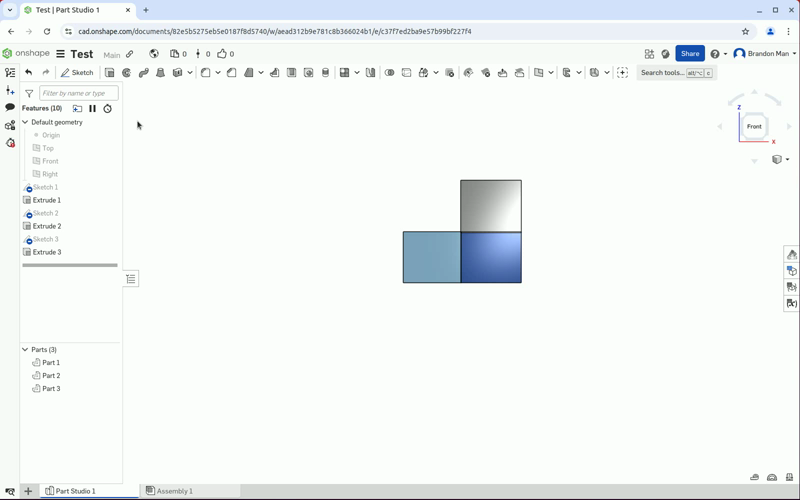
mouse_move(73, 189)
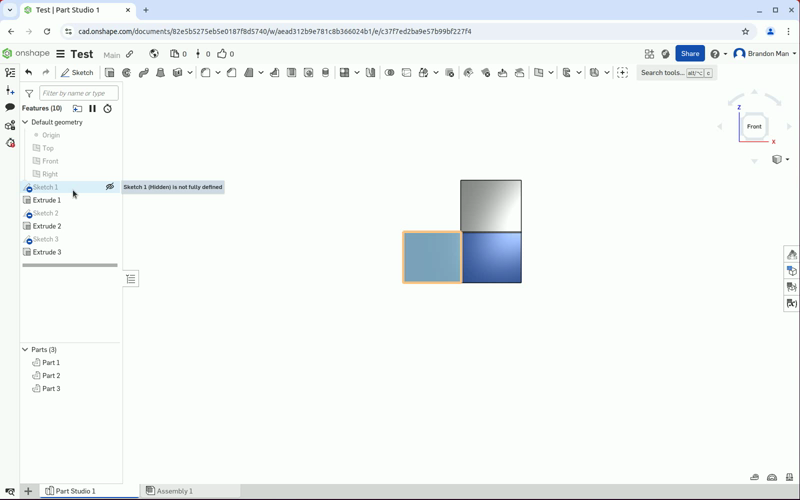
click(73, 189)
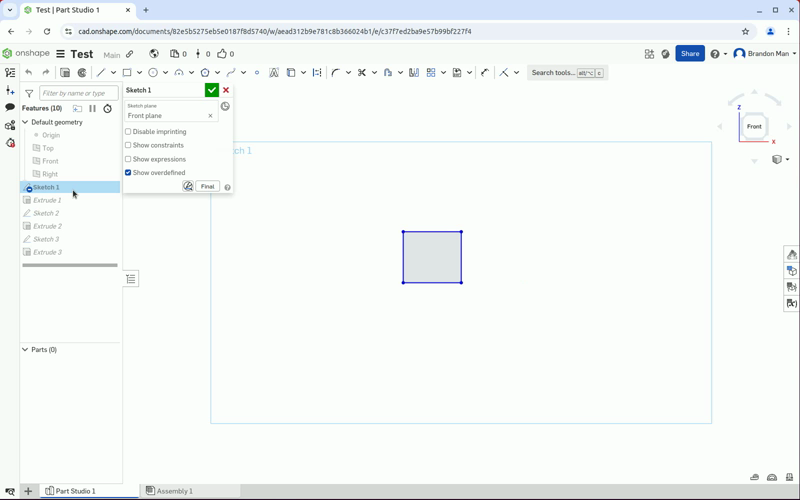
mouse_move(229, 92)
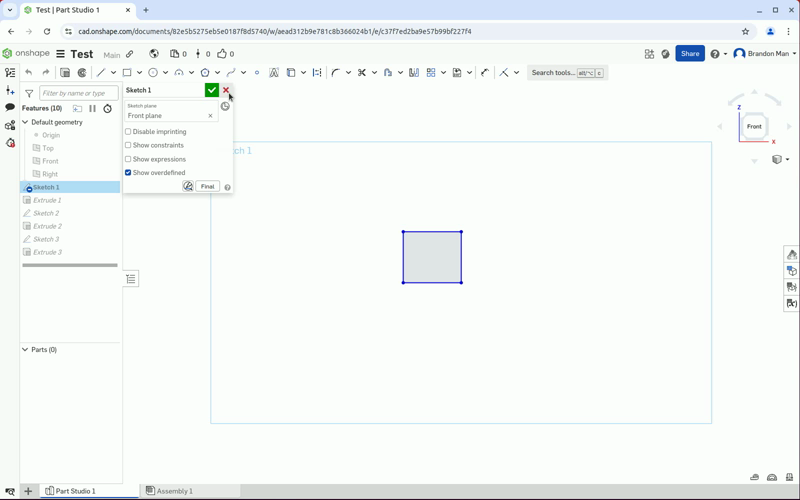
click(229, 92)
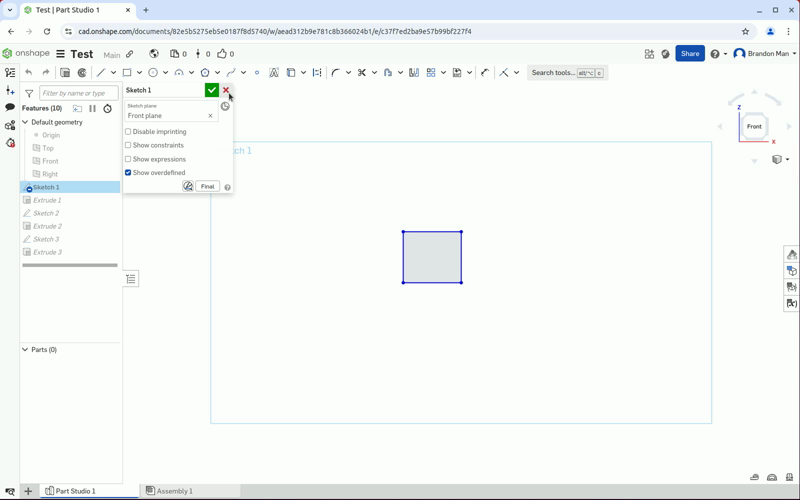
key(shift+s)
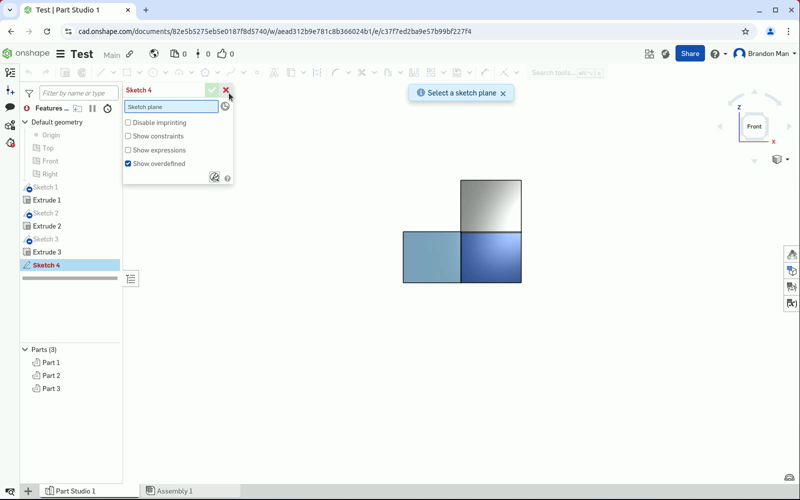
mouse_move(73, 163)
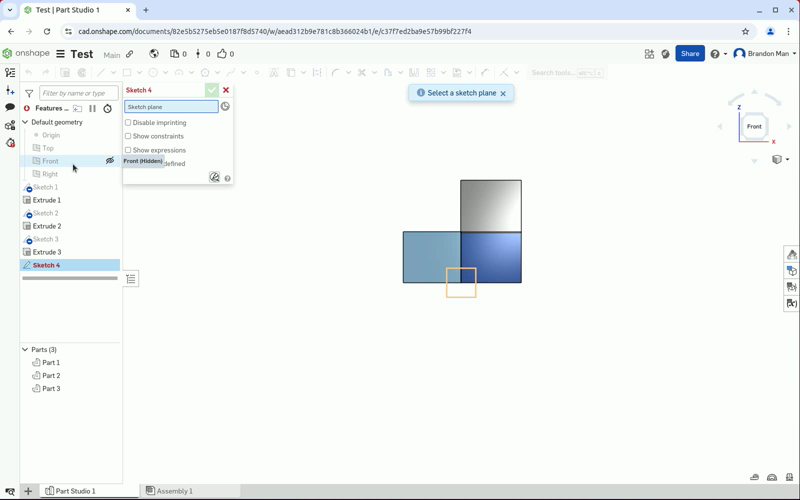
click(73, 163)
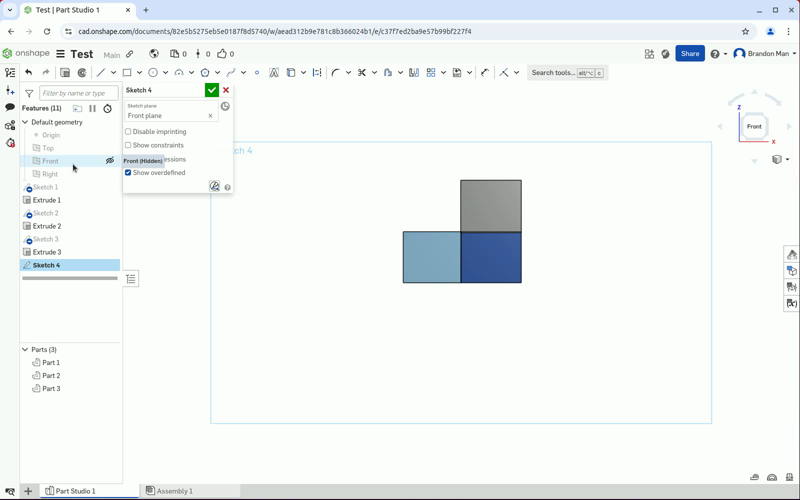
mouse_move(73, 352)
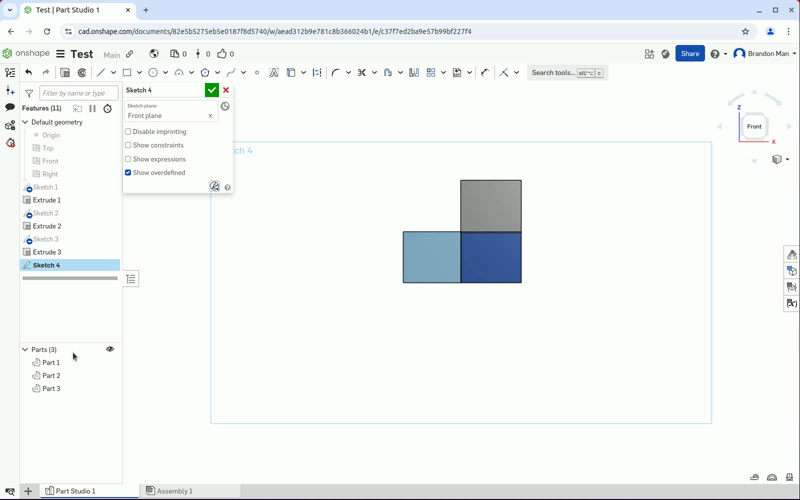
key(y)
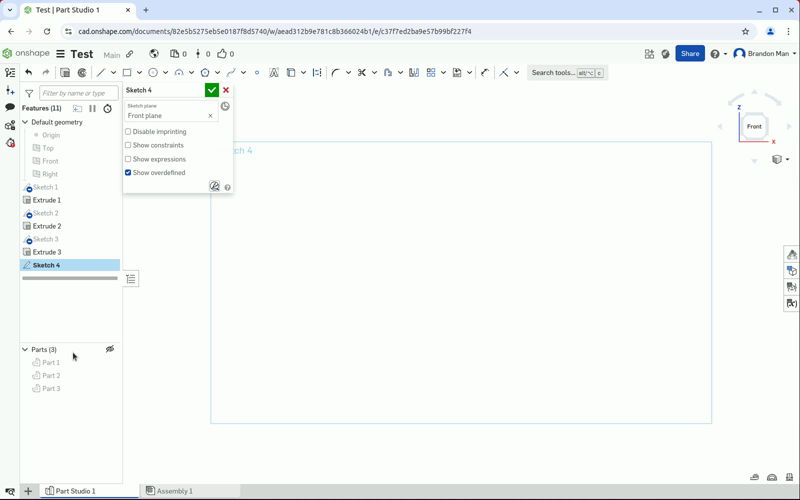
key(l)
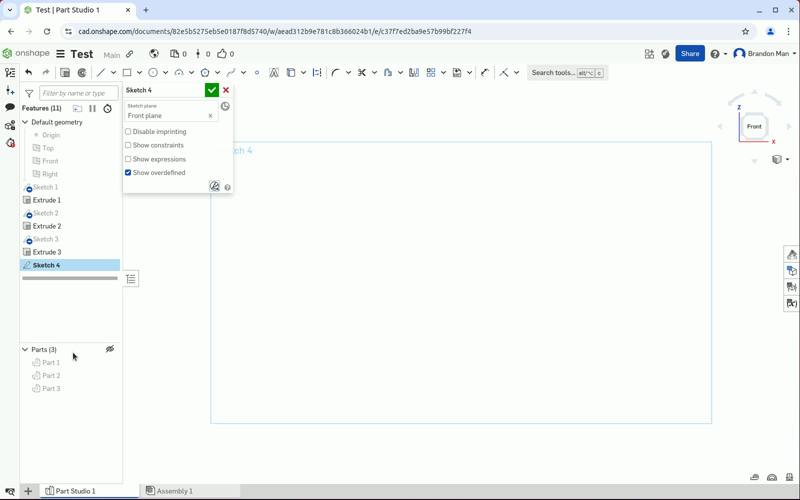
key_down(shift)
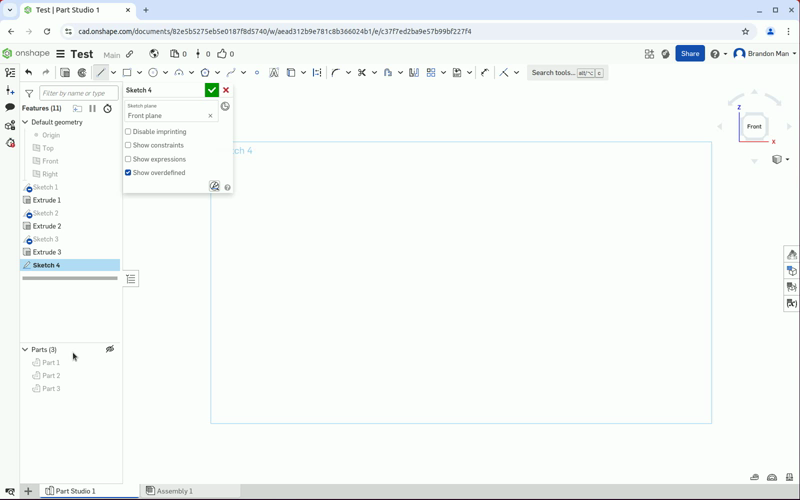
mouse_move(403, 334)
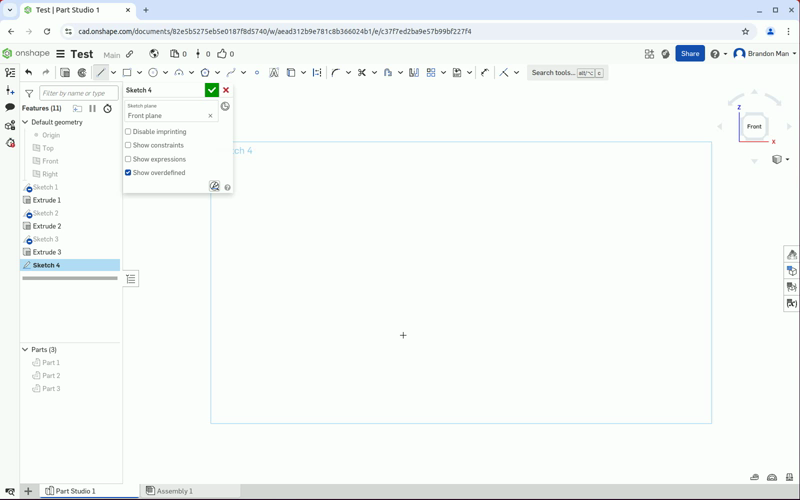
click(403, 334)
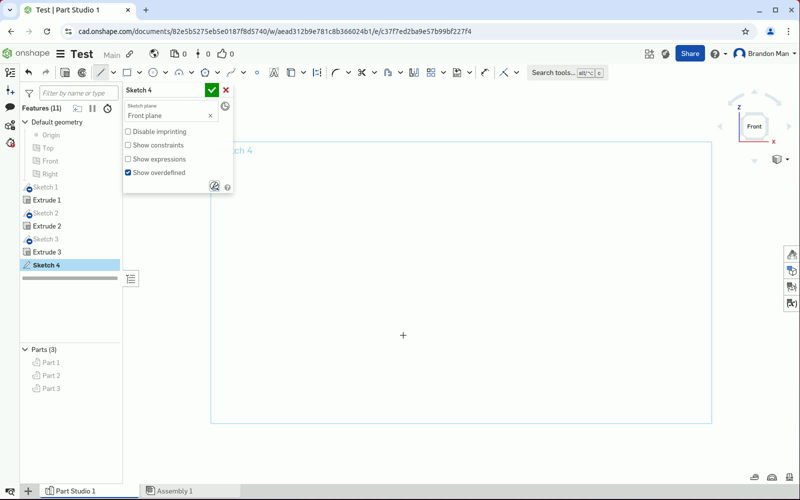
key_up(shift)
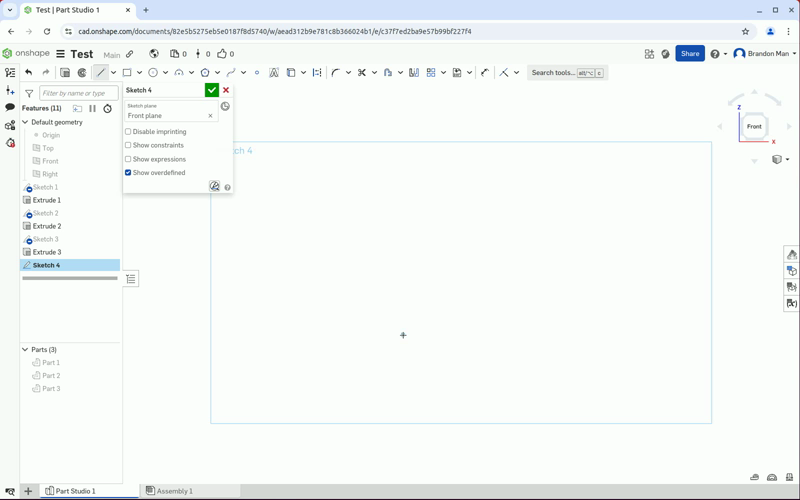
key_down(shift)
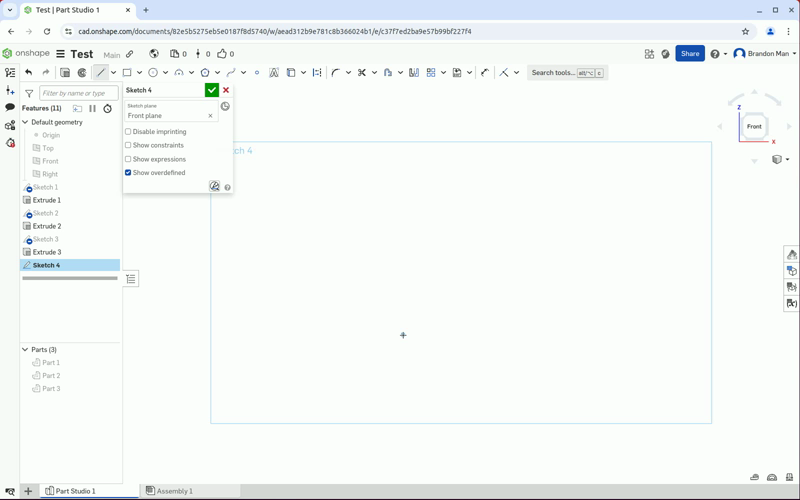
mouse_move(433, 334)
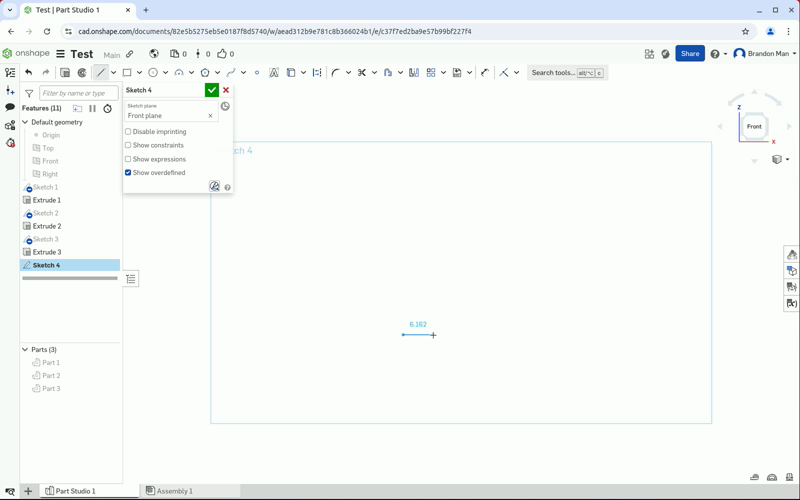
mouse_move(461, 334)
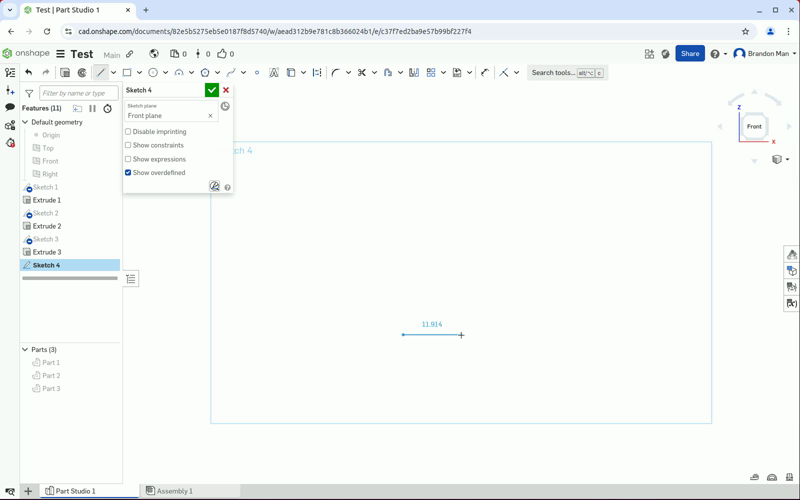
click(461, 334)
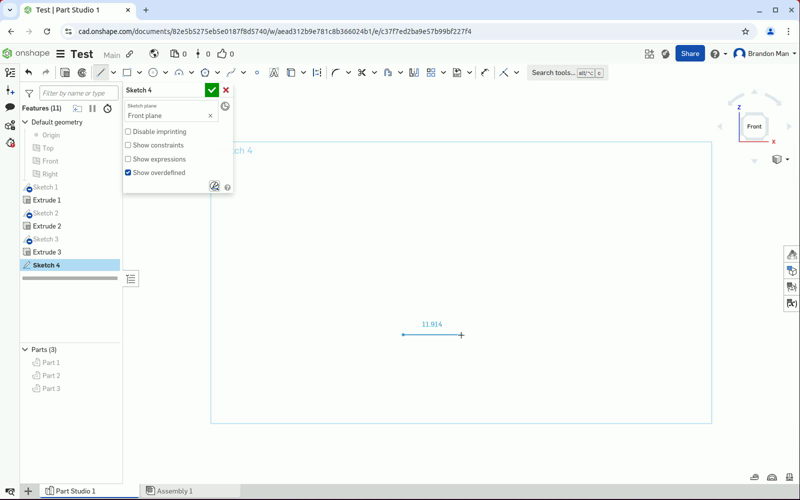
key_up(shift)
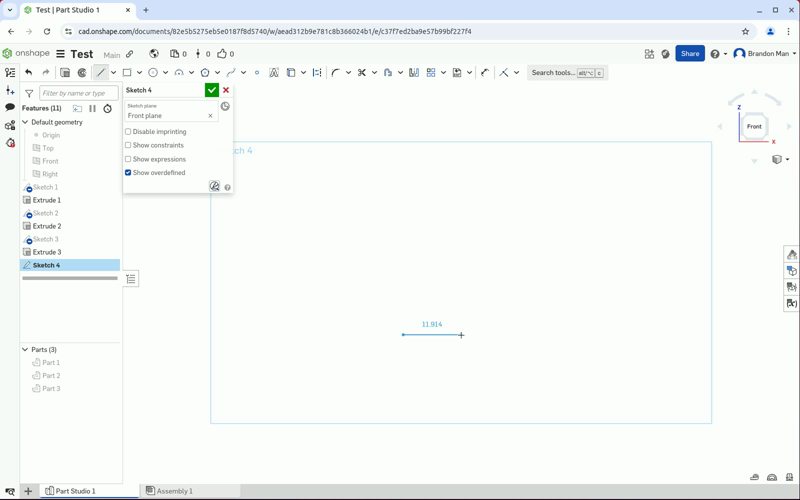
key_down(shift)
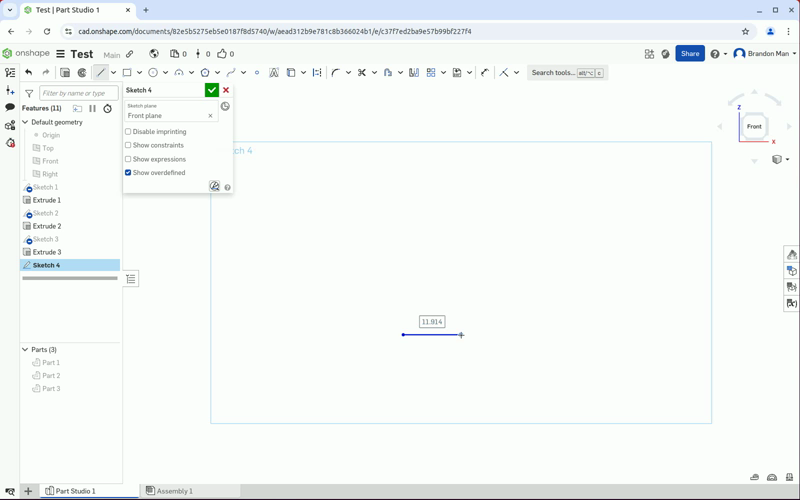
mouse_move(491, 334)
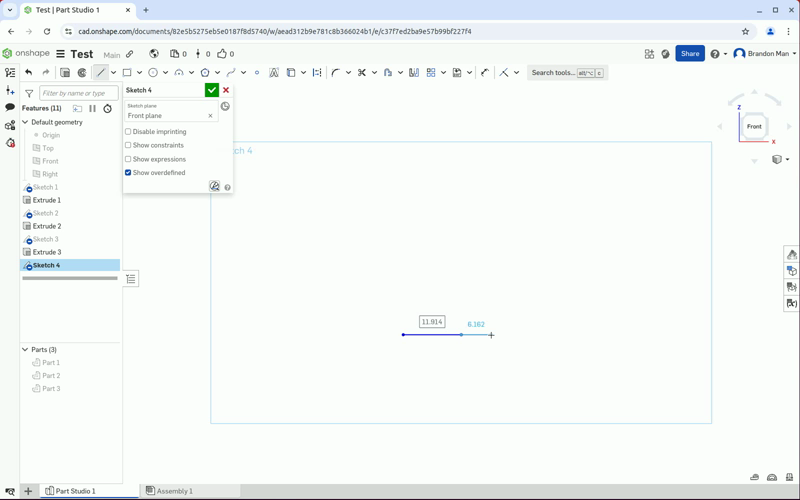
mouse_move(461, 282)
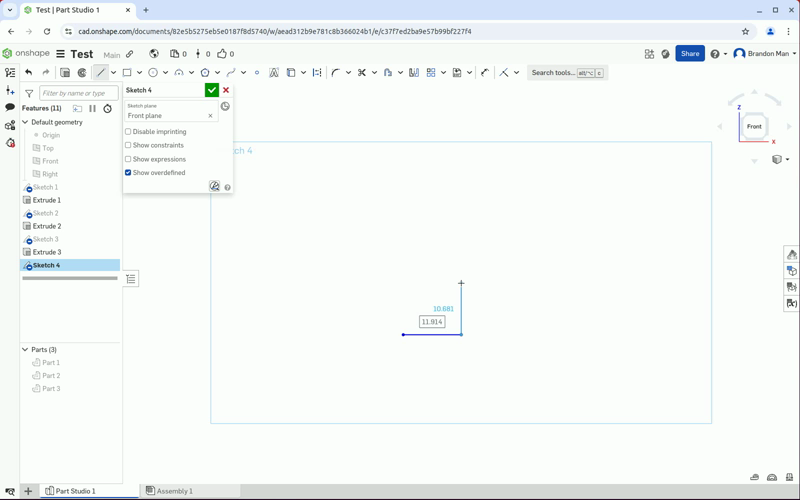
click(461, 282)
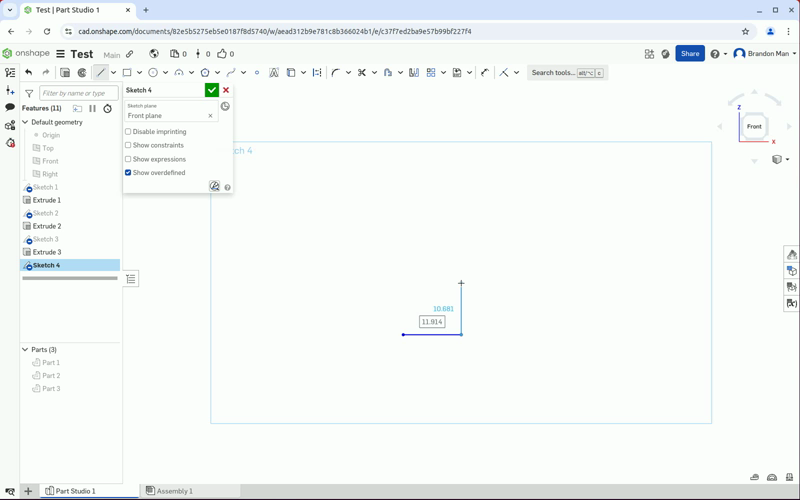
key_up(shift)
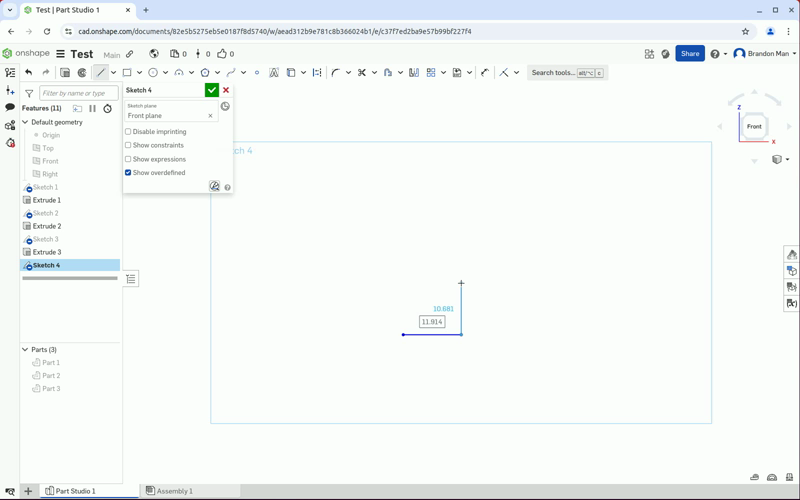
key_down(shift)
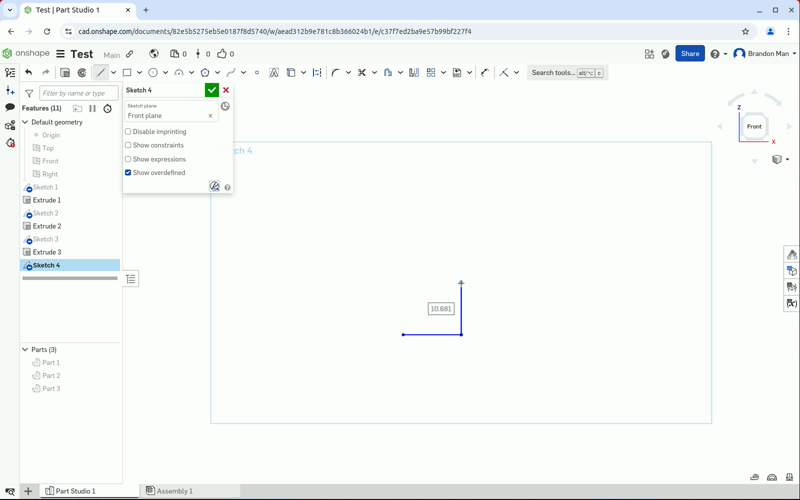
mouse_move(491, 282)
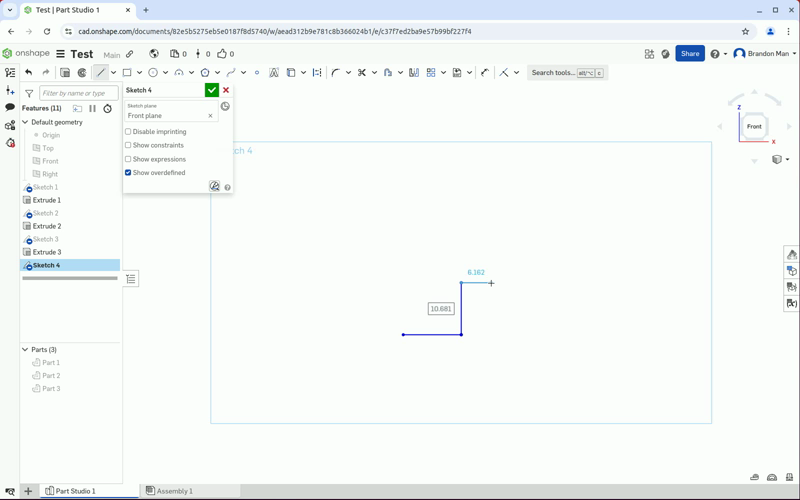
mouse_move(403, 282)
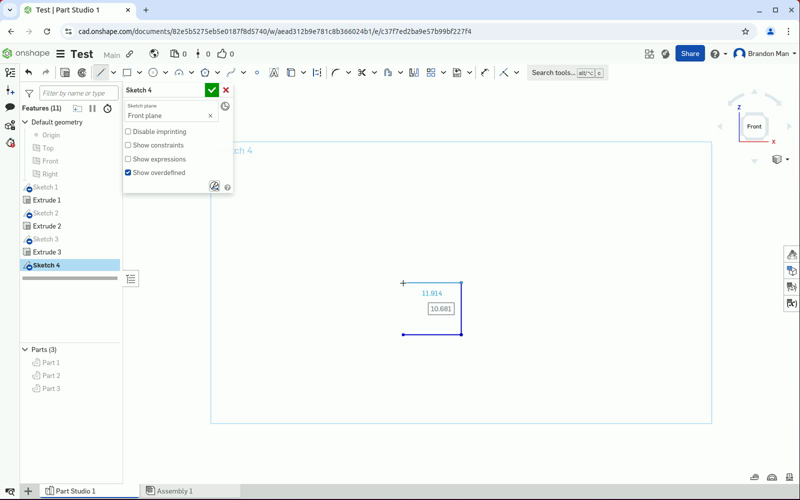
click(403, 282)
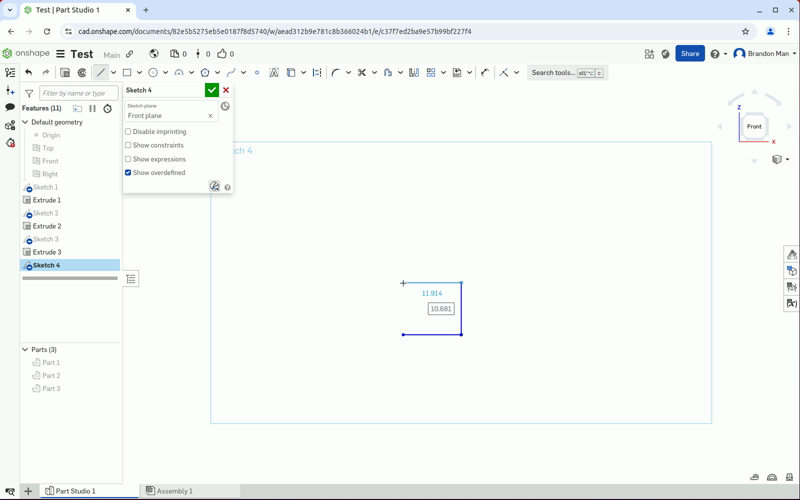
key_up(shift)
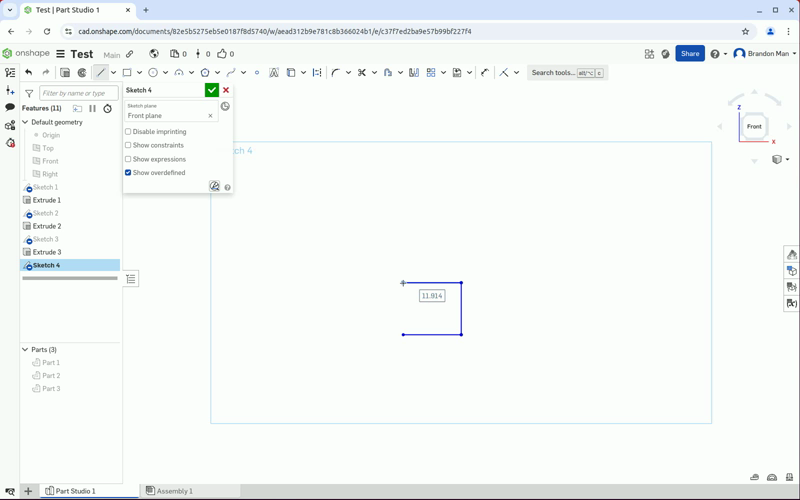
mouse_move(433, 282)
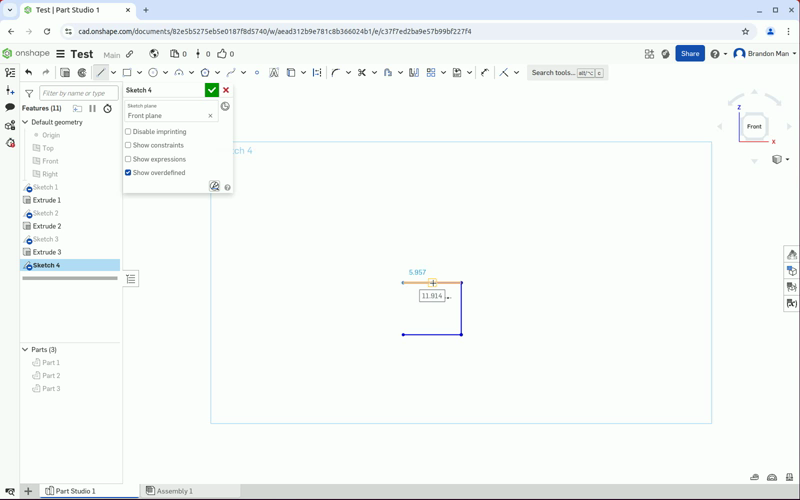
key_down(shift)
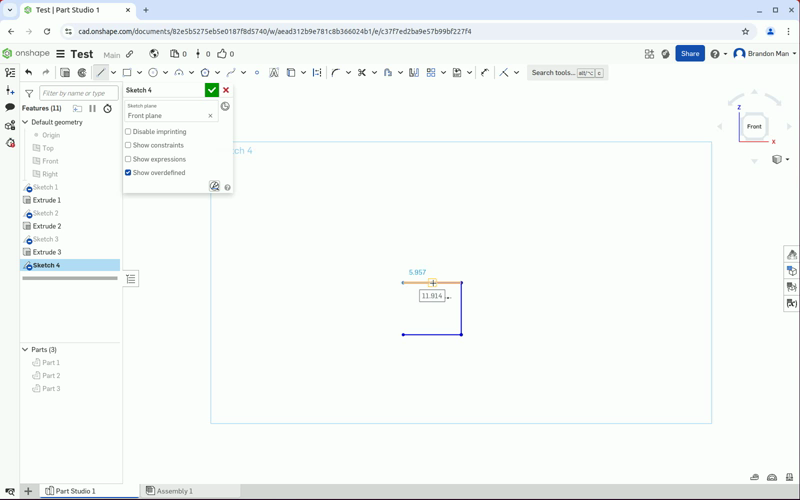
mouse_move(403, 334)
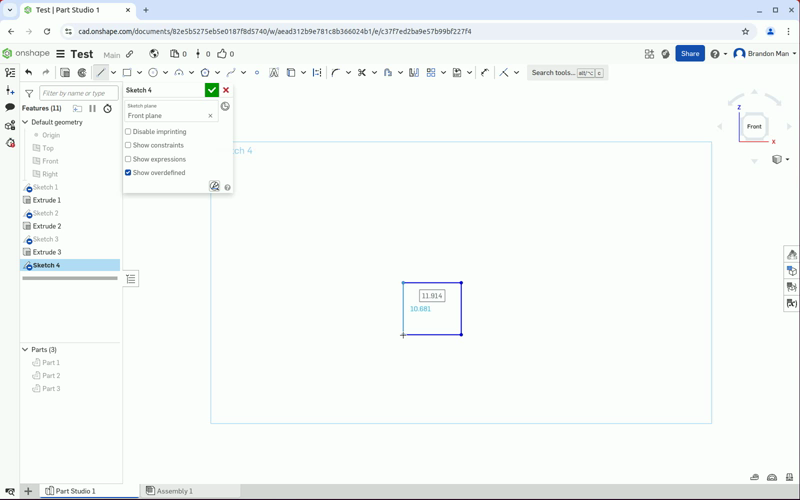
key_up(shift)
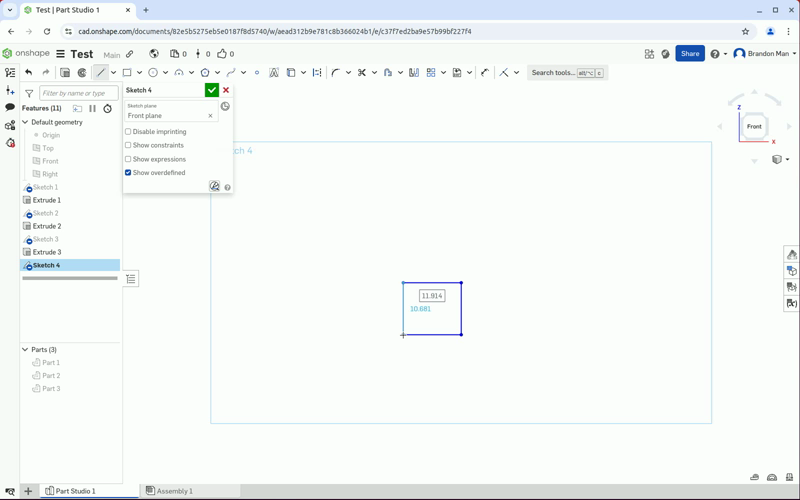
click(403, 334)
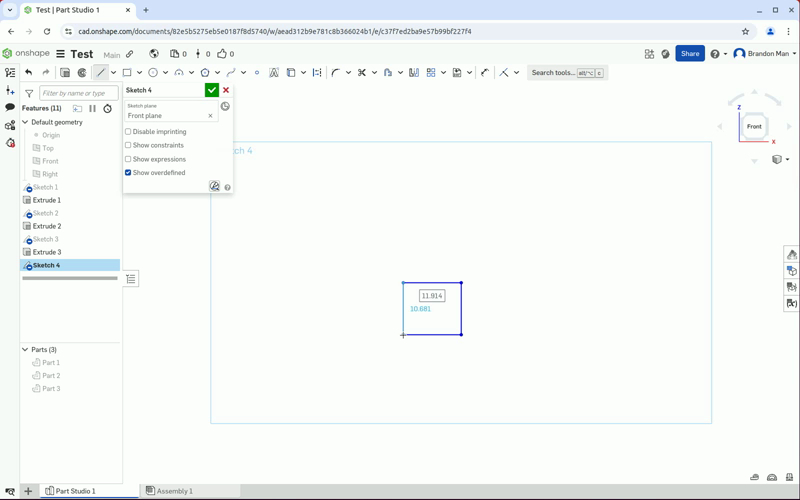
key(esc)
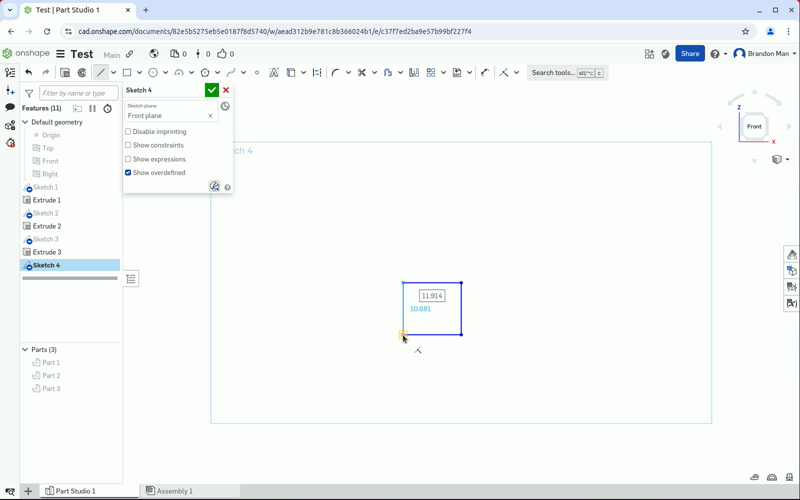
mouse_move(413, 326)
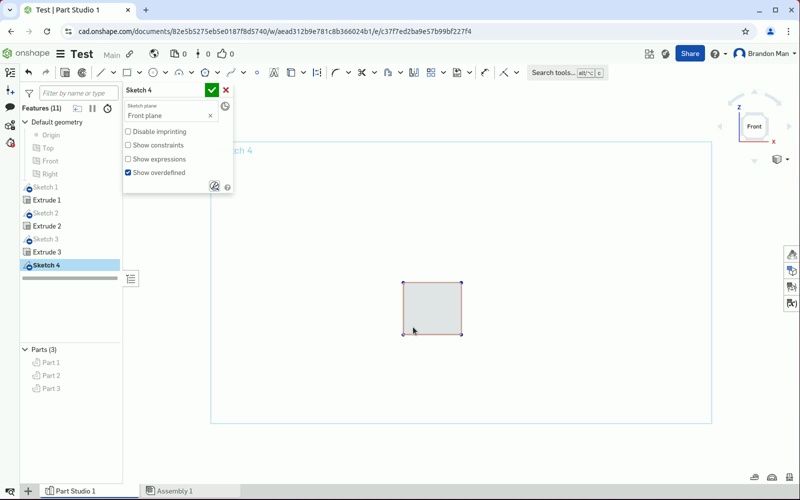
click(413, 326)
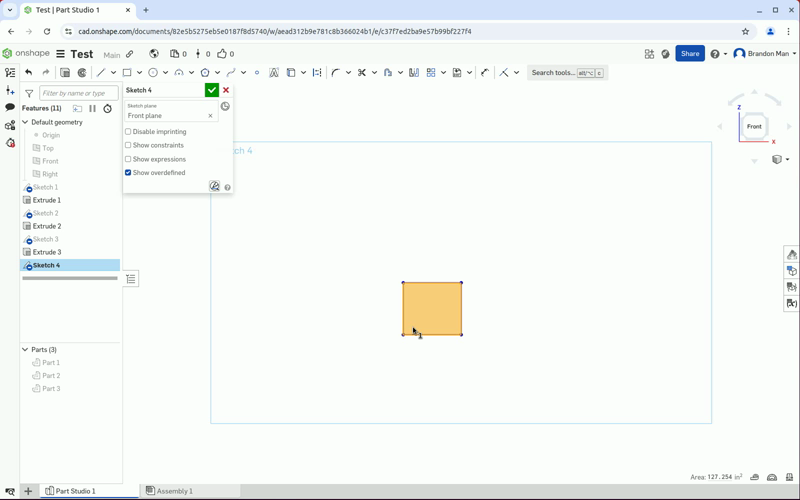
mouse_move(73, 352)
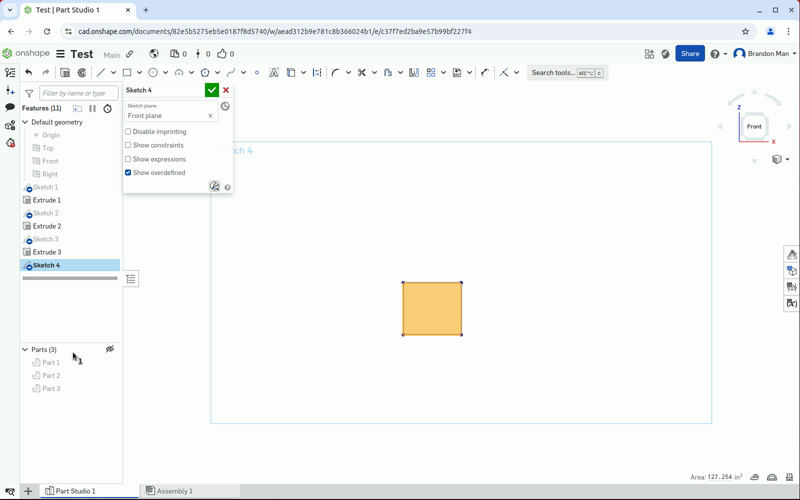
key(shift+y)
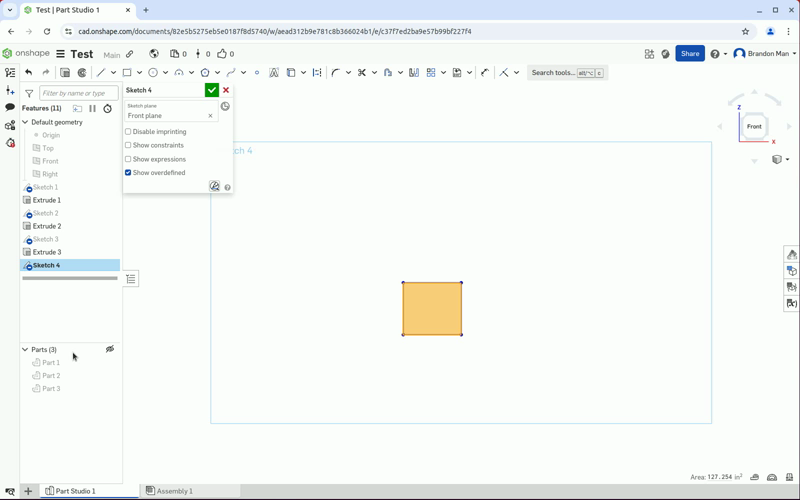
key(shift+e)
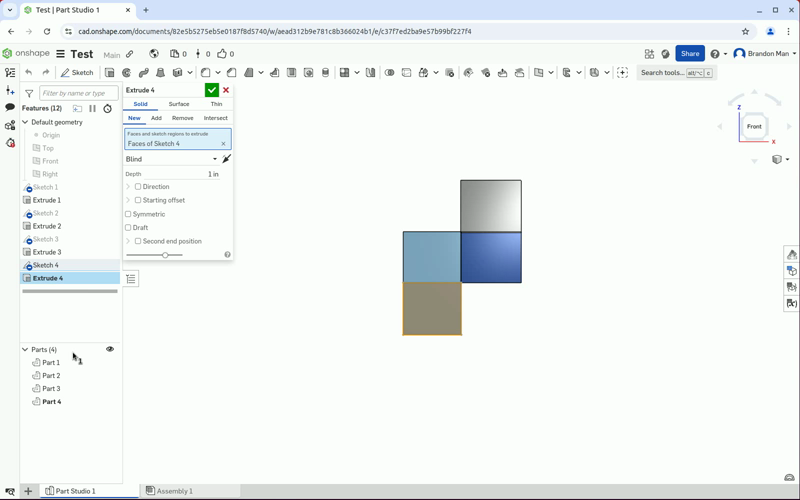
mouse_move(143, 106)
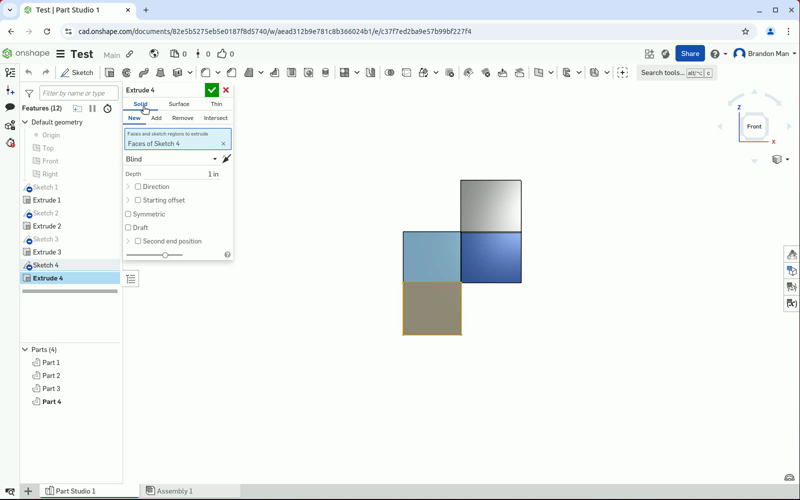
click(143, 106)
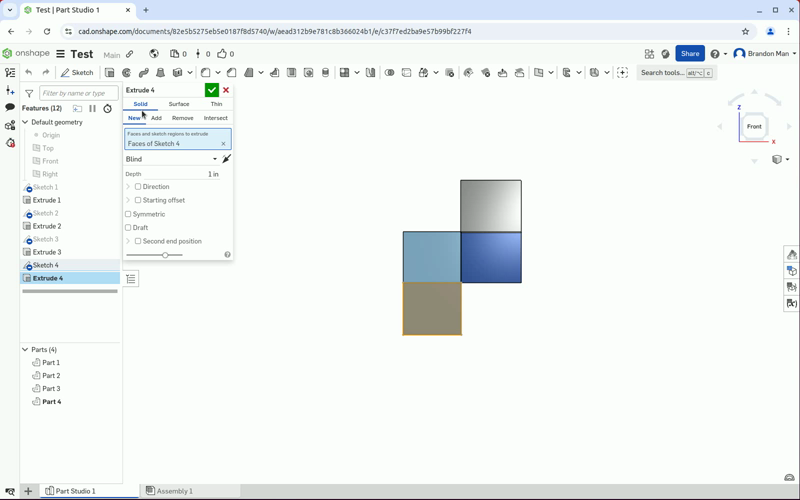
mouse_move(137, 120)
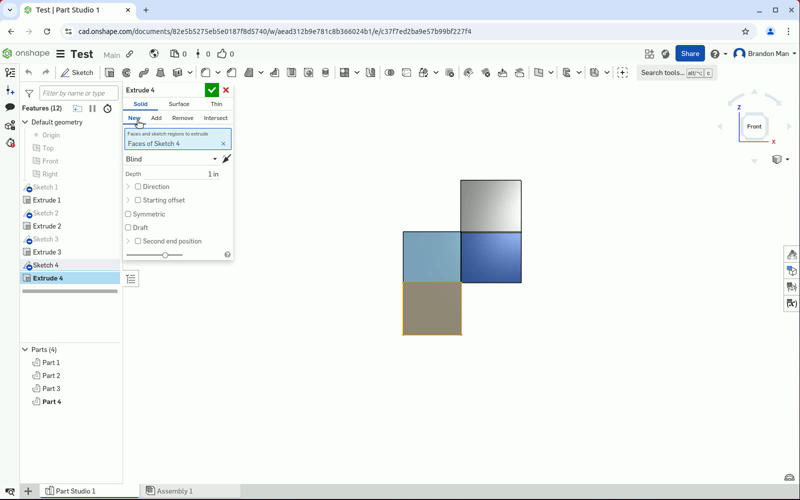
click(137, 120)
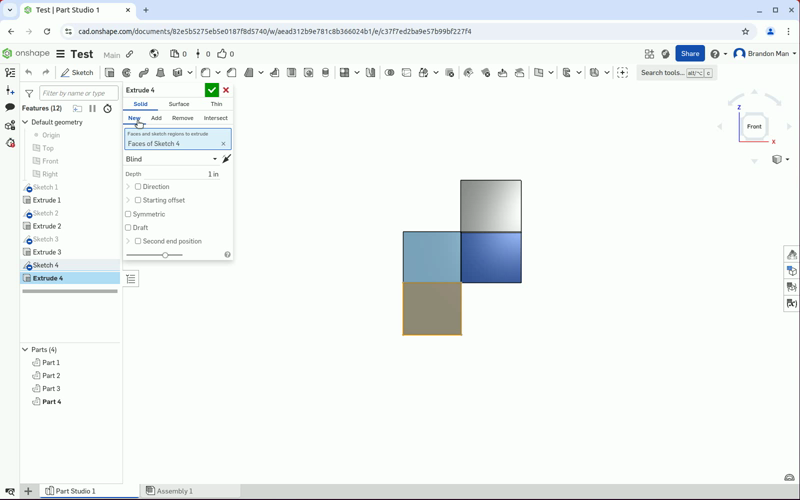
key(tab, 4)
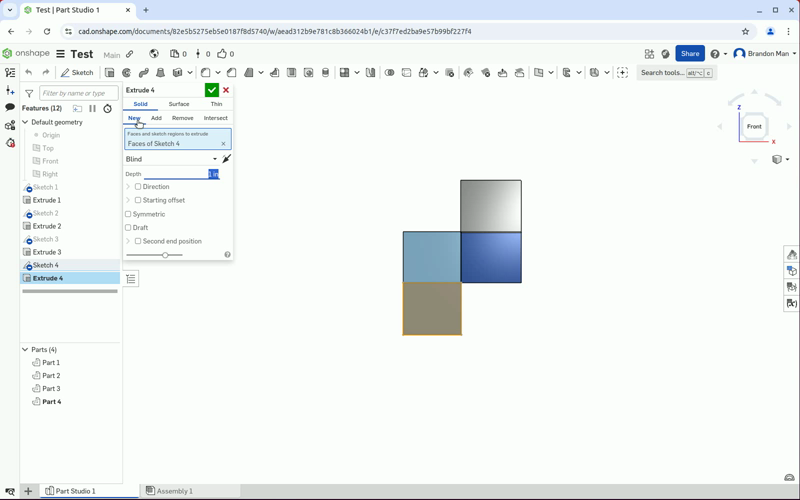
text(7.703)
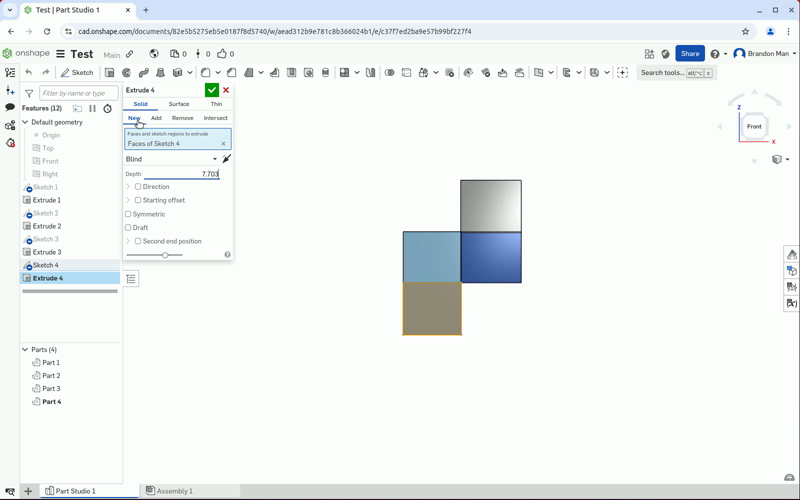
key(enter)
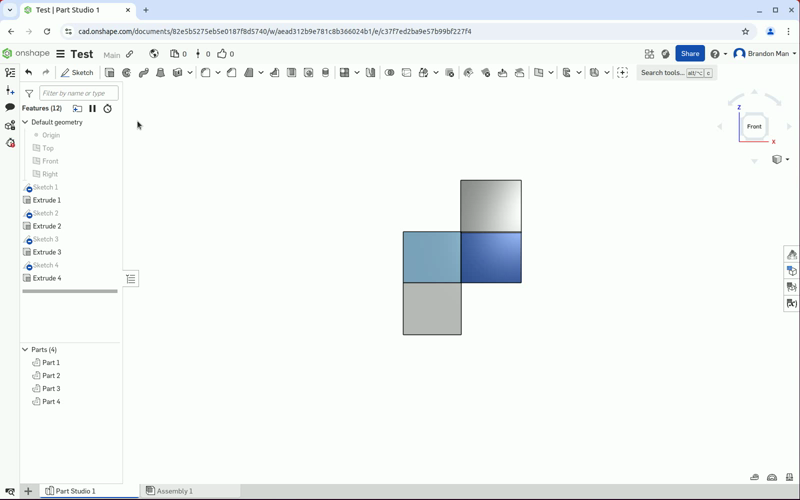
key(shift+h)
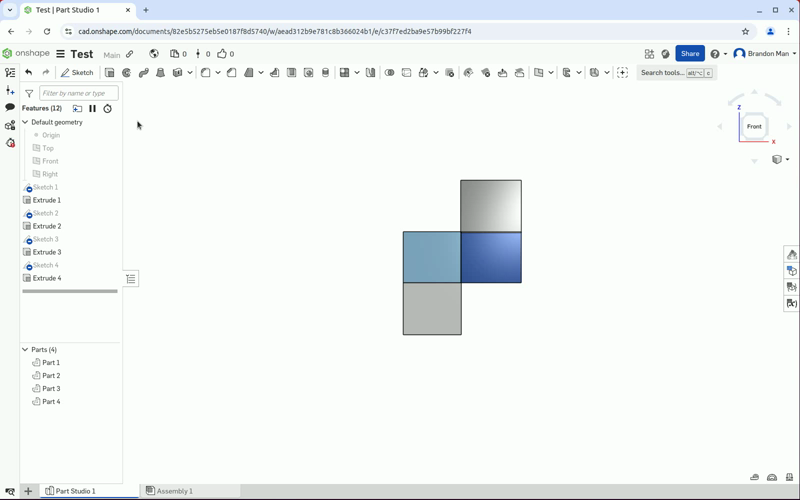
key(shift+h)
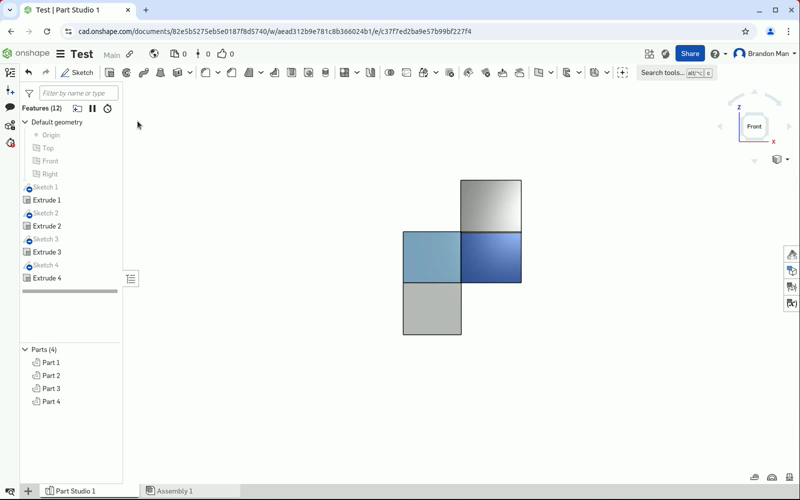
mouse_move(73, 189)
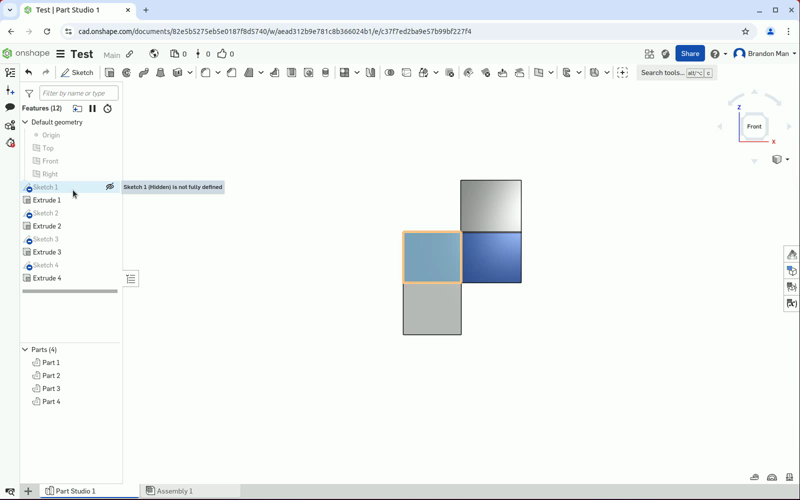
click(73, 189)
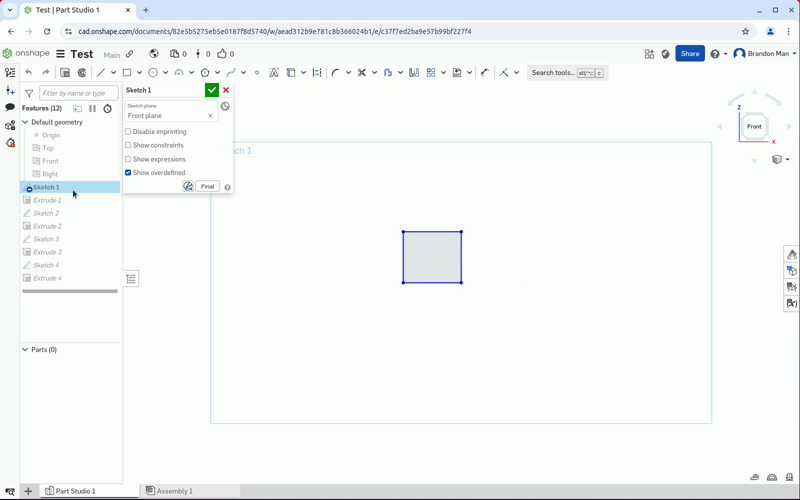
mouse_move(229, 92)
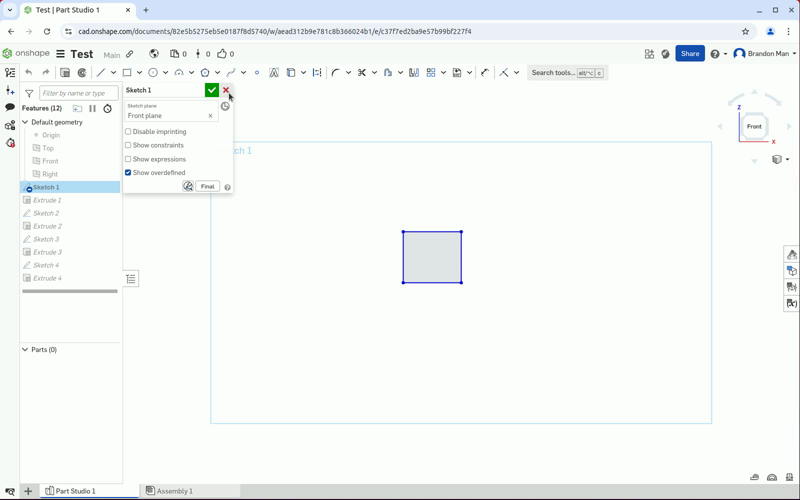
click(229, 92)
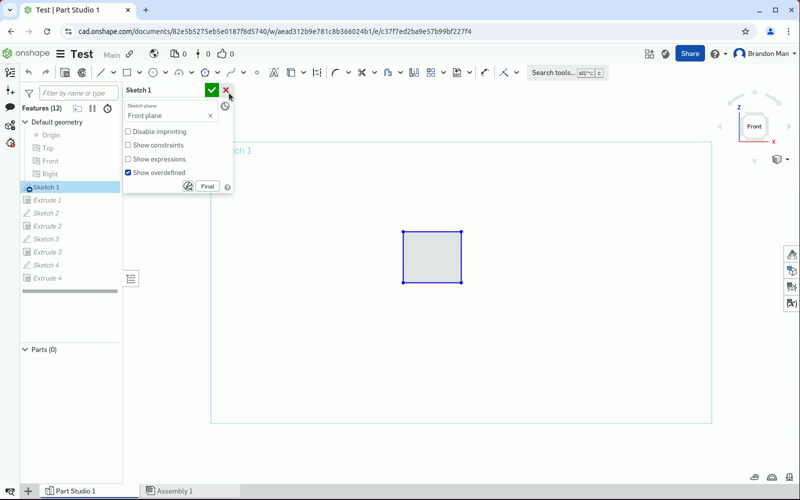
key(shift+s)
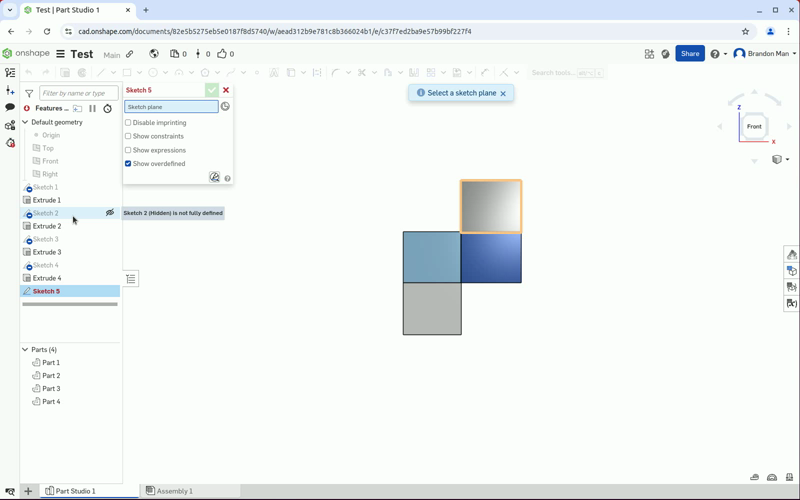
scroll(3)
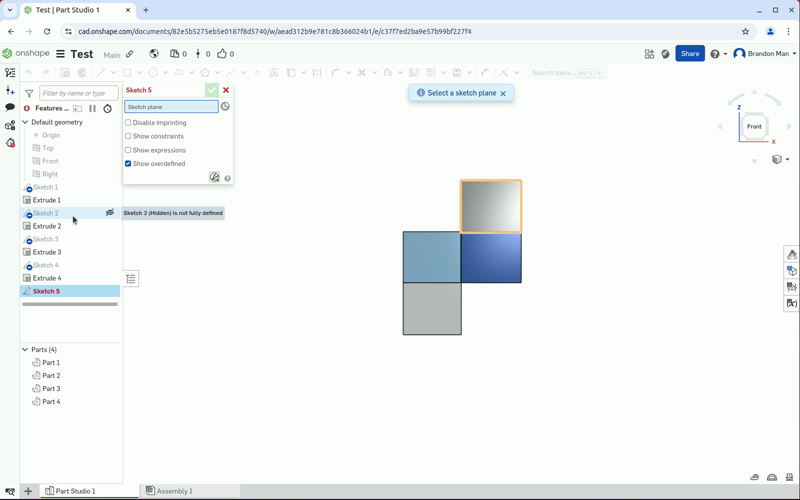
mouse_move(73, 163)
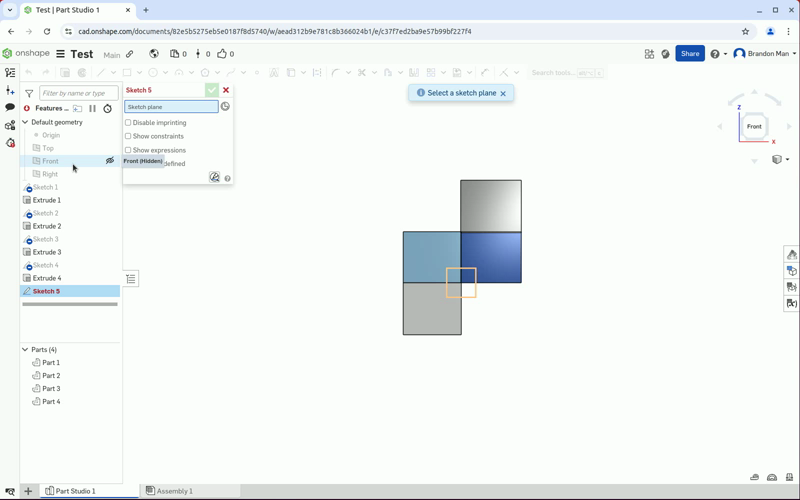
click(73, 163)
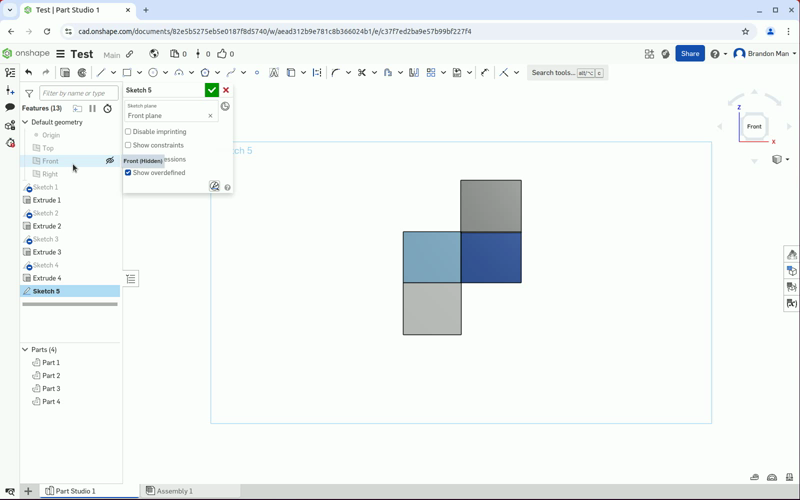
mouse_move(73, 352)
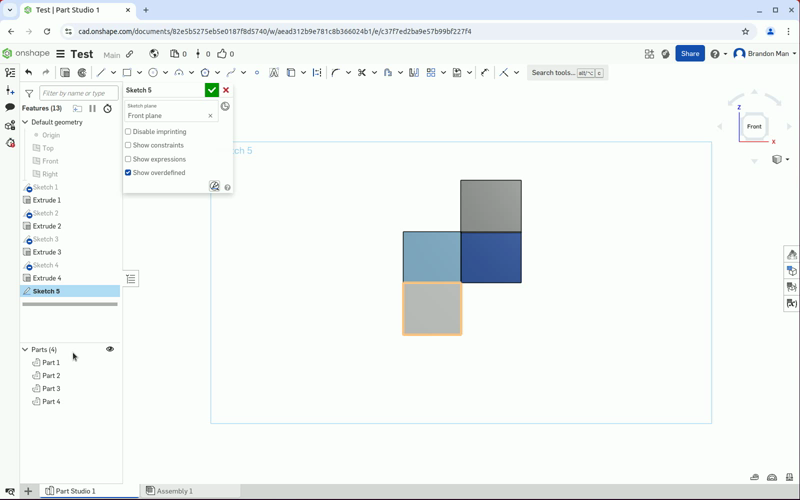
key(y)
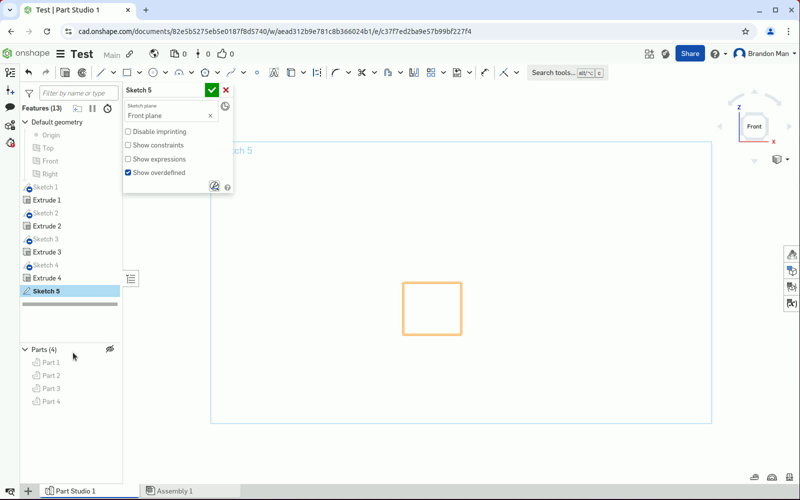
key(l)
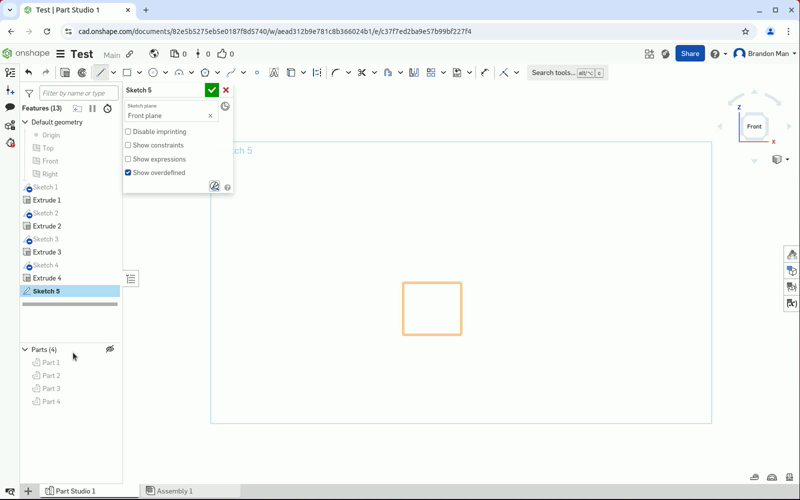
key_down(shift)
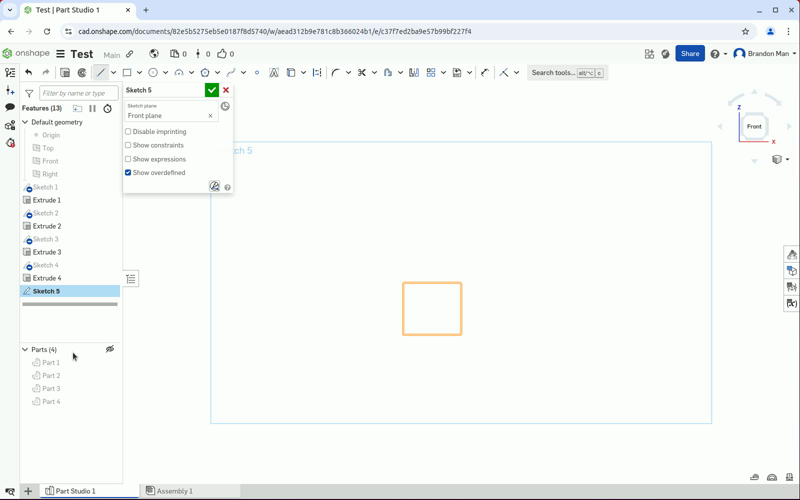
mouse_move(460, 334)
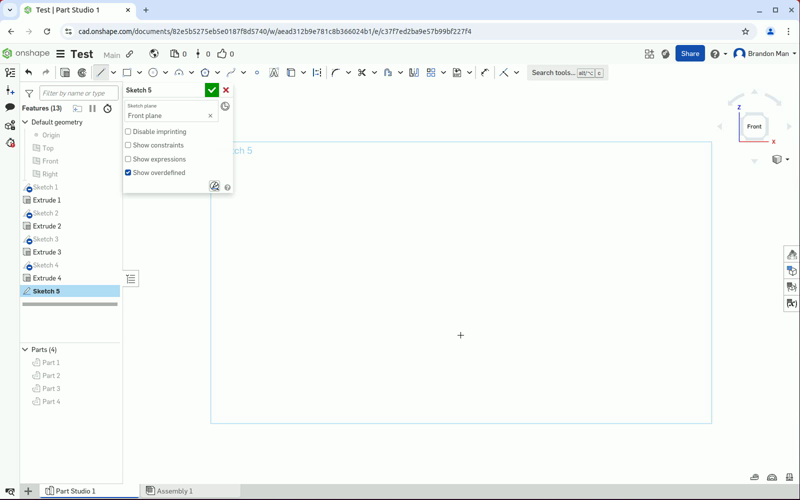
click(460, 334)
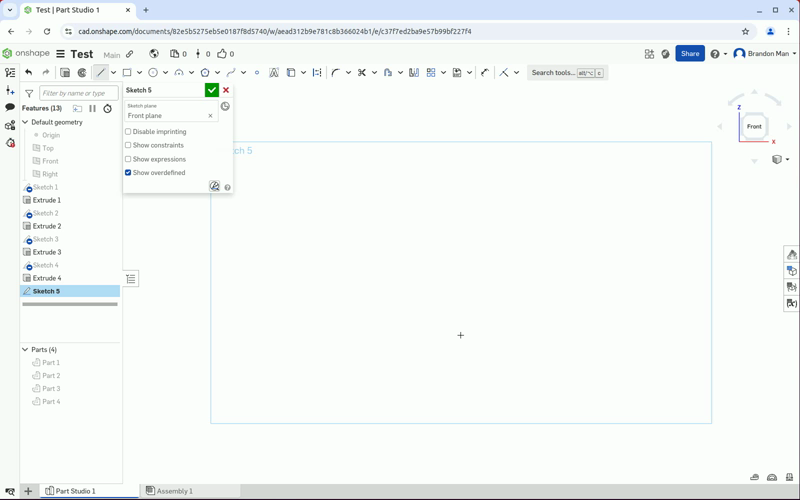
key_up(shift)
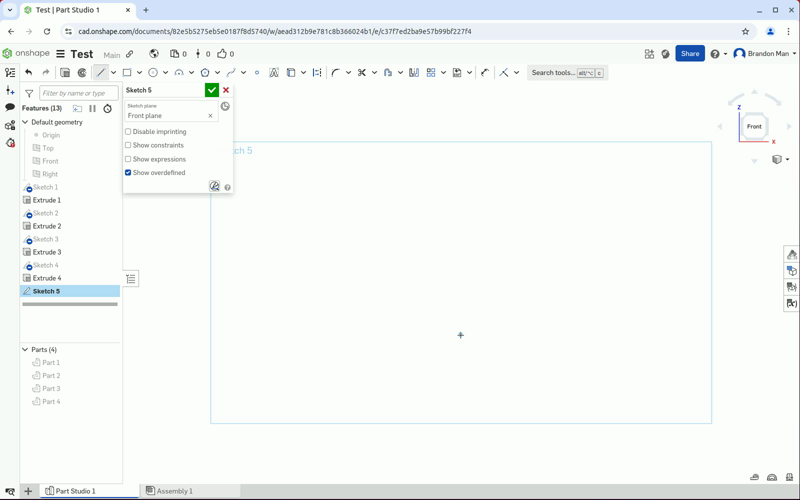
key_down(shift)
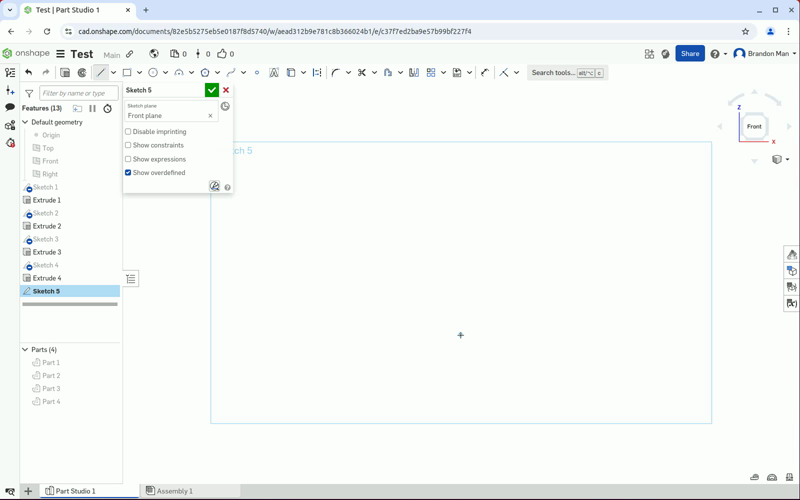
mouse_move(521, 334)
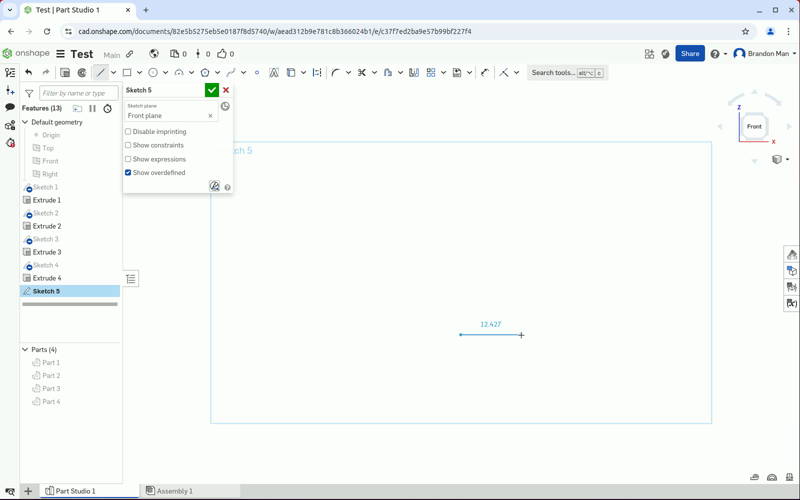
click(521, 334)
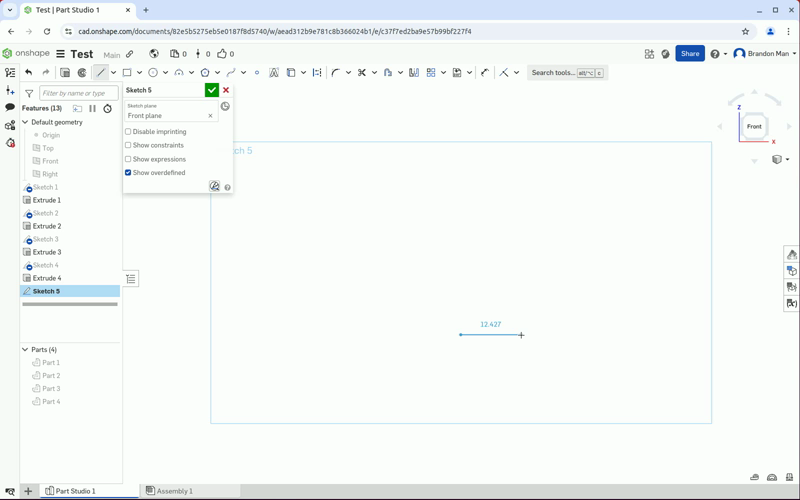
key_up(shift)
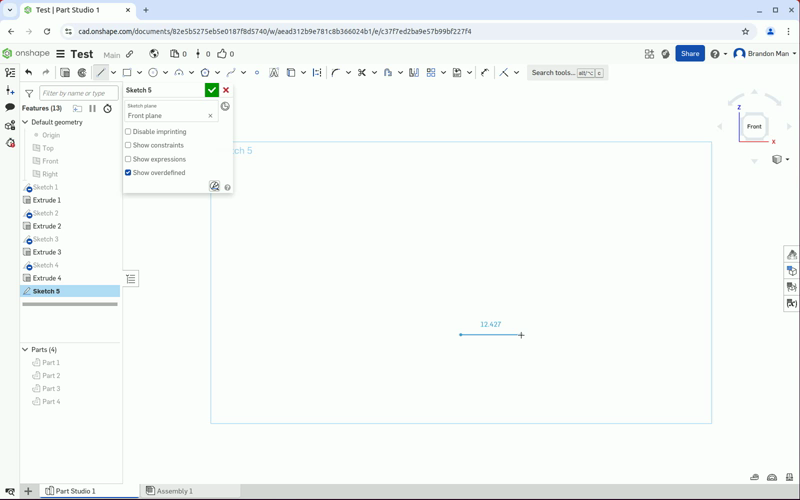
key_down(shift)
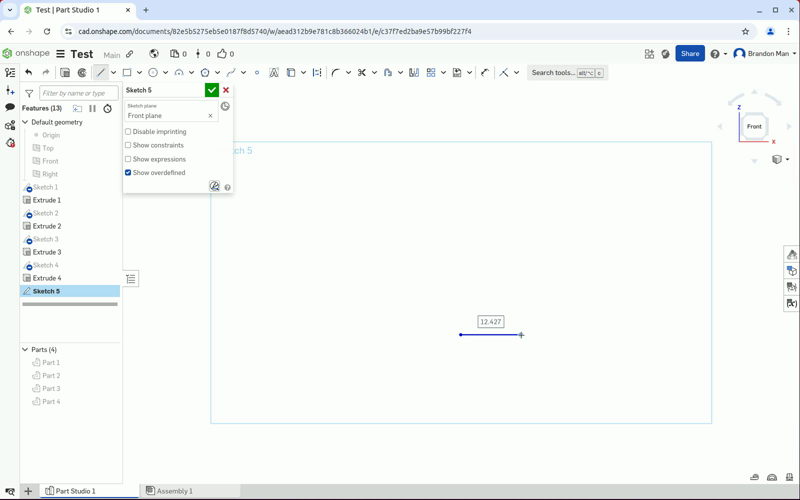
mouse_move(551, 334)
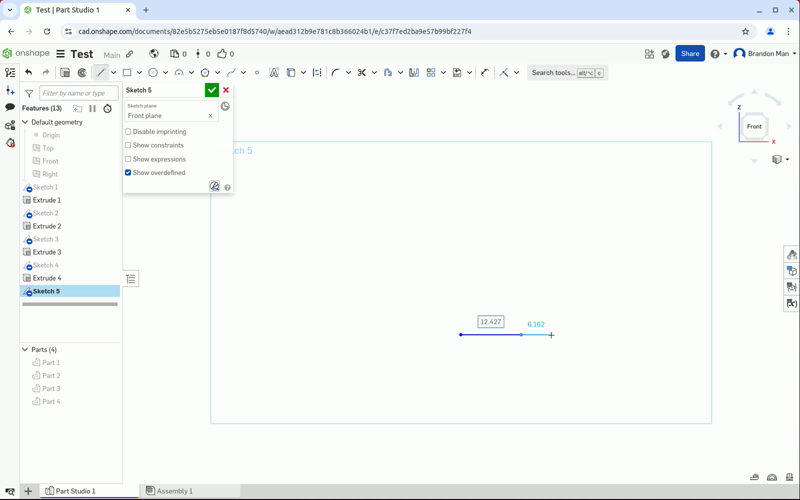
mouse_move(521, 282)
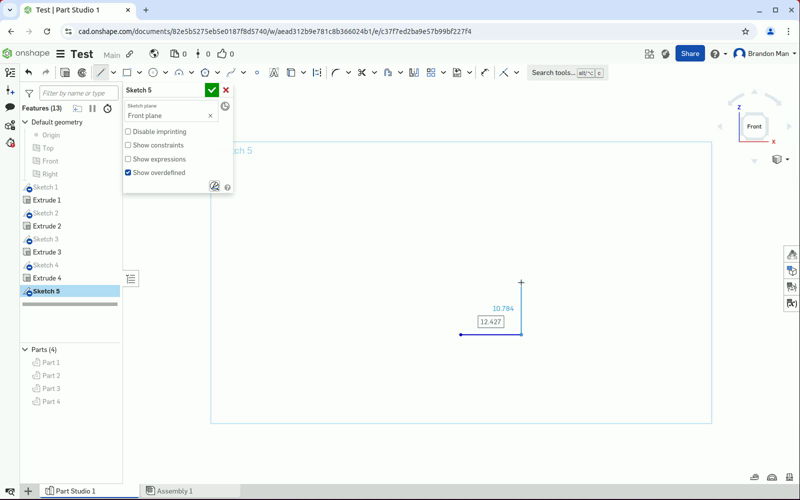
click(521, 282)
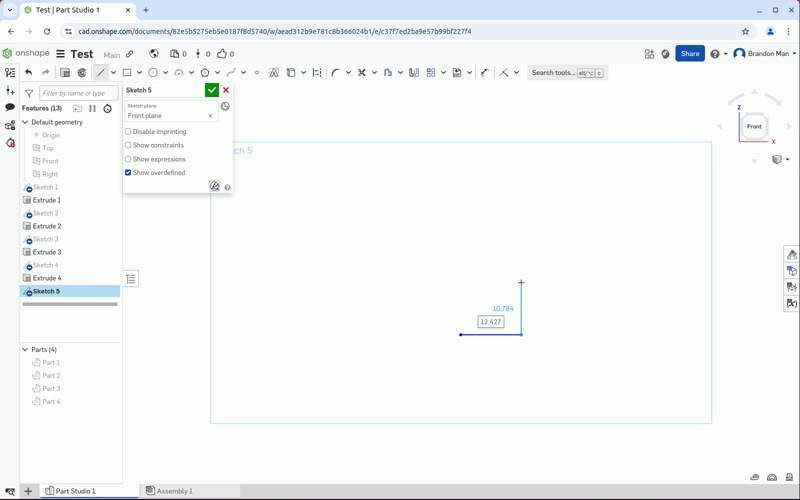
key_up(shift)
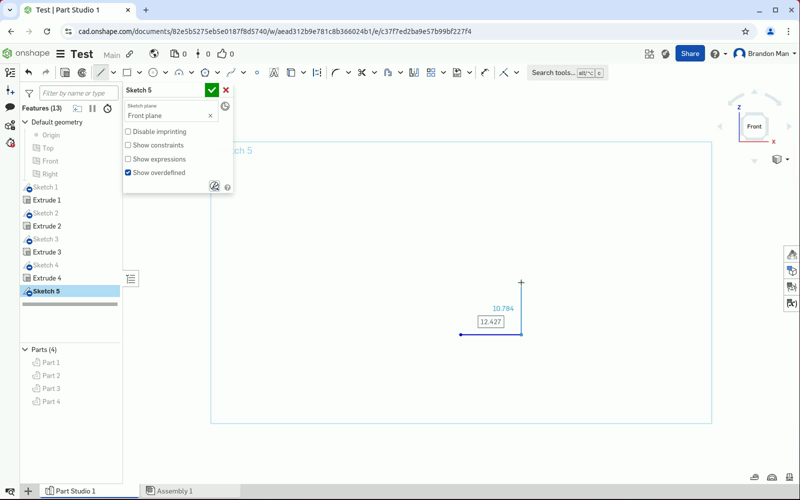
key_down(shift)
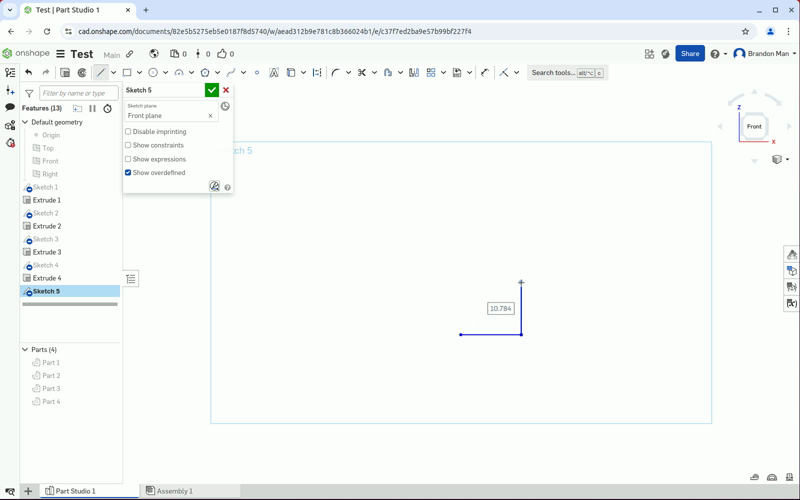
mouse_move(460, 282)
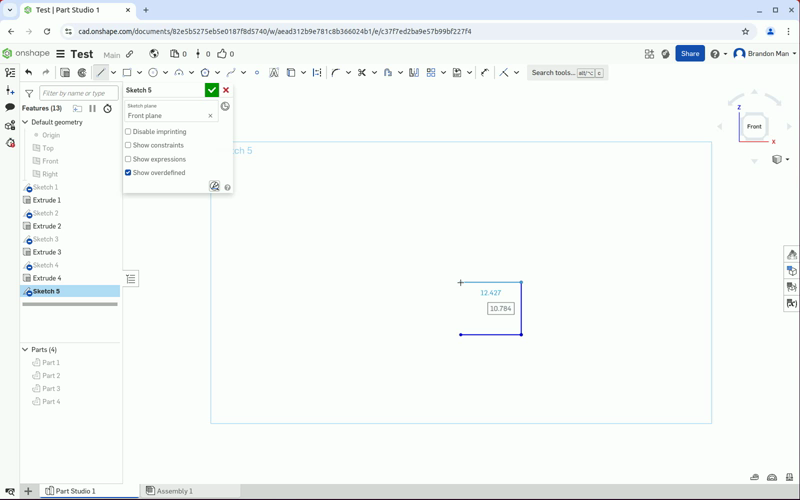
click(460, 282)
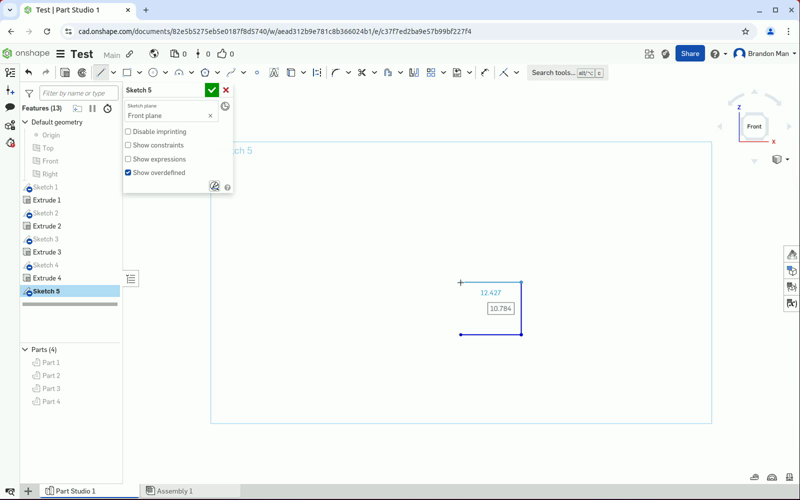
key_up(shift)
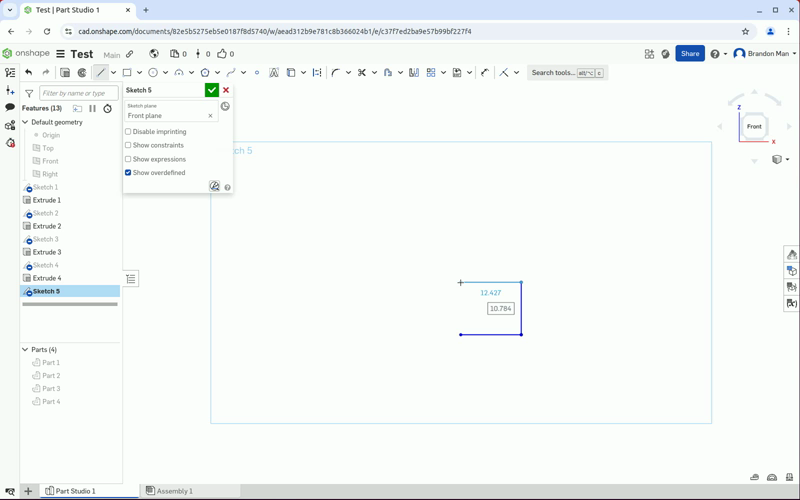
mouse_move(490, 282)
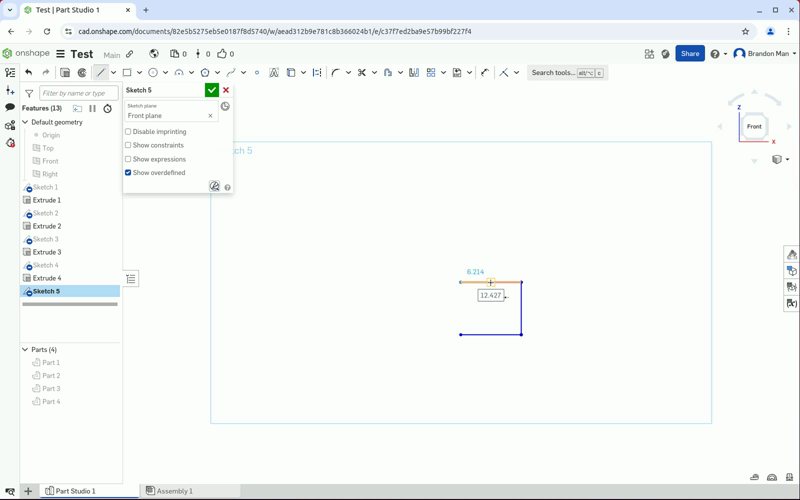
key_down(shift)
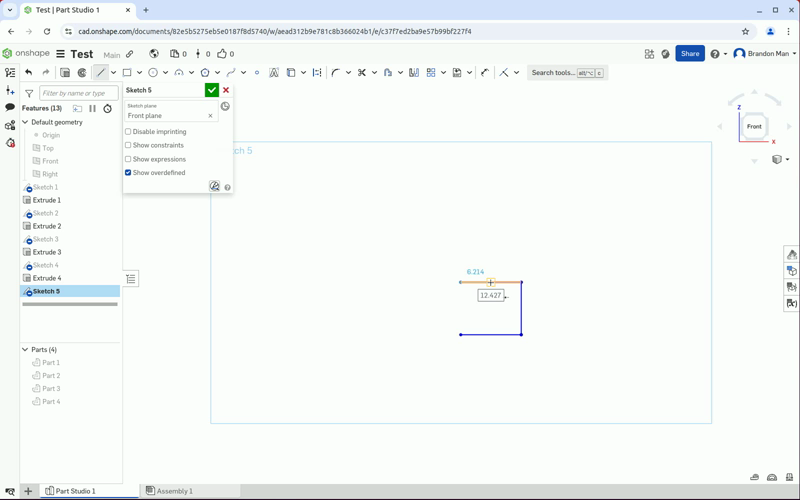
mouse_move(460, 334)
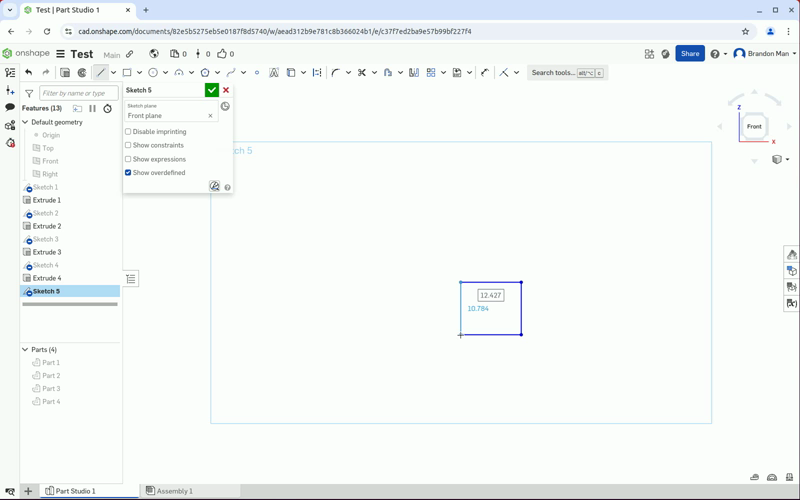
key_up(shift)
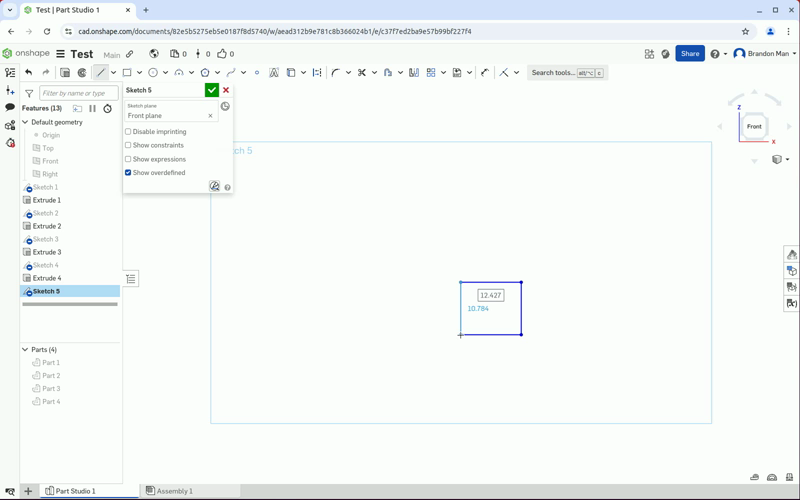
click(460, 334)
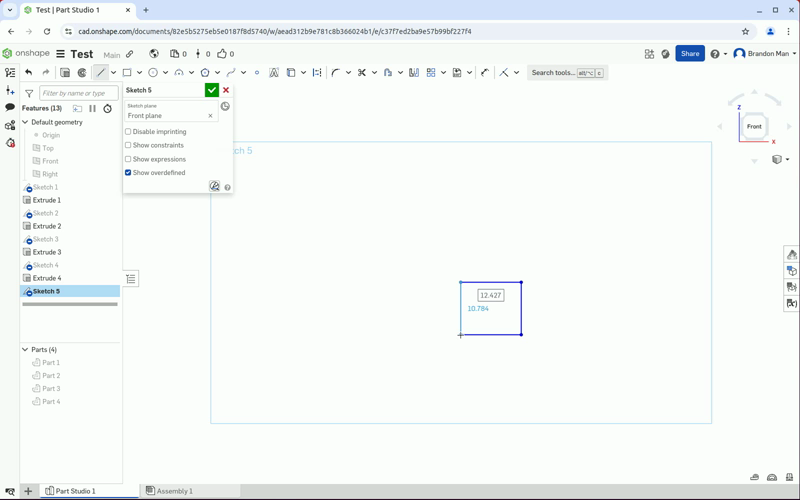
key(esc)
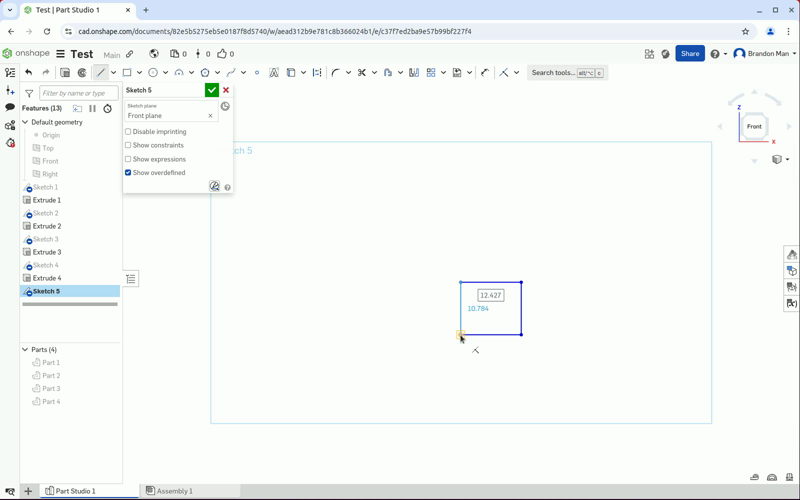
mouse_move(504, 314)
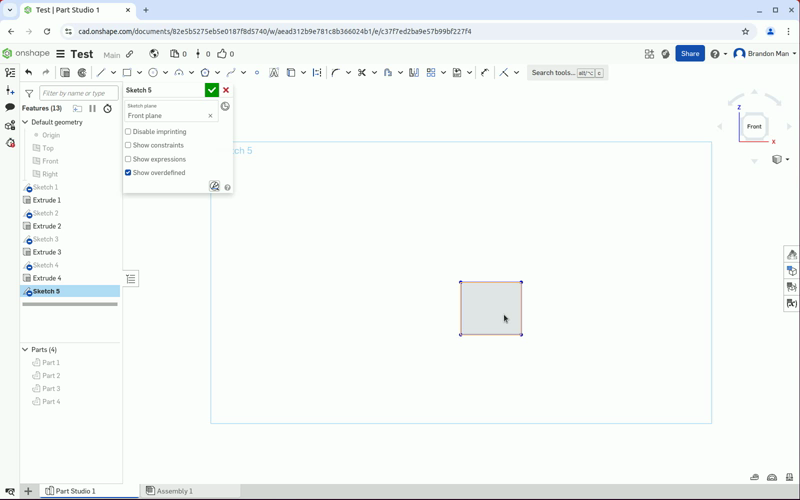
click(504, 314)
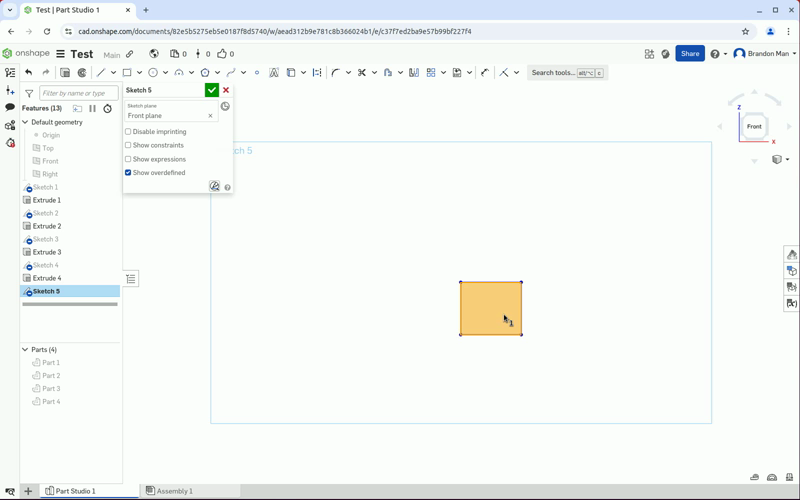
mouse_move(73, 352)
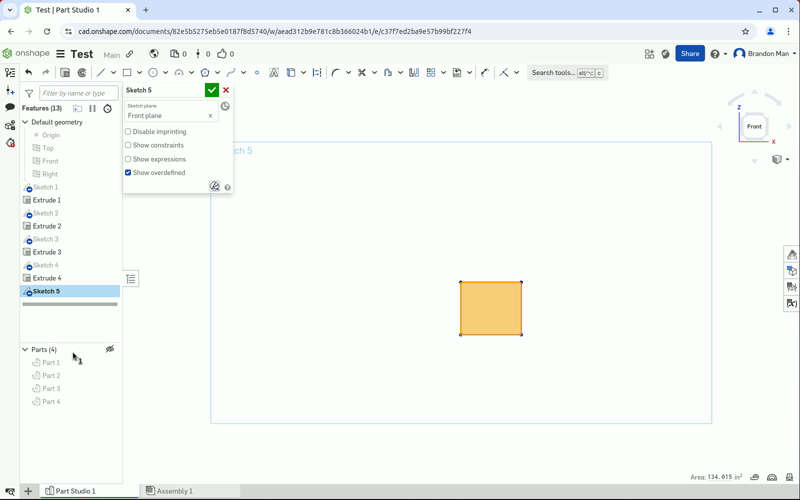
key(shift+y)
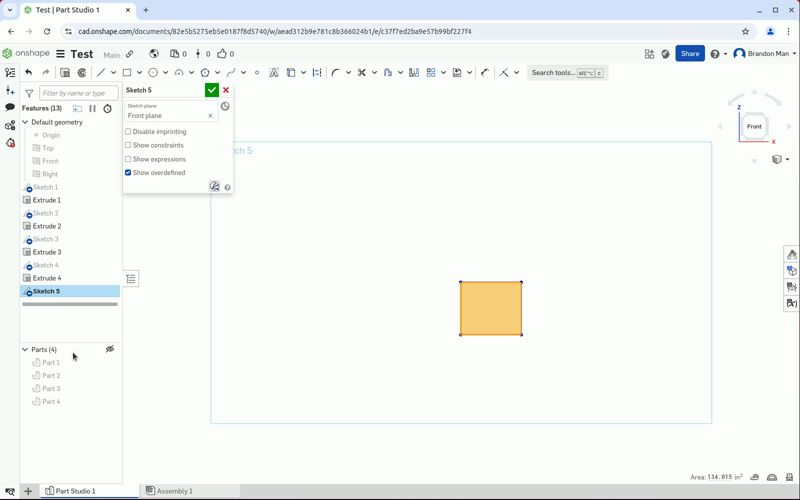
key(shift+e)
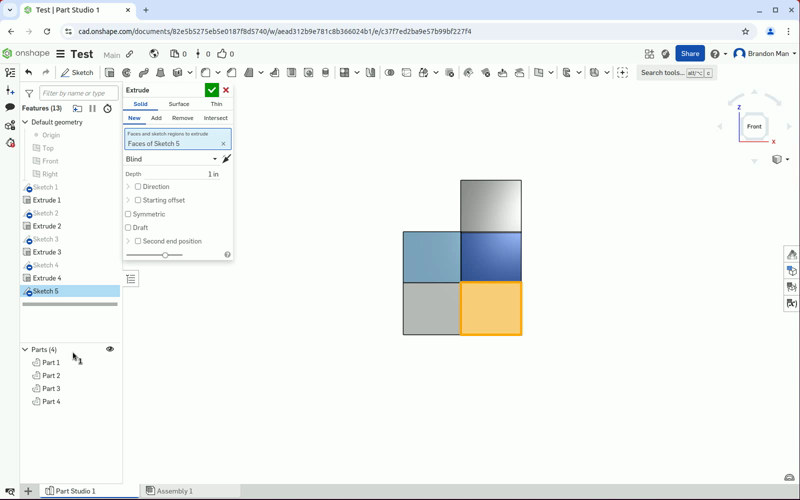
mouse_move(143, 106)
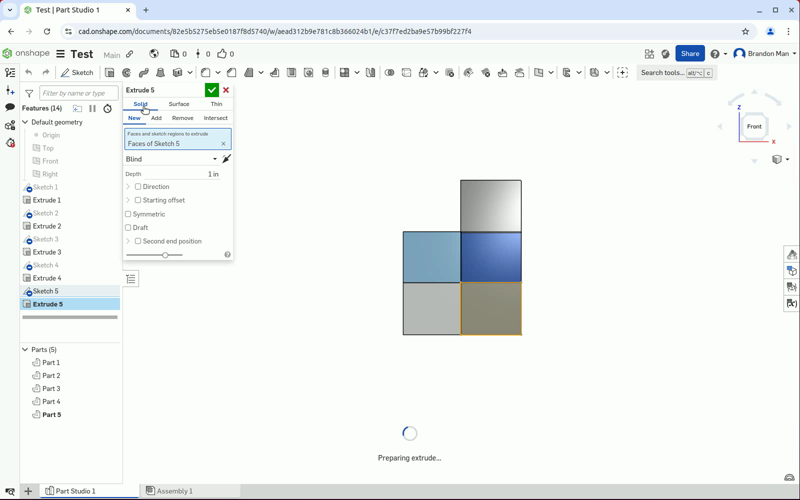
click(143, 106)
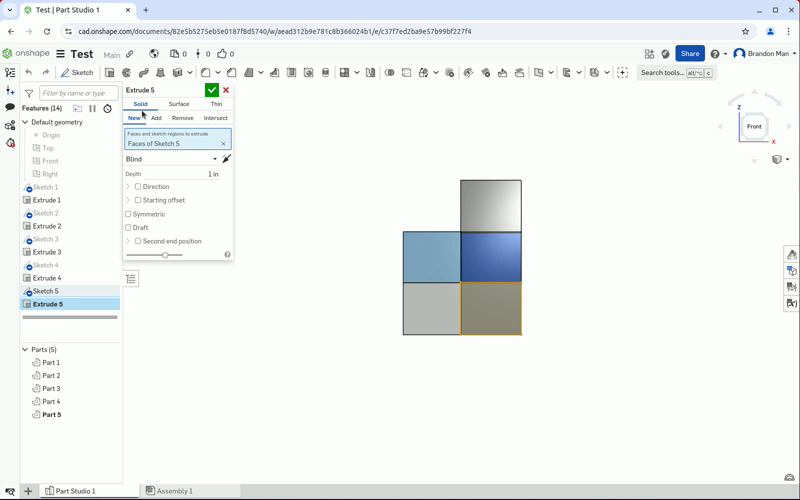
mouse_move(137, 120)
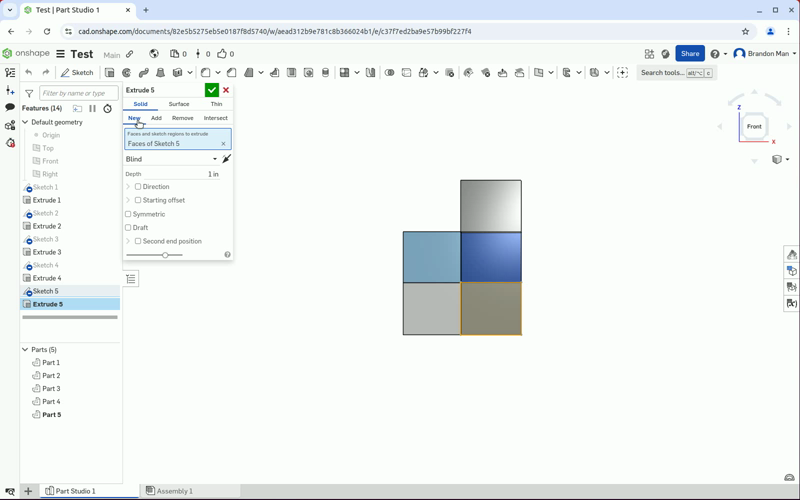
click(137, 120)
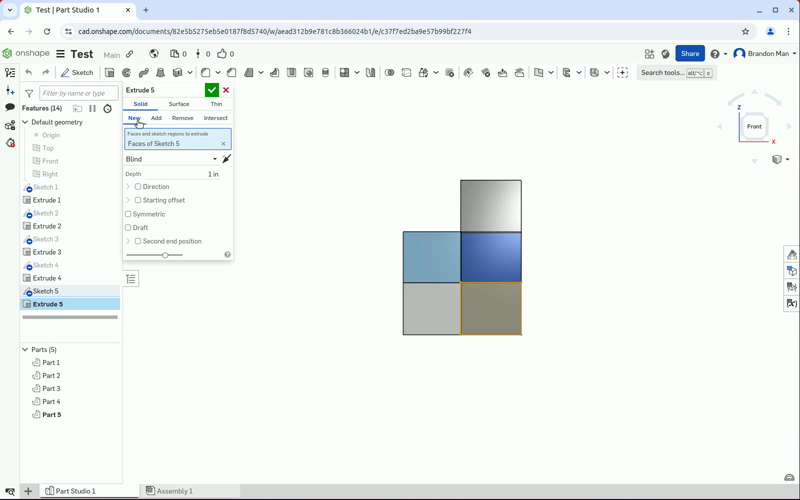
key(tab, 4)
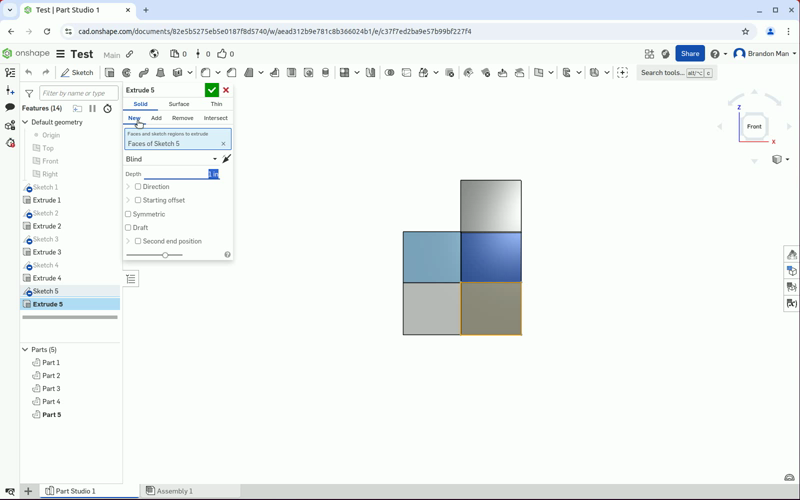
text(7.703)
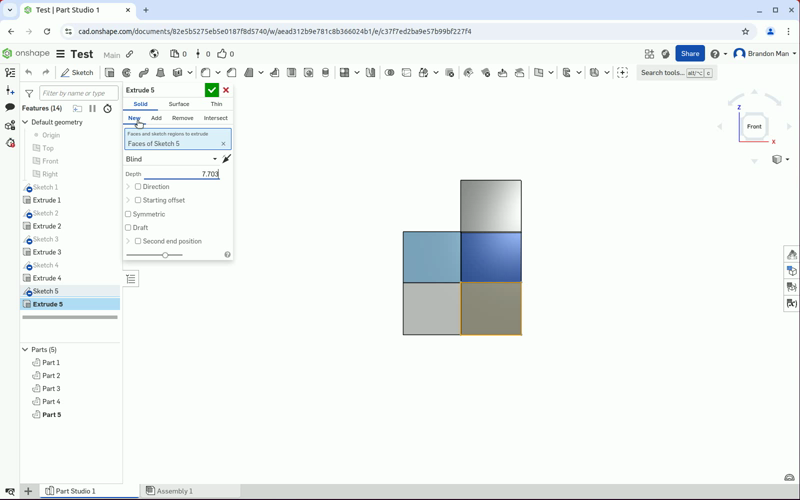
key(enter)
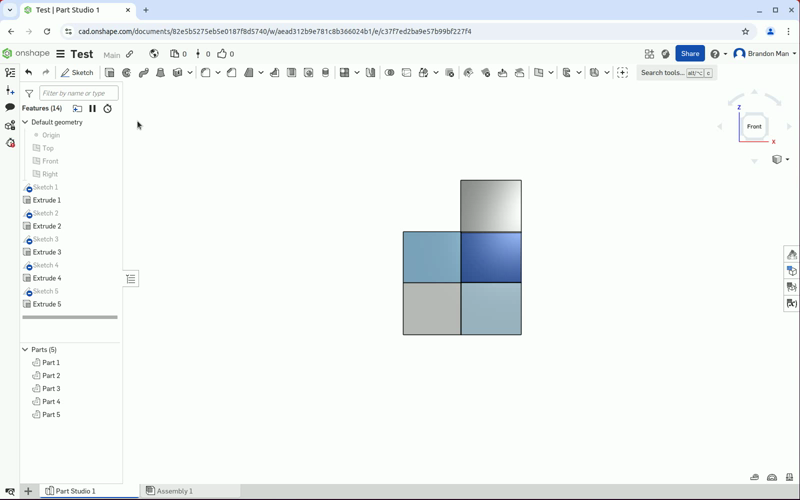
key(shift+h)
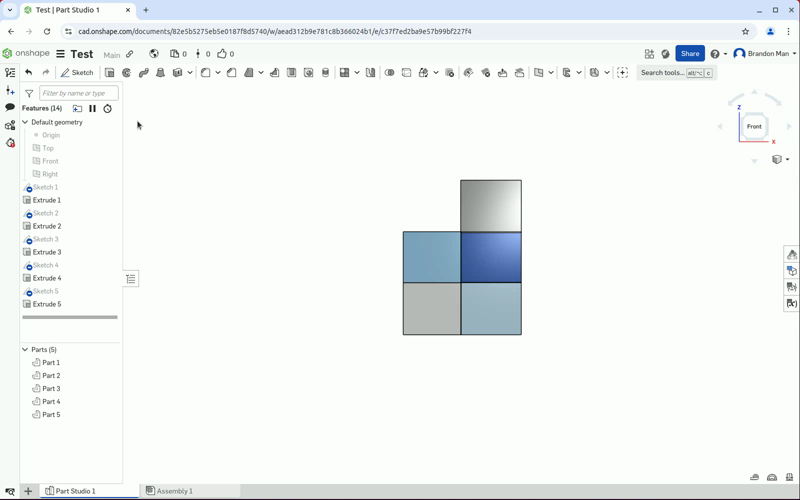
key(shift+h)
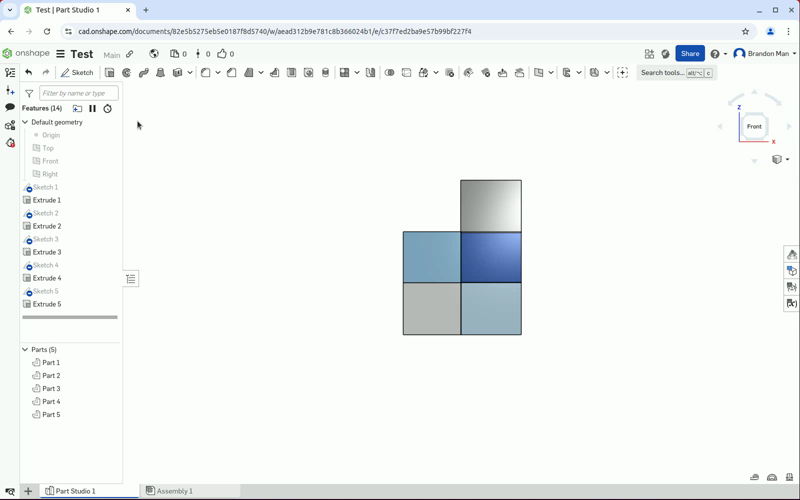
mouse_move(73, 189)
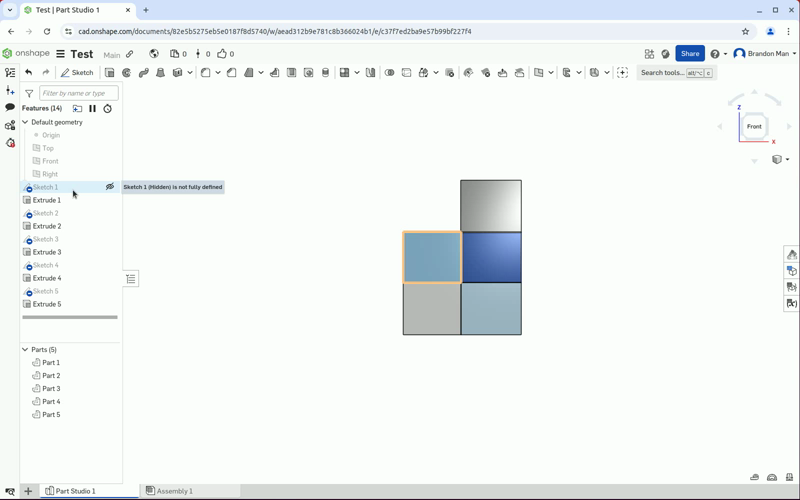
click(73, 189)
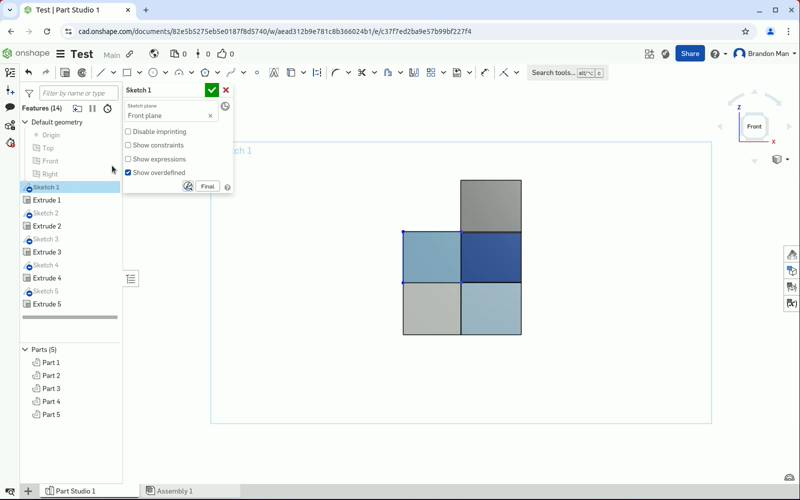
mouse_move(229, 92)
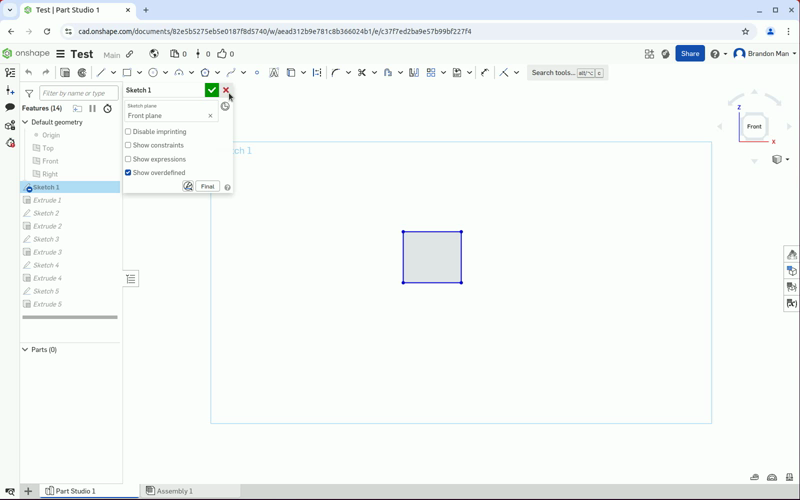
click(229, 92)
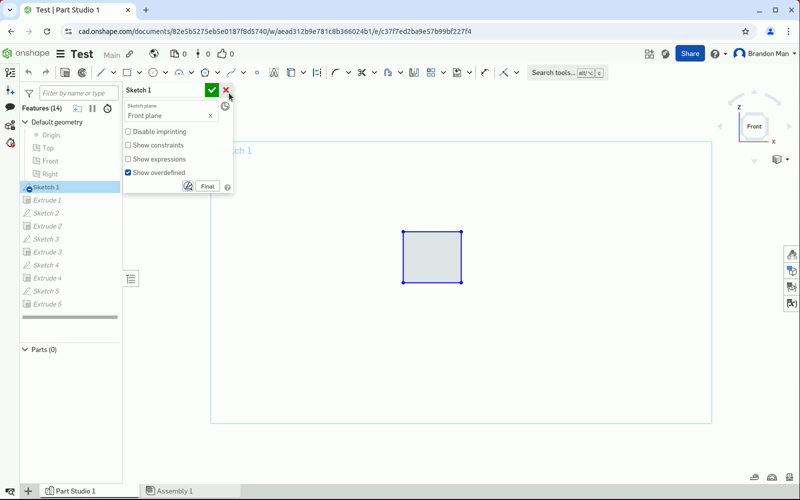
key(shift+s)
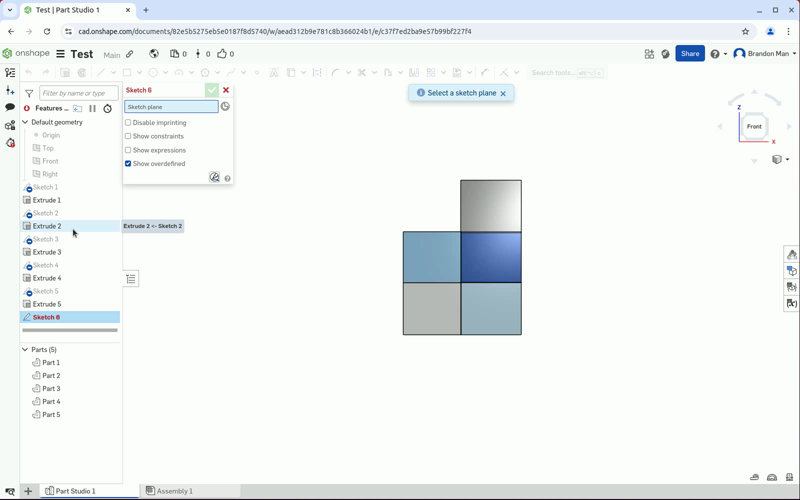
scroll(3)
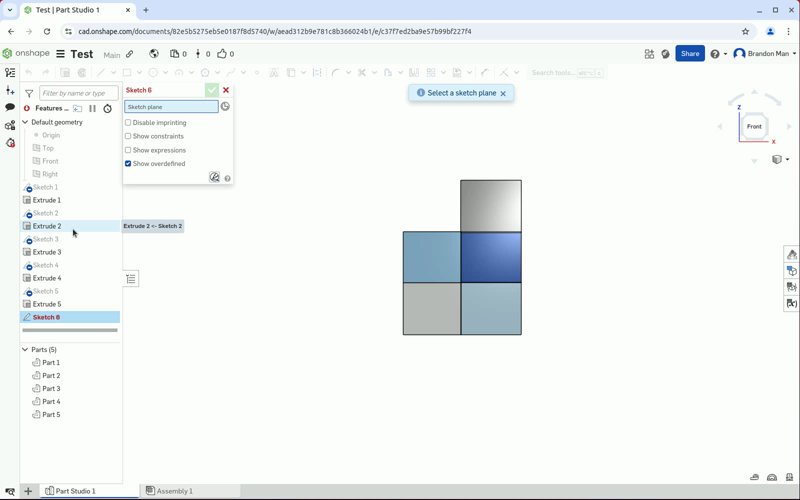
mouse_move(73, 163)
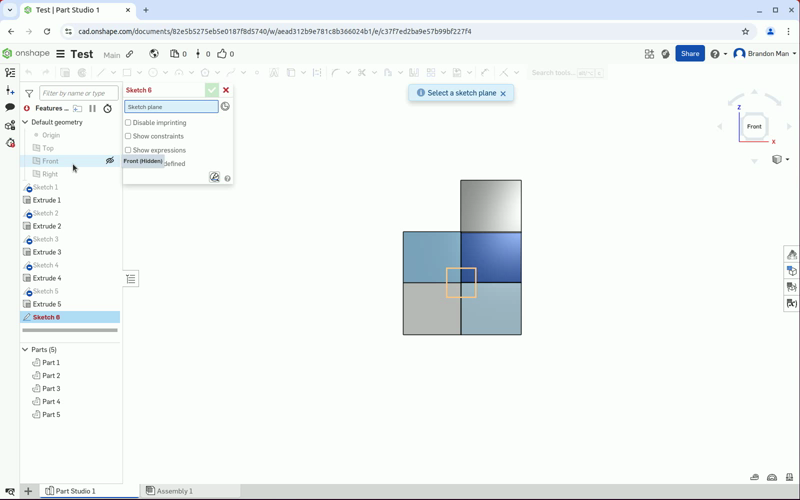
click(73, 163)
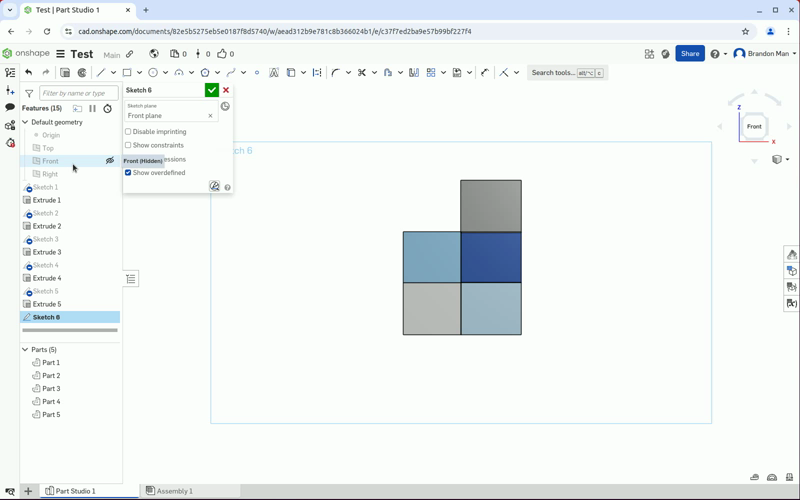
mouse_move(73, 352)
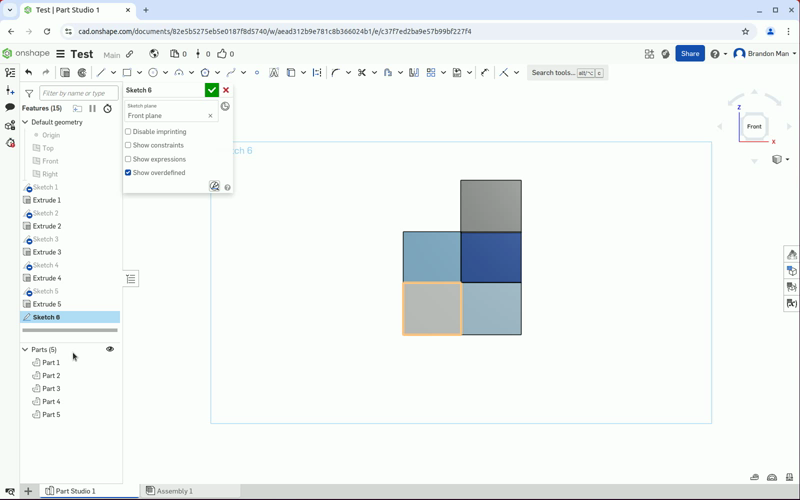
key(y)
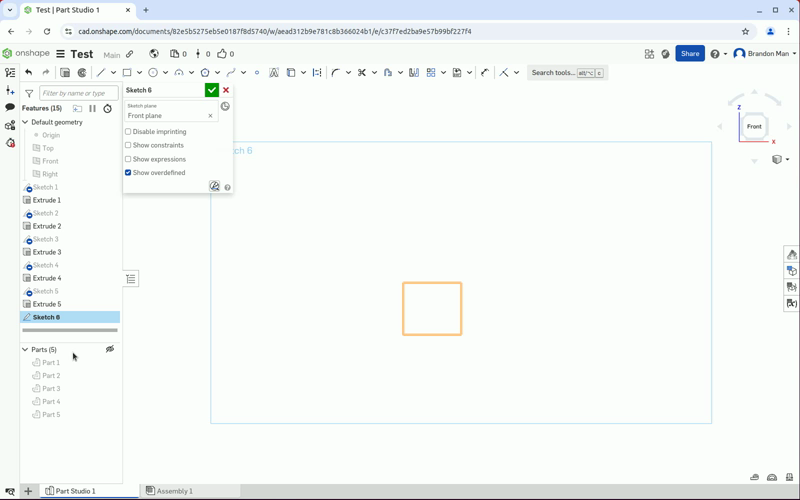
key(l)
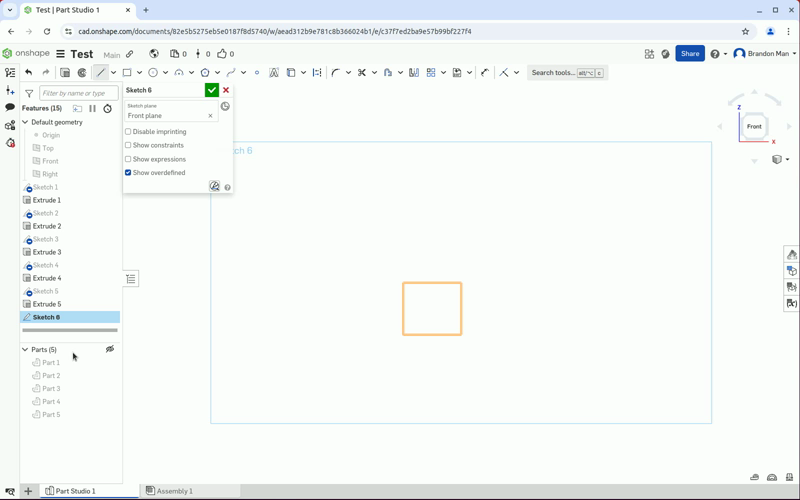
key_down(shift)
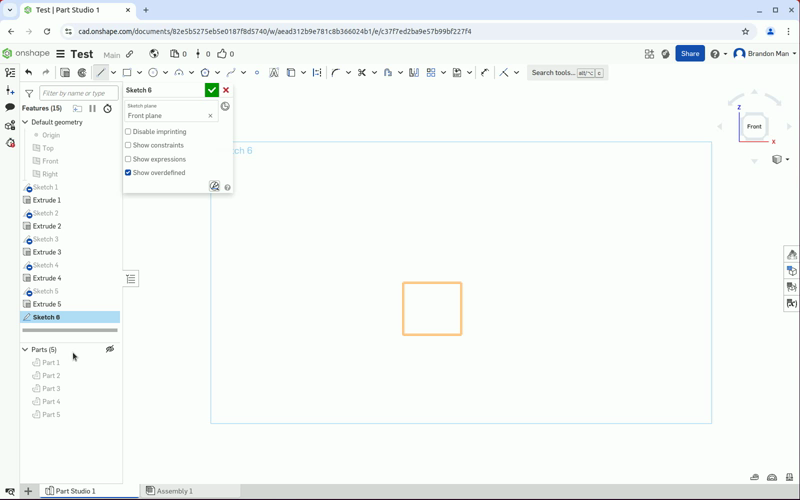
mouse_move(520, 334)
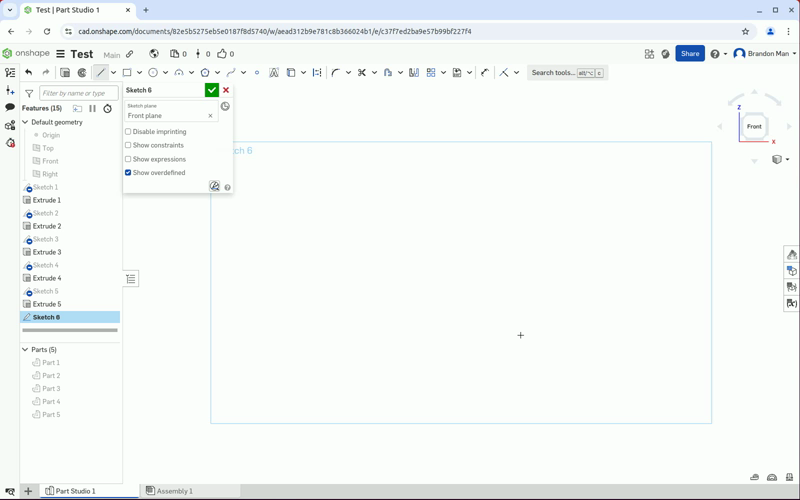
click(520, 334)
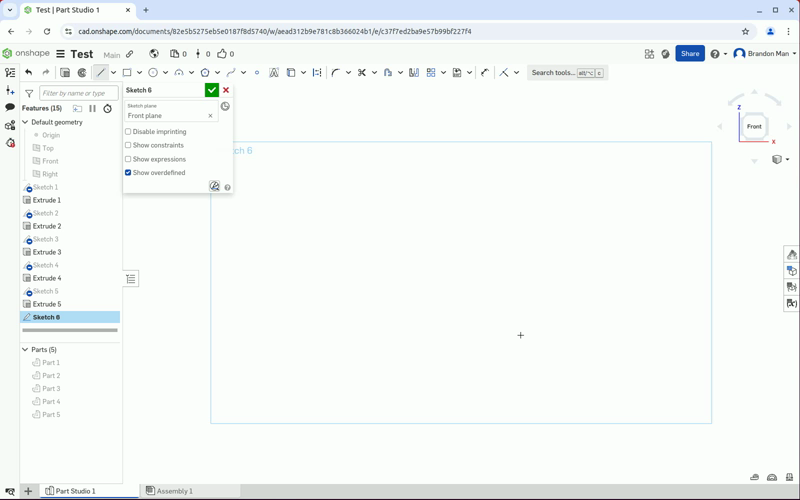
key_up(shift)
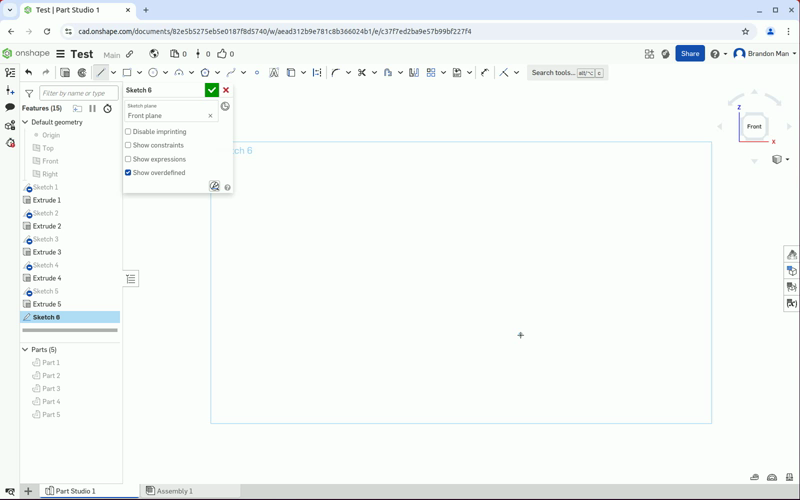
key_down(shift)
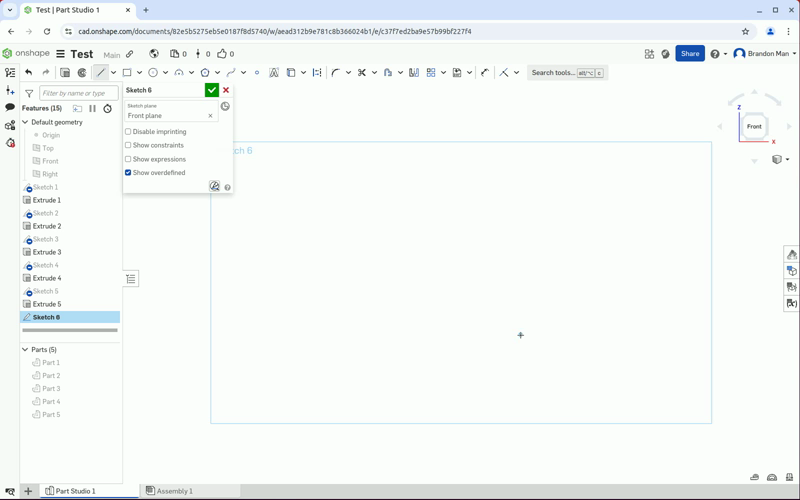
mouse_move(550, 334)
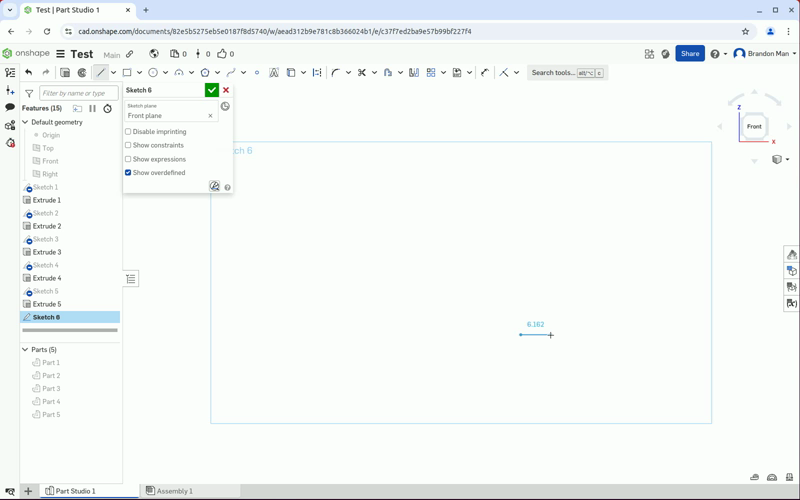
mouse_move(573, 334)
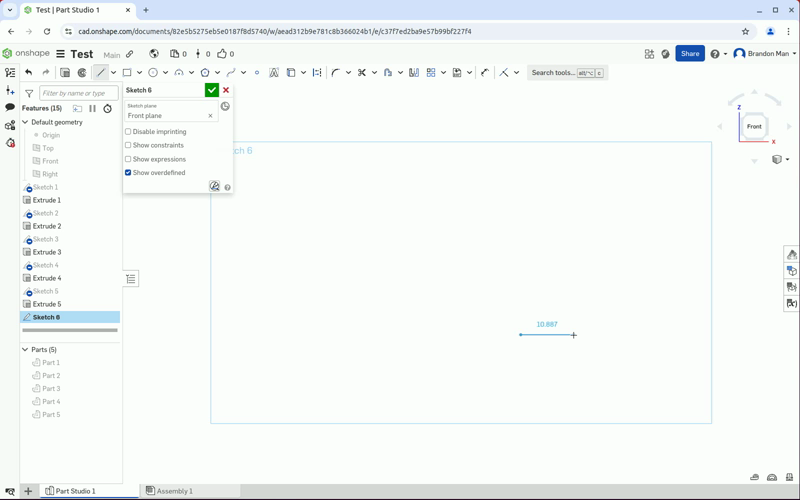
click(573, 334)
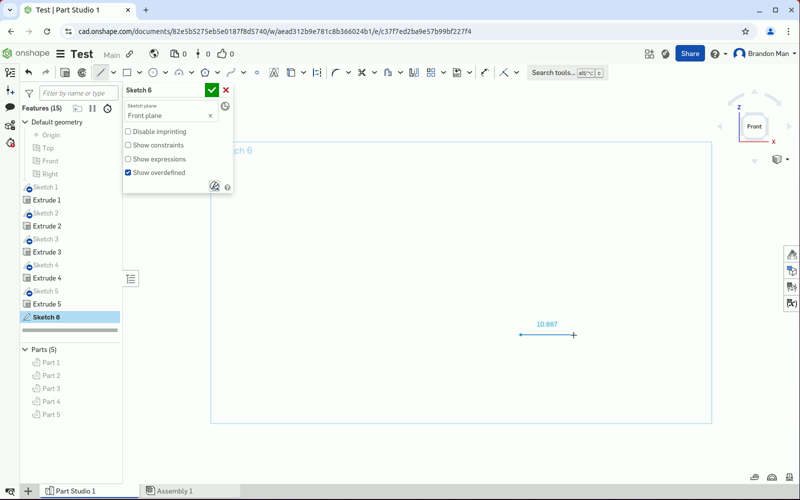
key_up(shift)
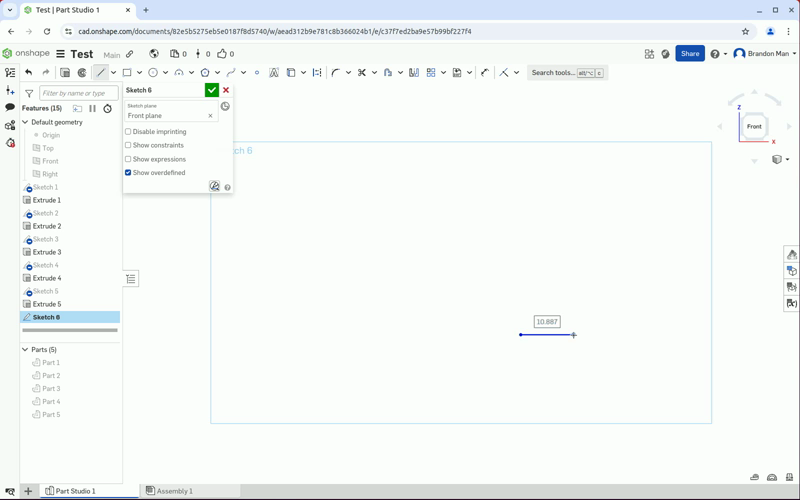
key_down(shift)
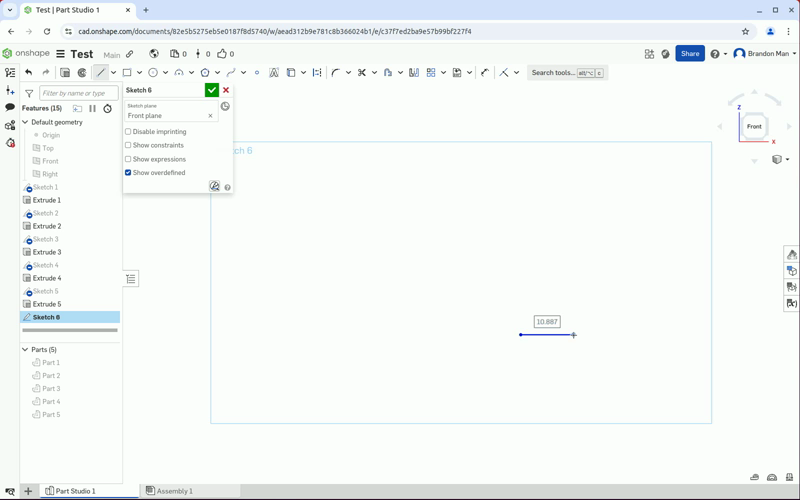
mouse_move(589, 334)
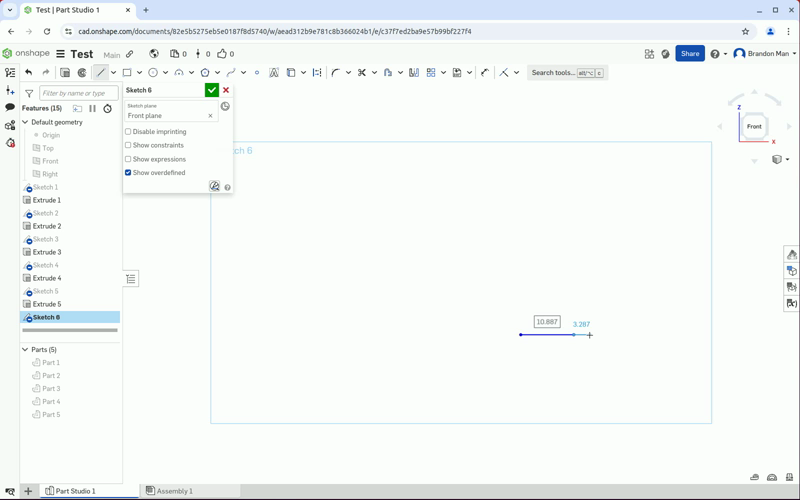
mouse_move(573, 282)
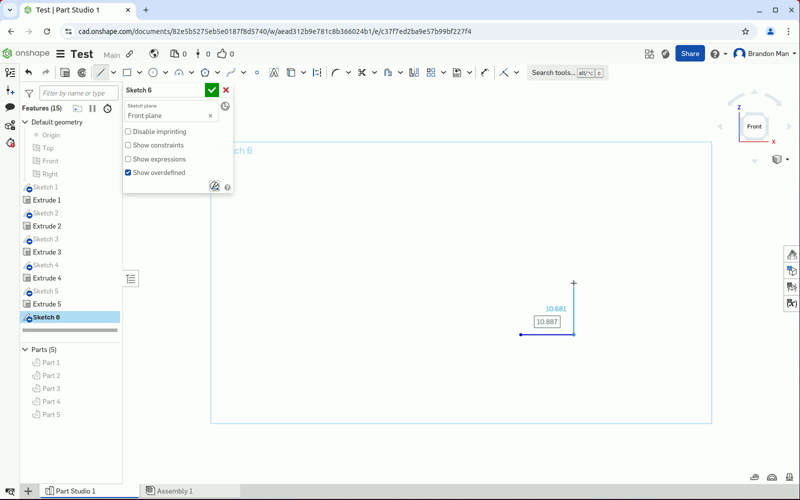
click(573, 282)
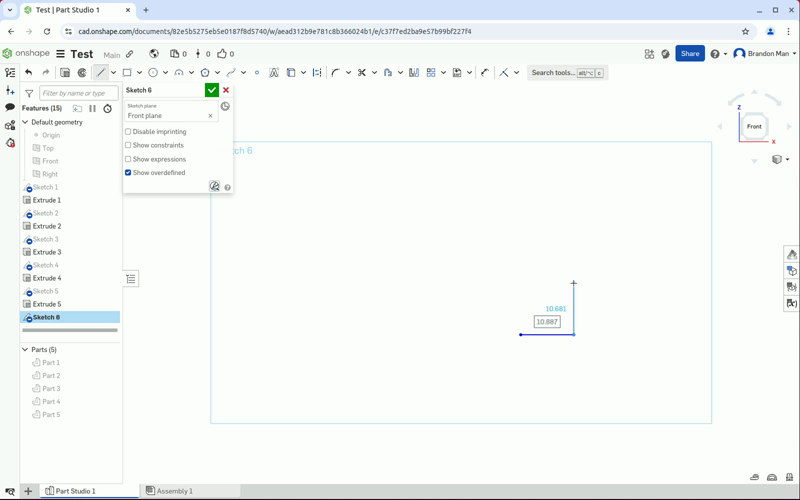
key_up(shift)
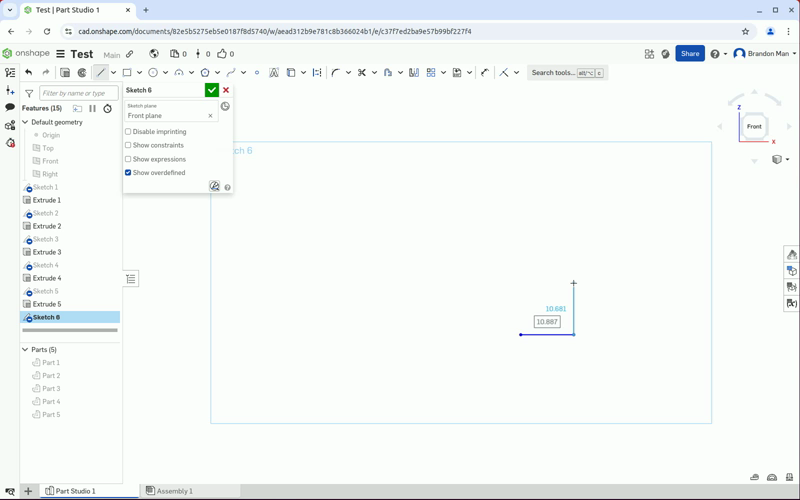
key_down(shift)
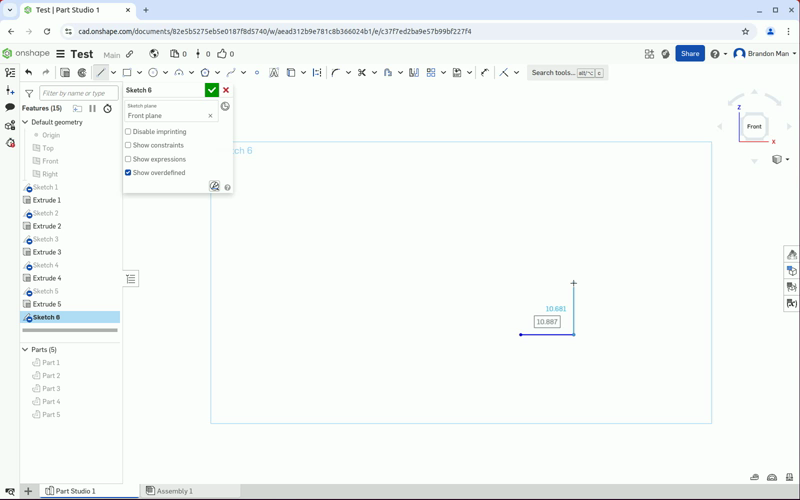
mouse_move(589, 282)
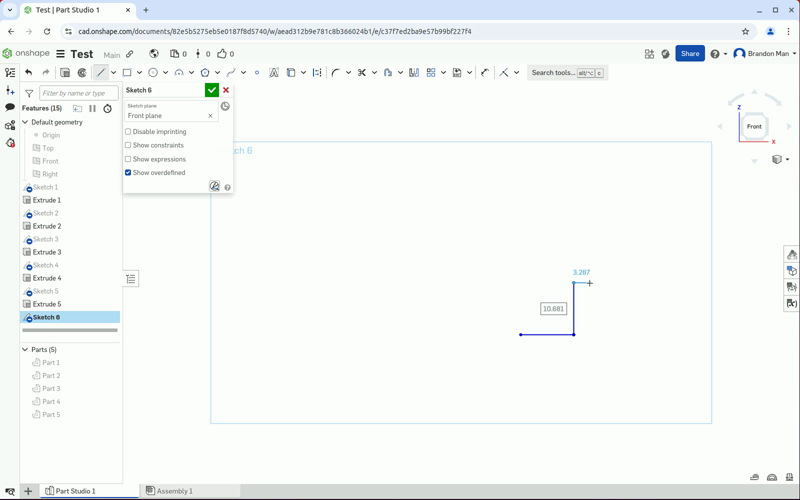
mouse_move(520, 282)
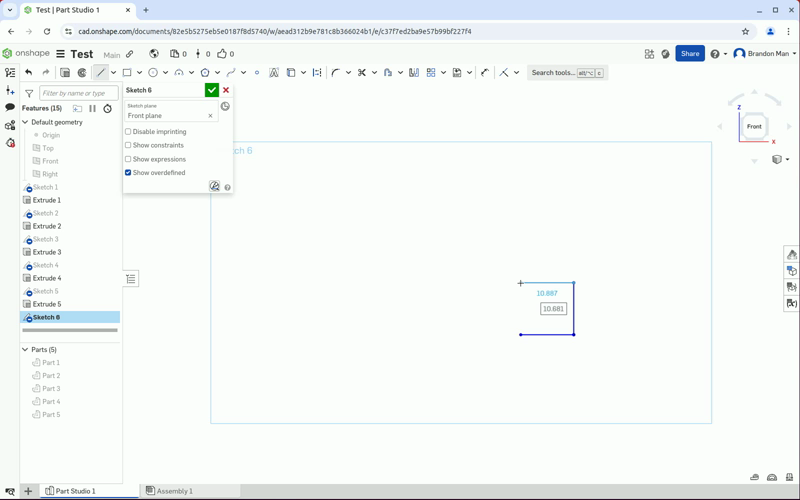
click(520, 282)
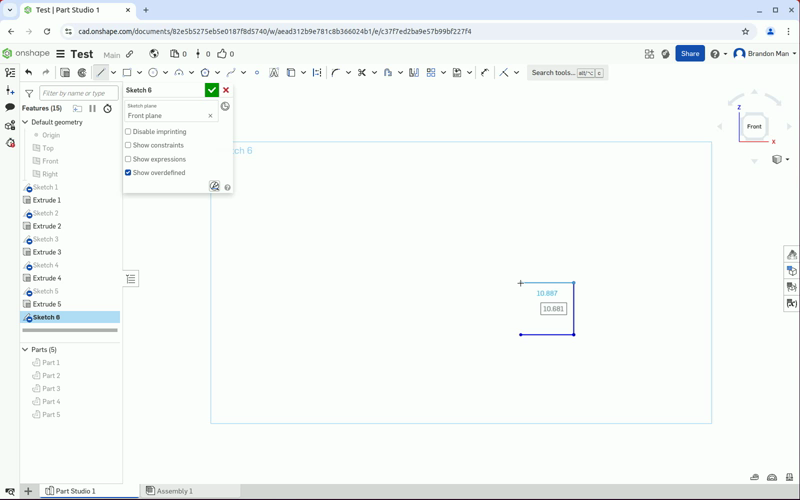
key_up(shift)
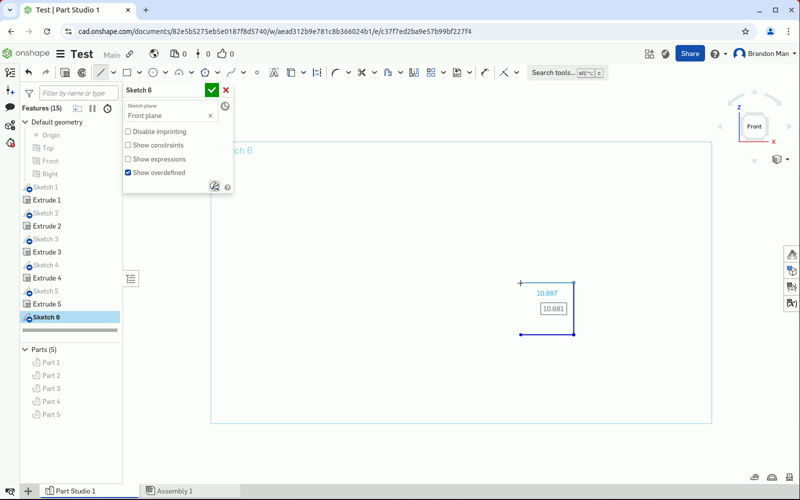
mouse_move(550, 282)
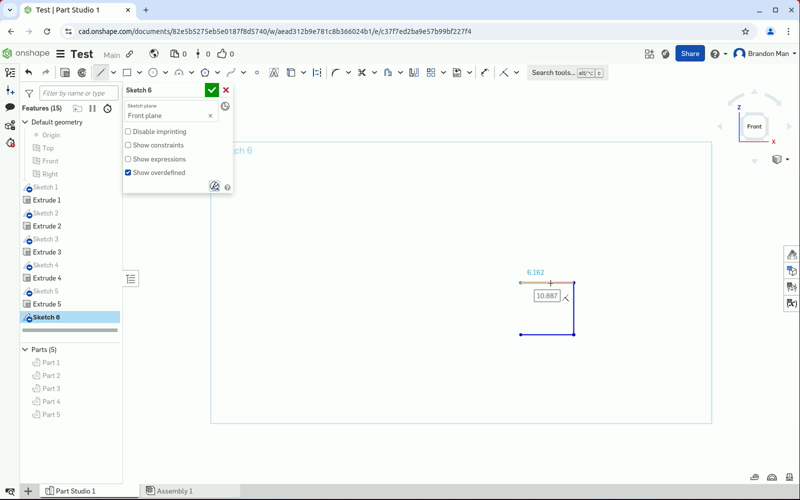
key_down(shift)
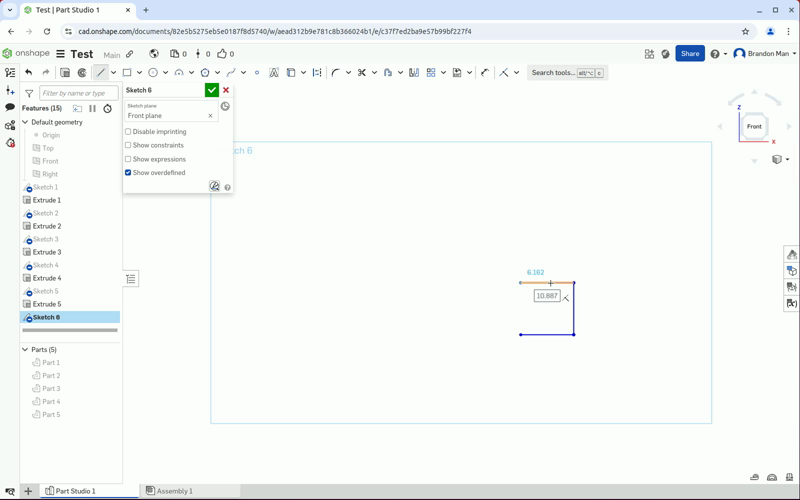
mouse_move(520, 334)
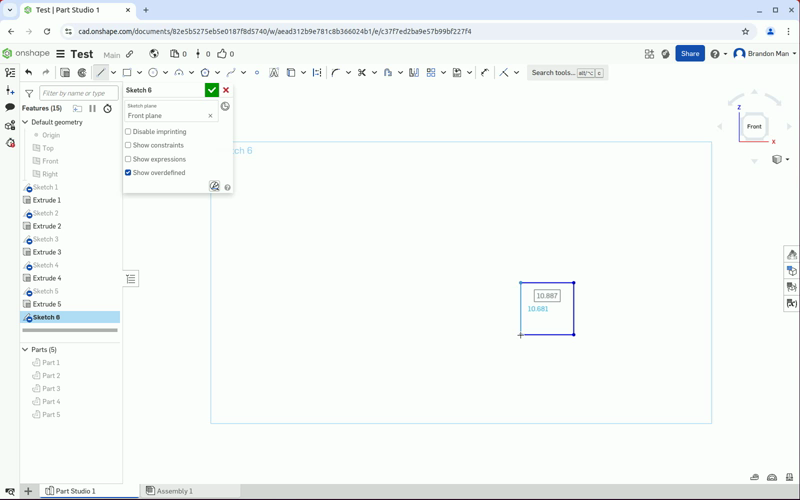
key_up(shift)
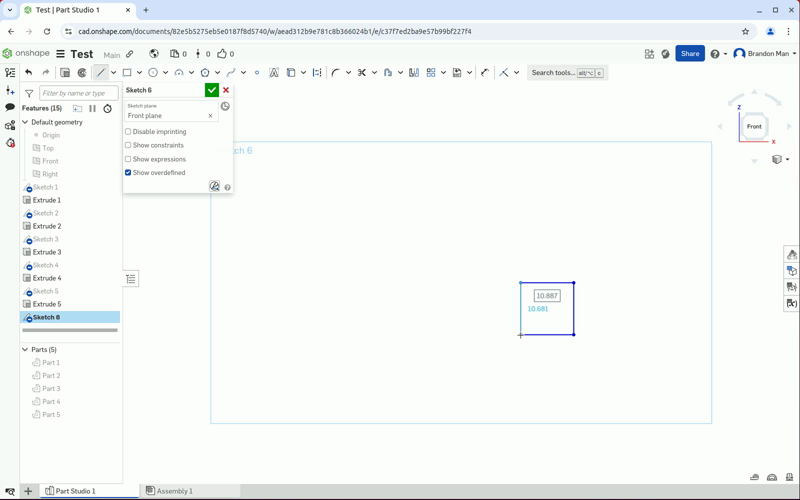
click(520, 334)
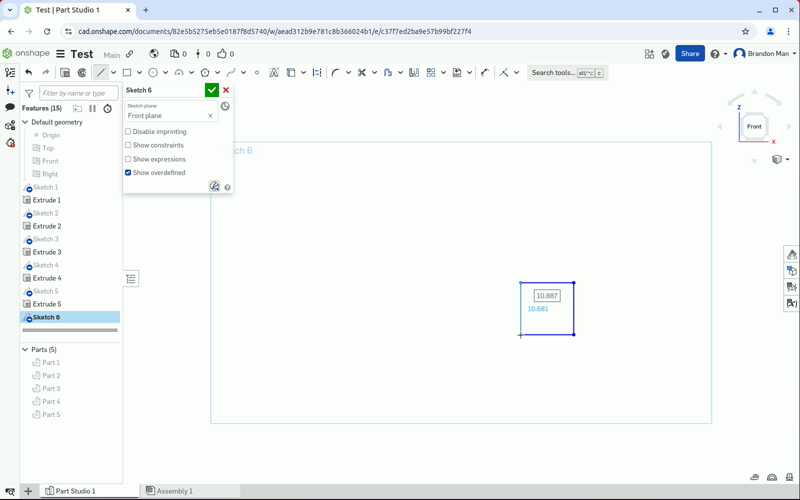
key(esc)
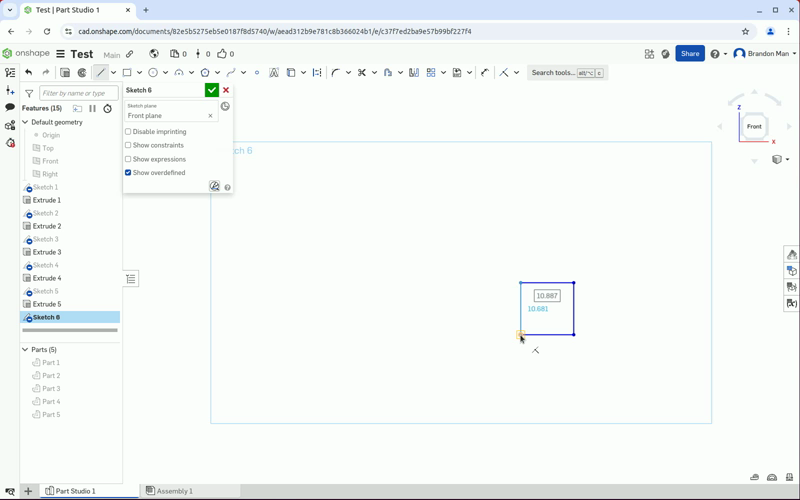
mouse_move(529, 330)
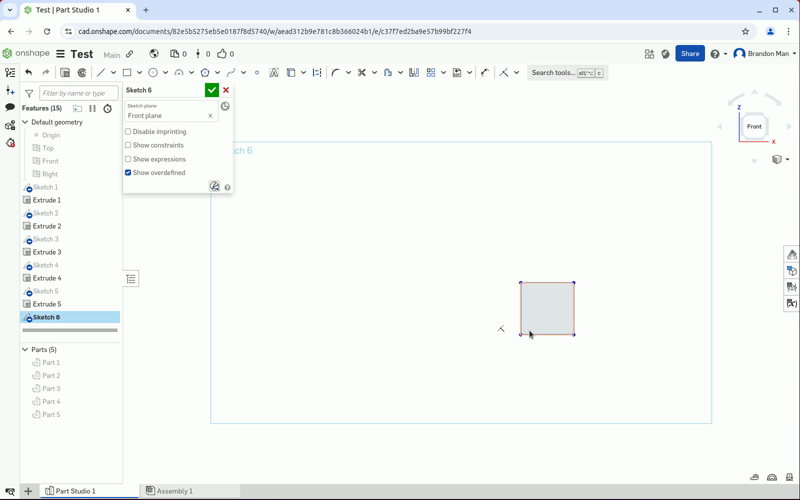
click(529, 330)
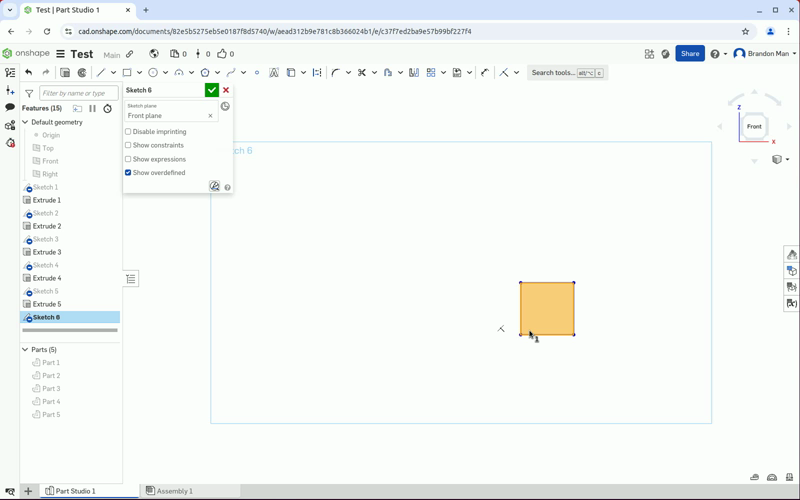
mouse_move(73, 352)
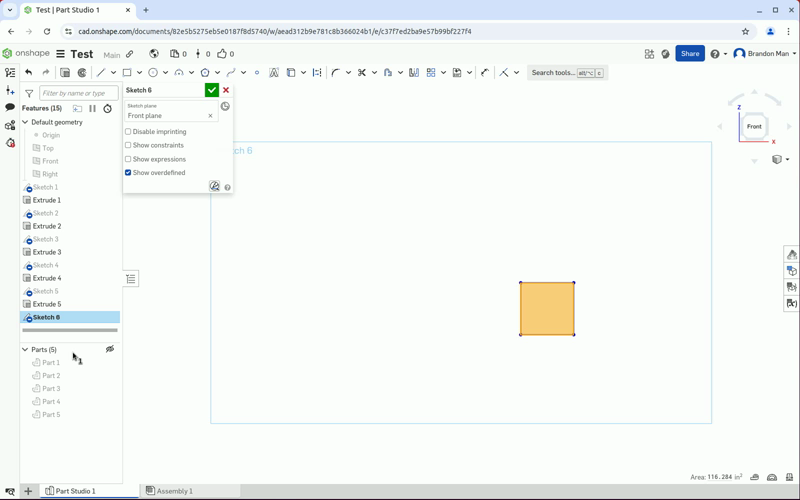
key(shift+y)
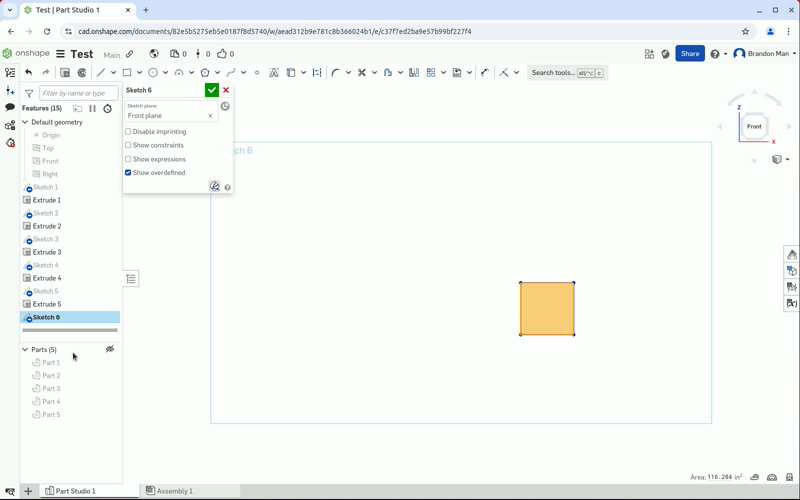
key(shift+e)
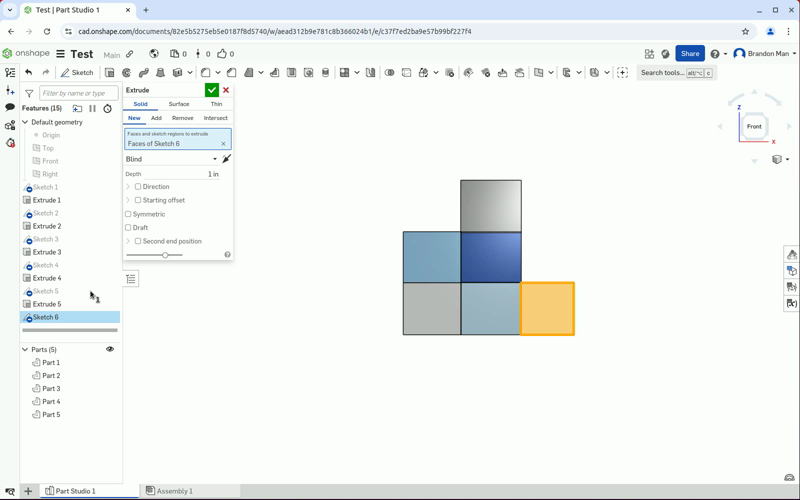
mouse_move(143, 106)
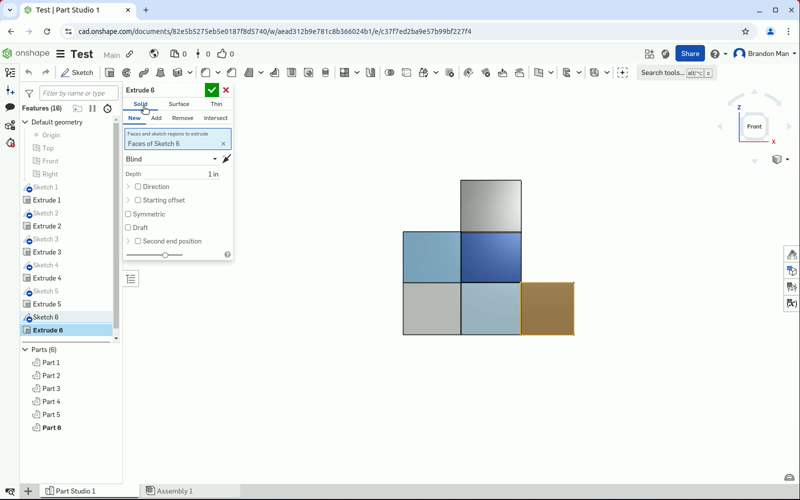
click(143, 106)
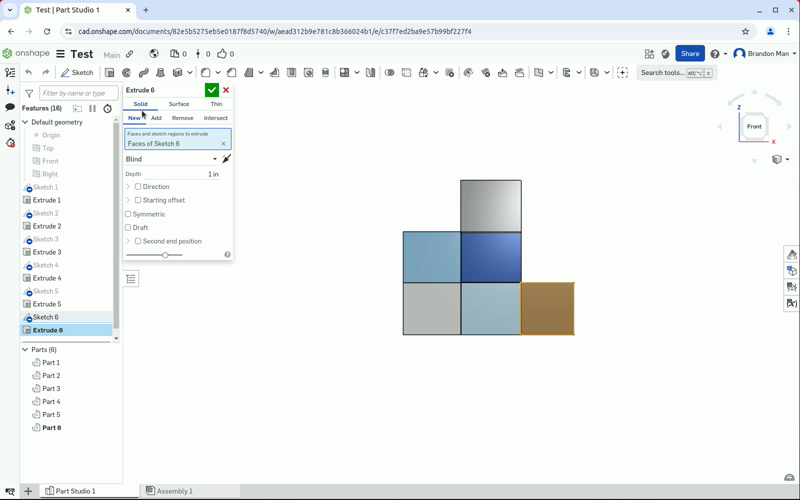
mouse_move(137, 120)
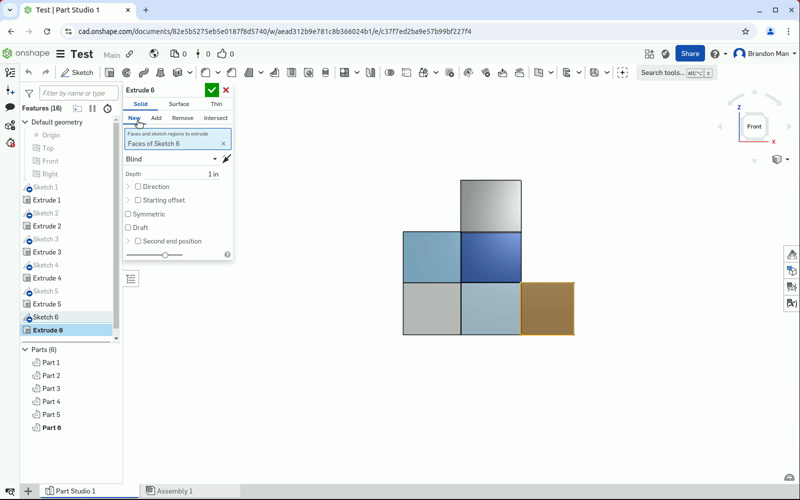
click(137, 120)
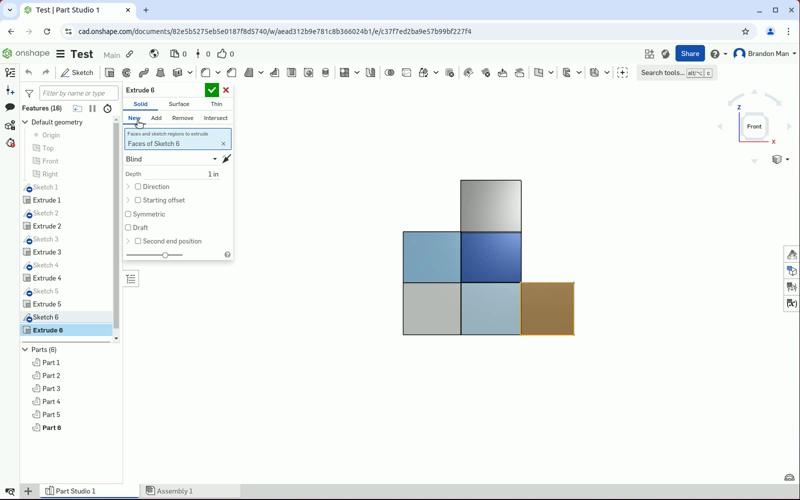
key(tab, 4)
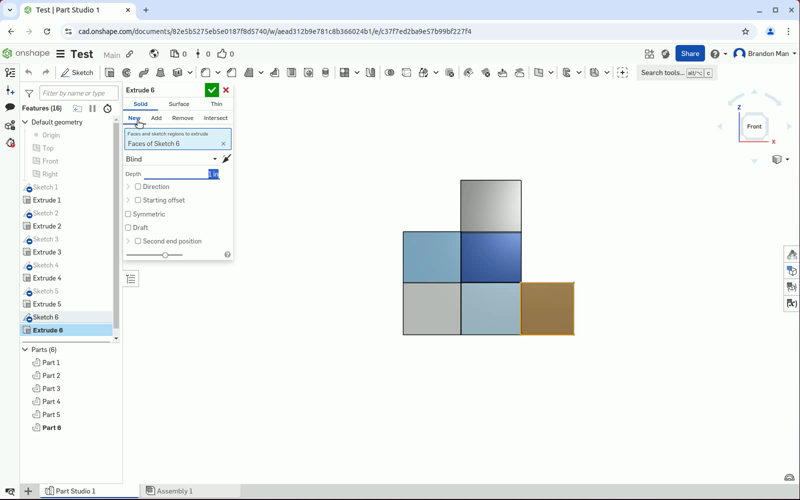
text(7.703)
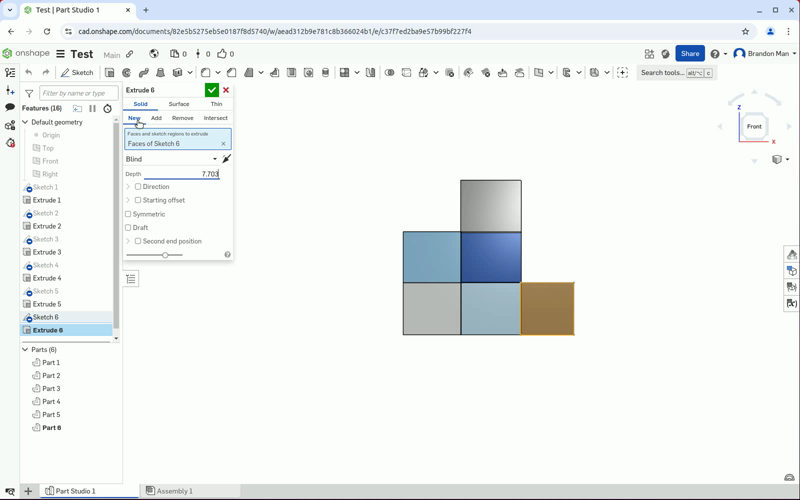
key(enter)
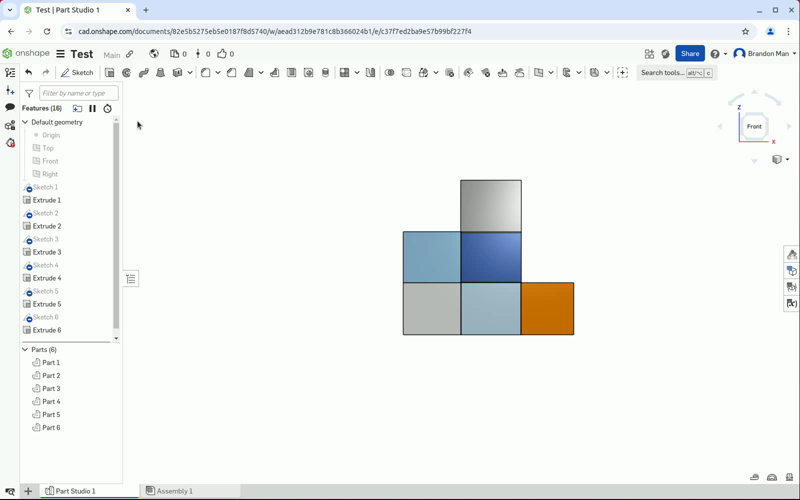
key(shift+h)
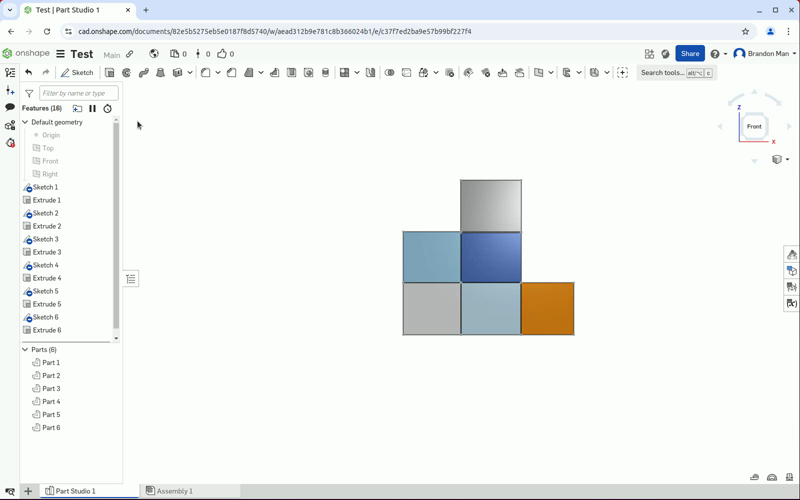
key(shift+h)
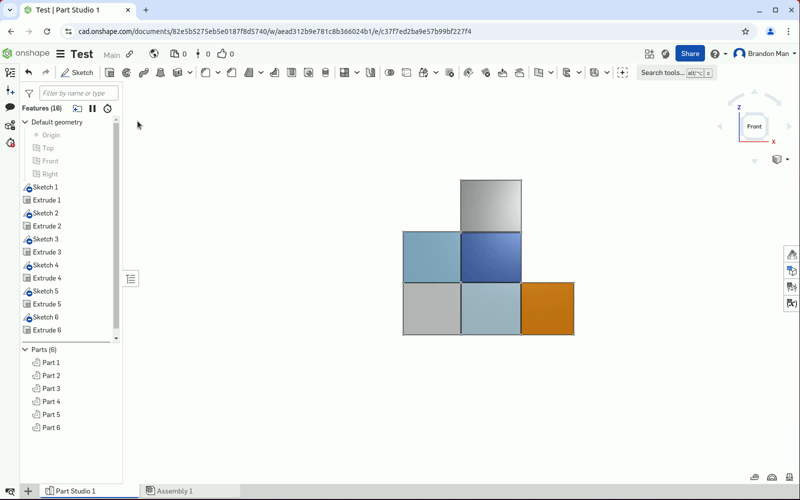
key(shift+7)
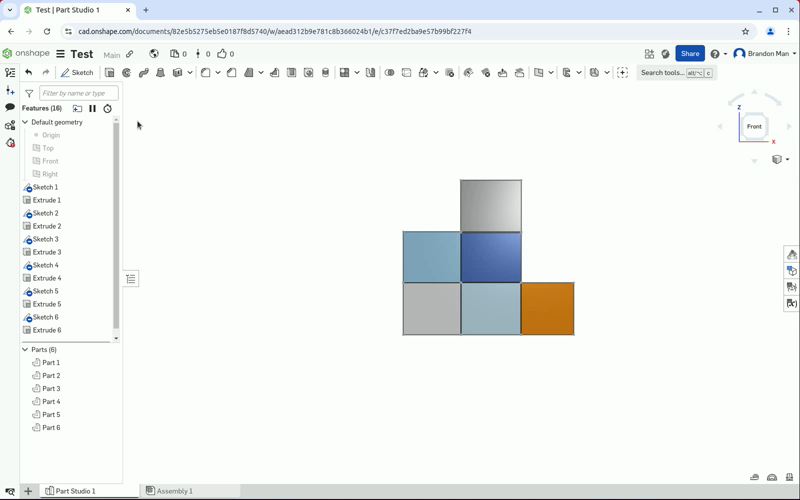
key(left, 2)
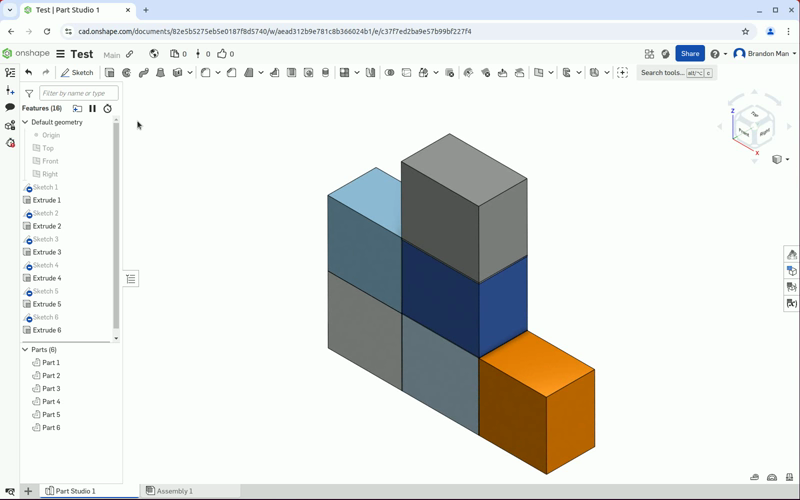
key(down, 2)
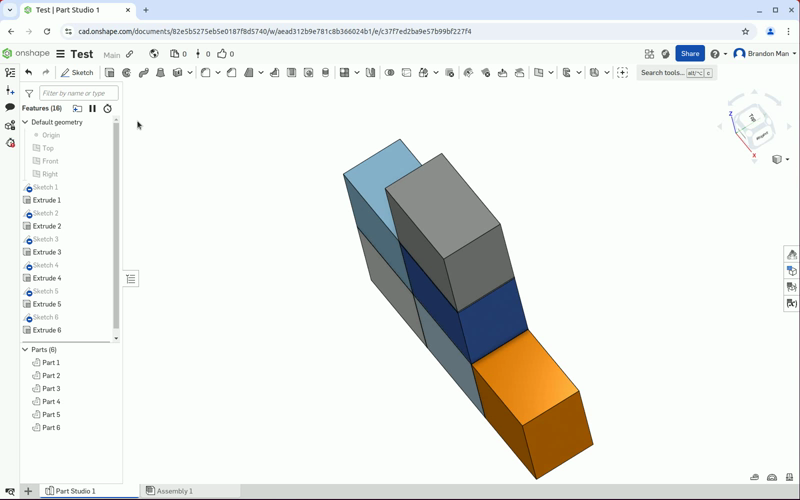
key(up, 2)
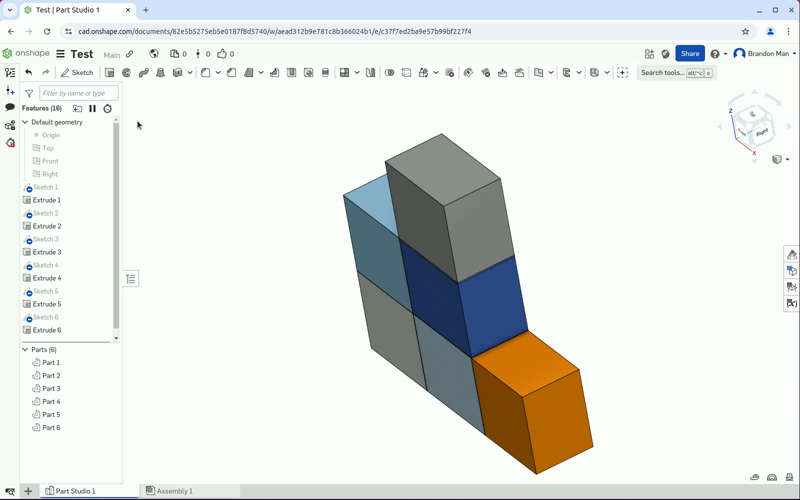
key(right, 2)
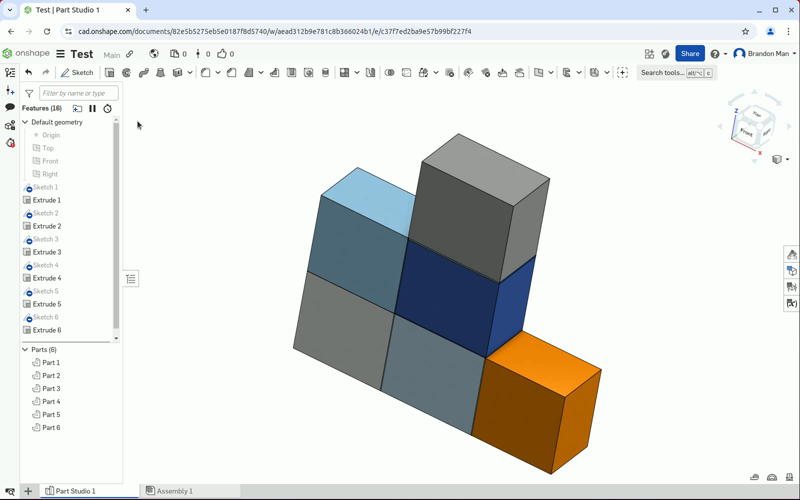
mouse_move(69, 189)
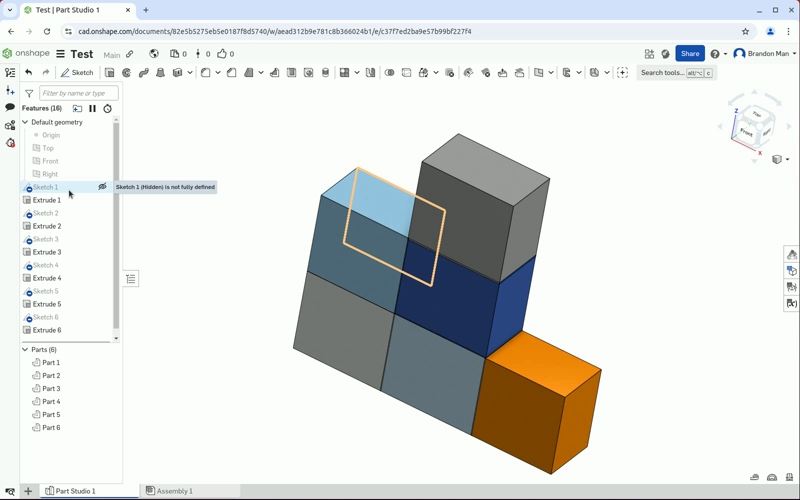
click(69, 189)